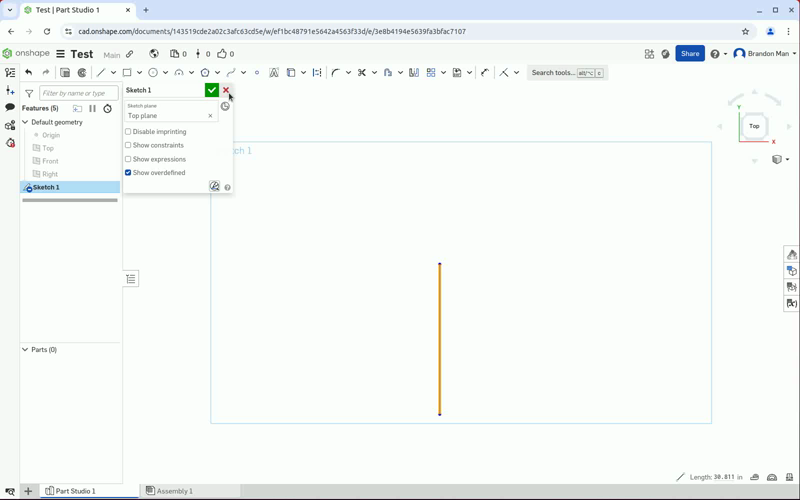
key(shift+h)
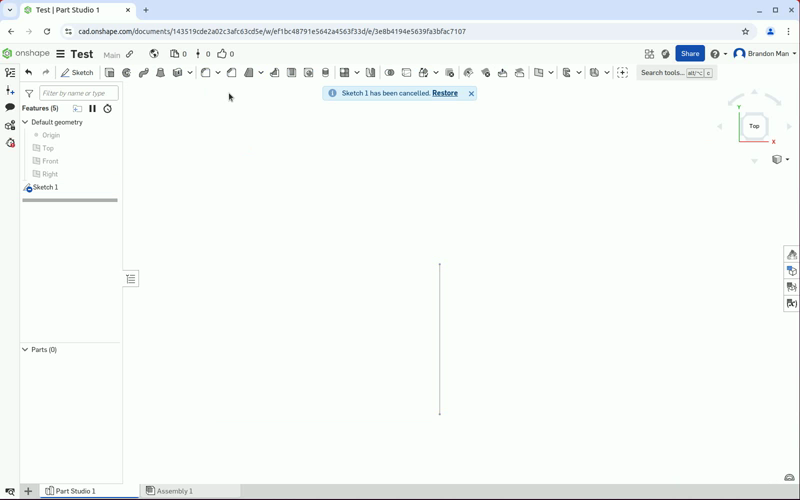
mouse_move(73, 352)
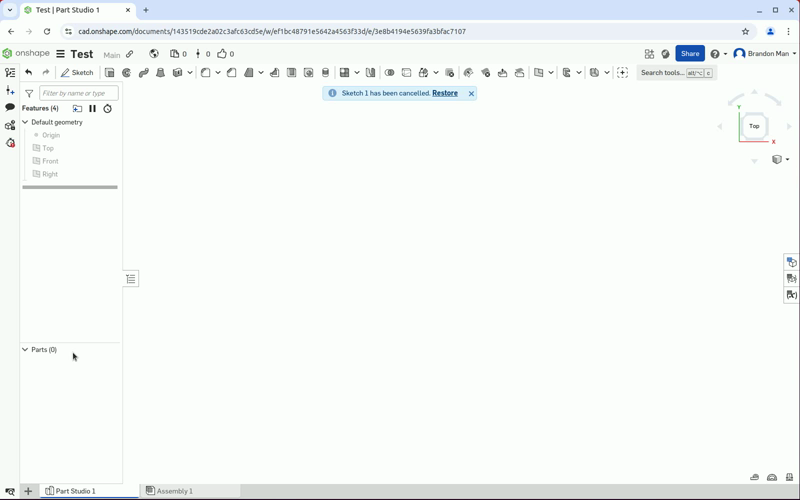
key(y)
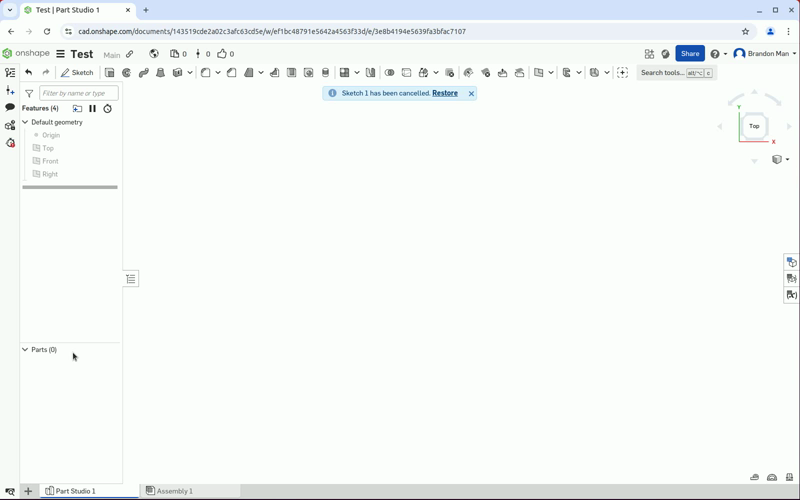
key(shift+p)
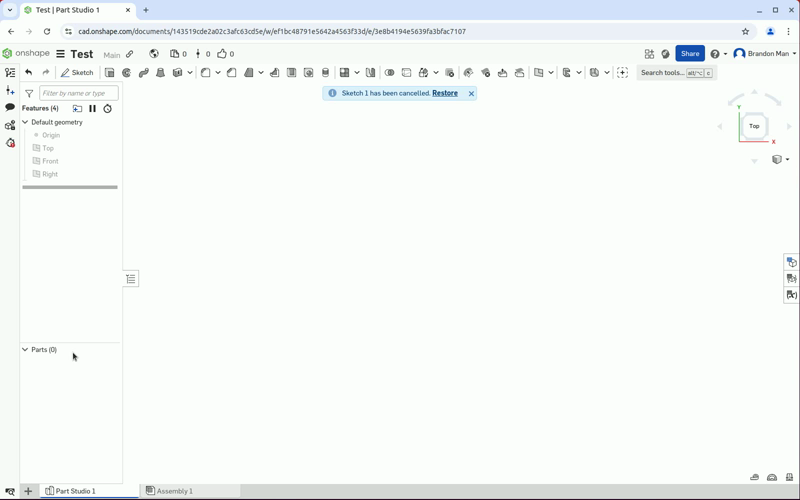
key(space)
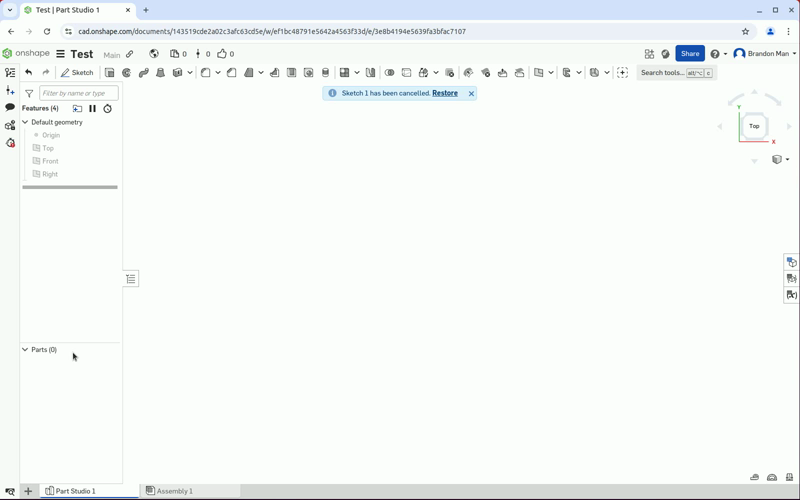
key_down(shift)
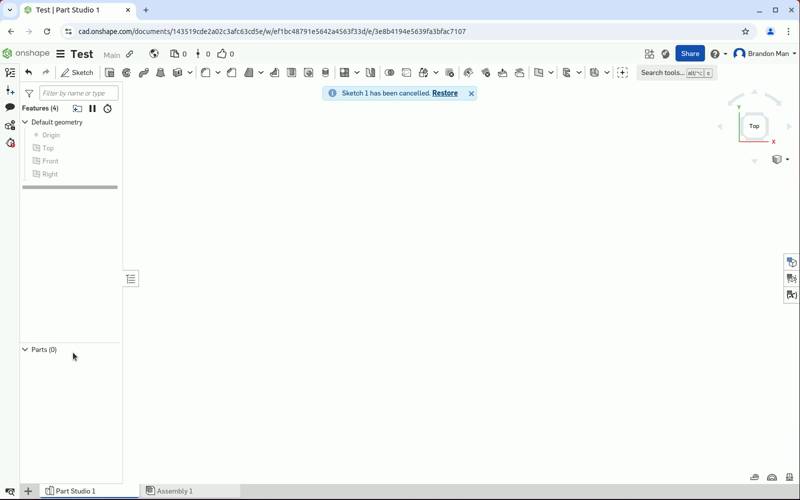
key(up)
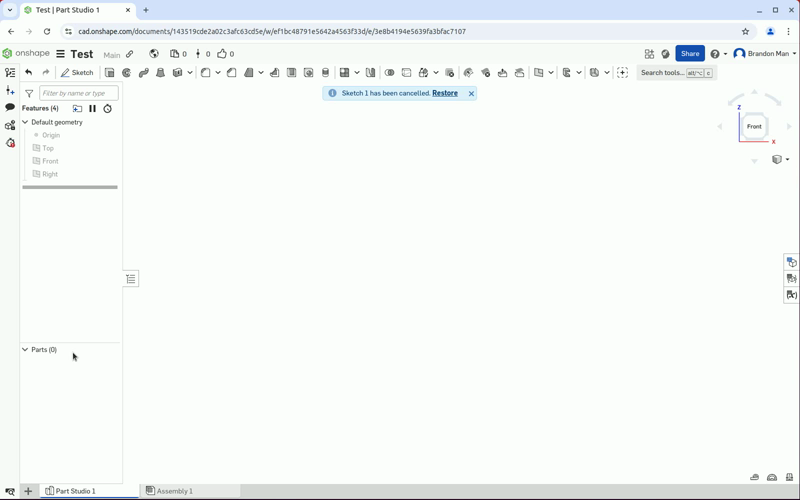
key_up(shift)
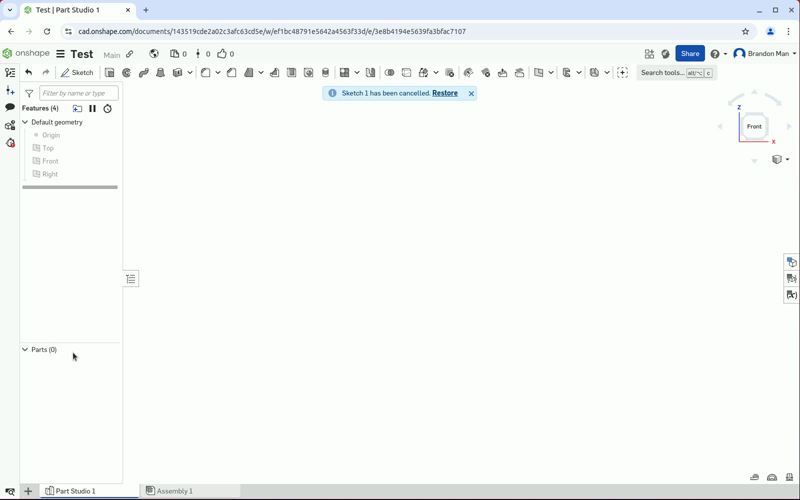
mouse_move(73, 352)
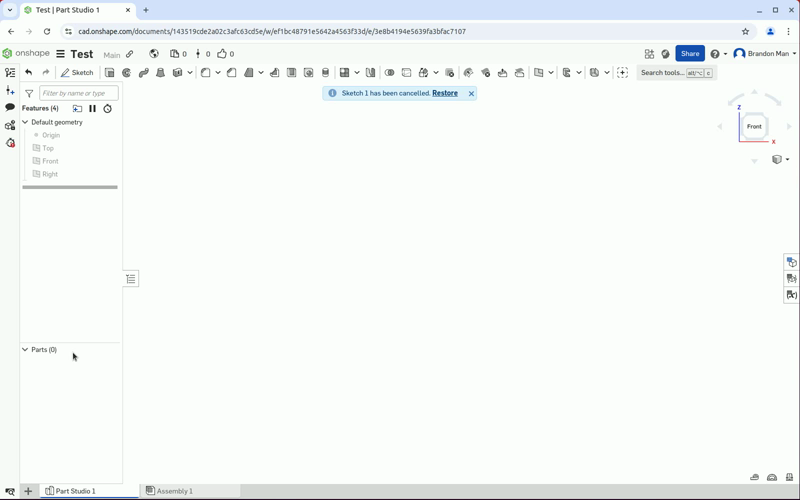
key(shift+y)
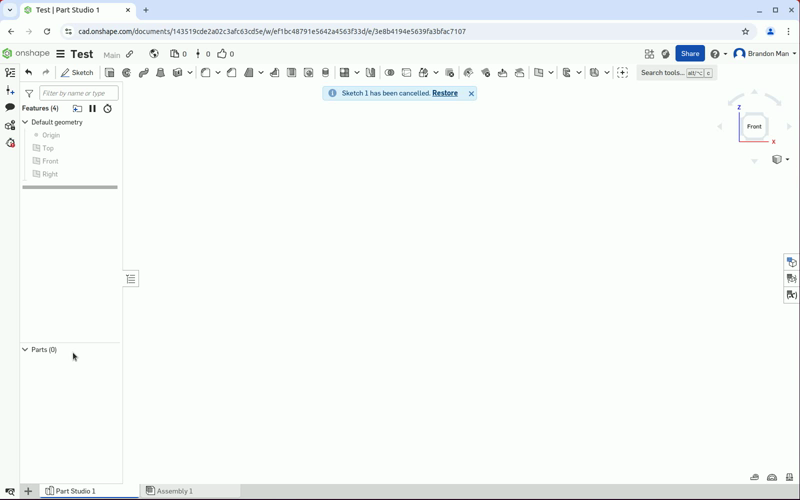
key(shift+s)
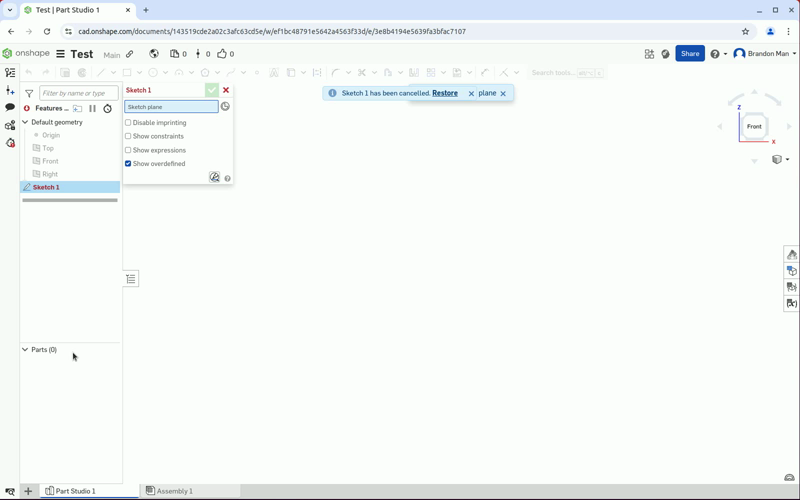
mouse_move(73, 163)
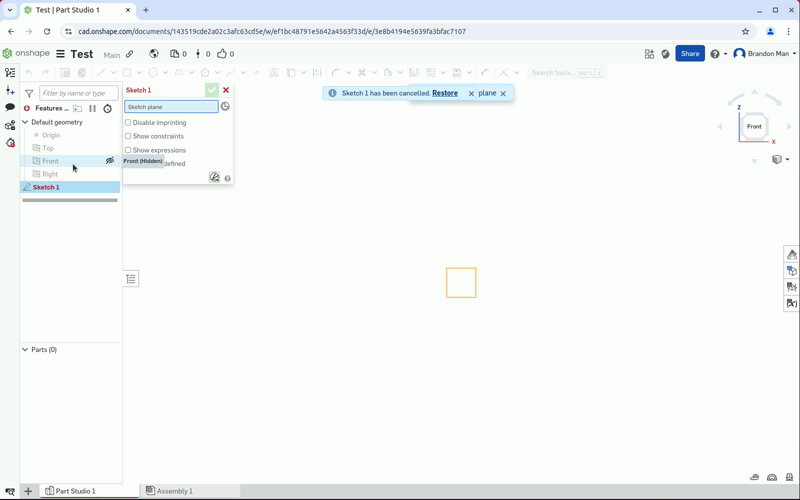
click(73, 163)
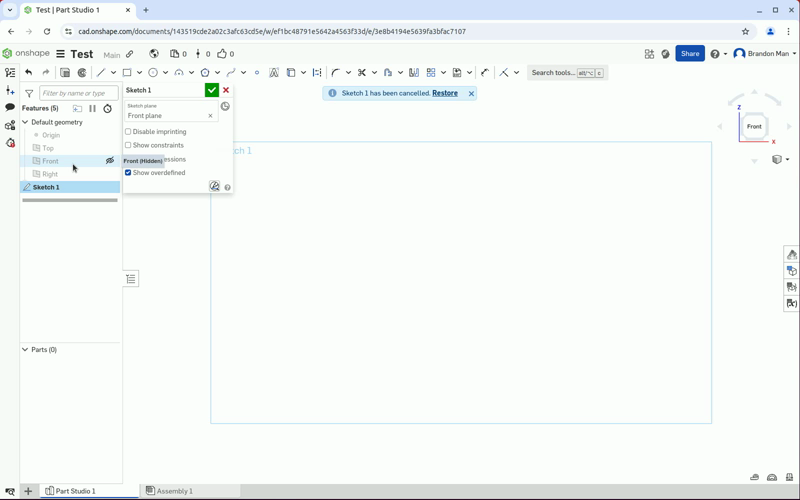
mouse_move(73, 352)
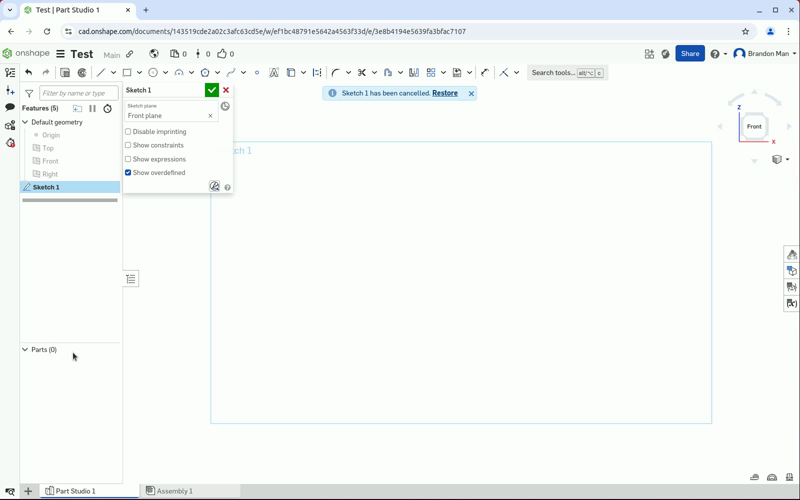
key(y)
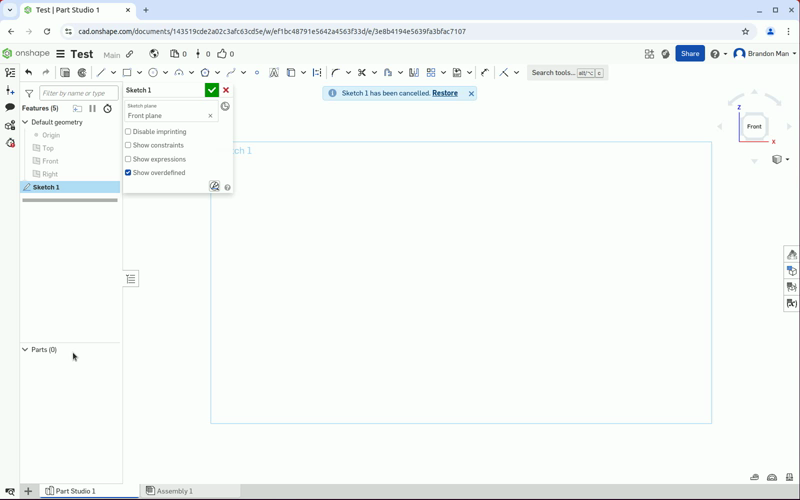
key(l)
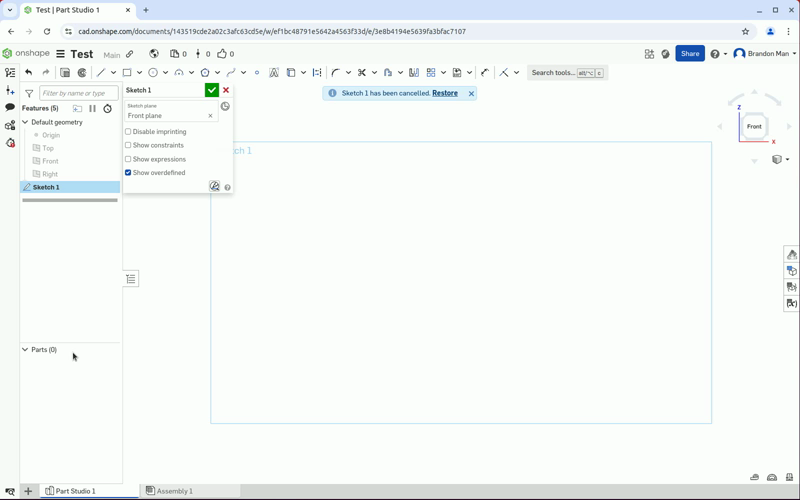
key_down(shift)
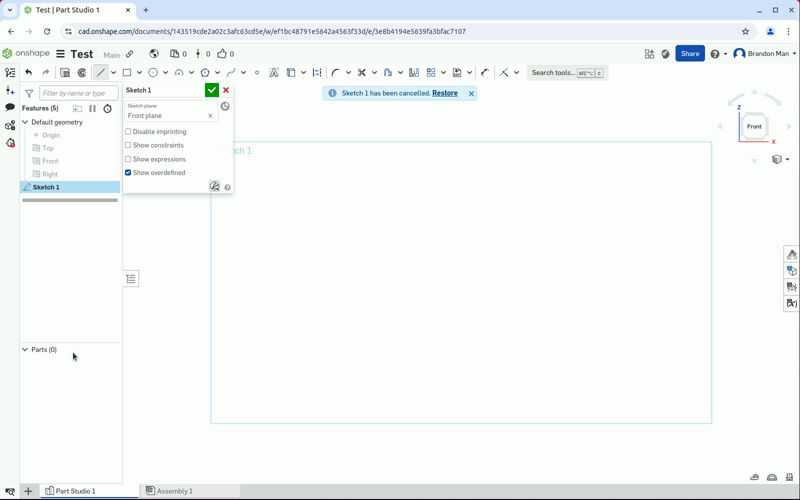
mouse_move(348, 301)
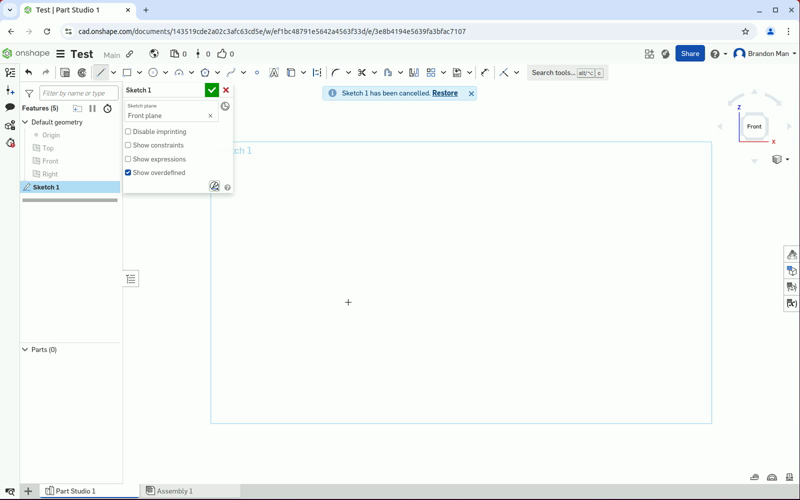
click(348, 301)
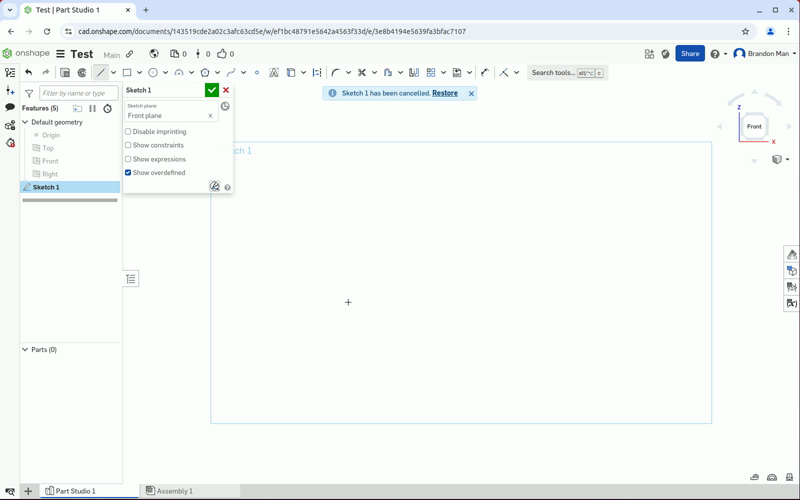
key_up(shift)
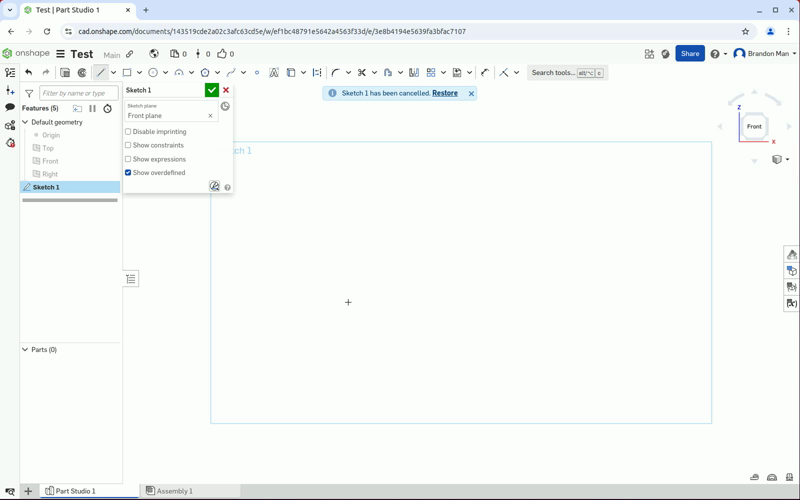
key_down(shift)
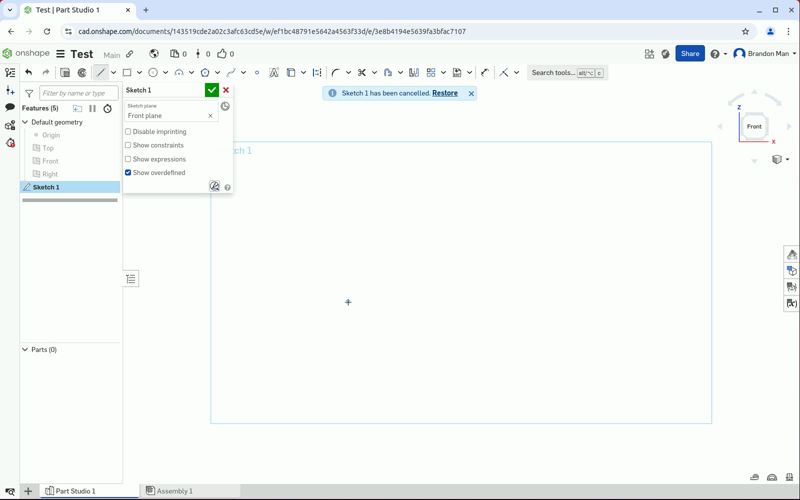
mouse_move(378, 301)
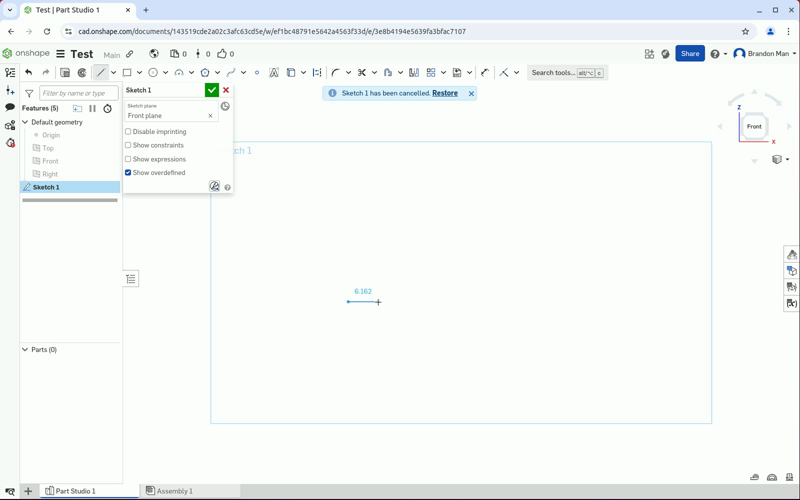
mouse_move(352, 308)
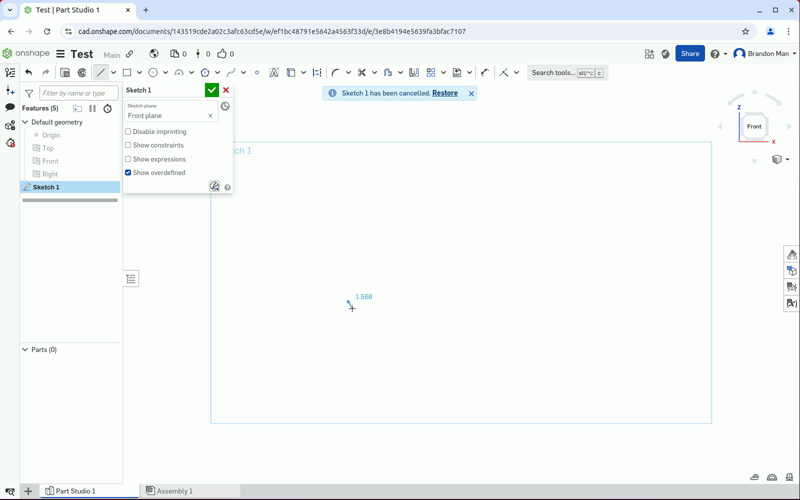
click(352, 308)
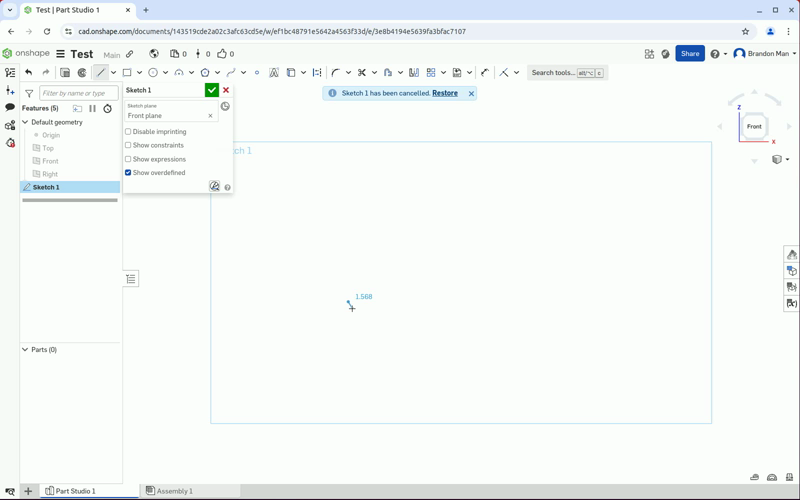
key_up(shift)
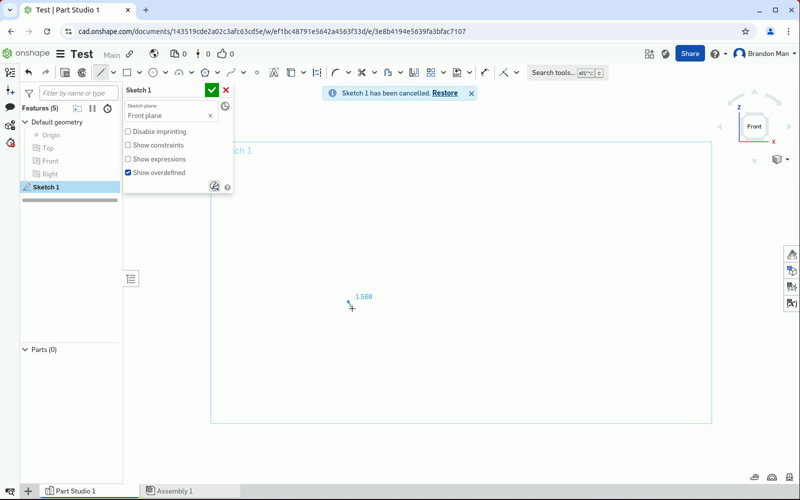
key_down(shift)
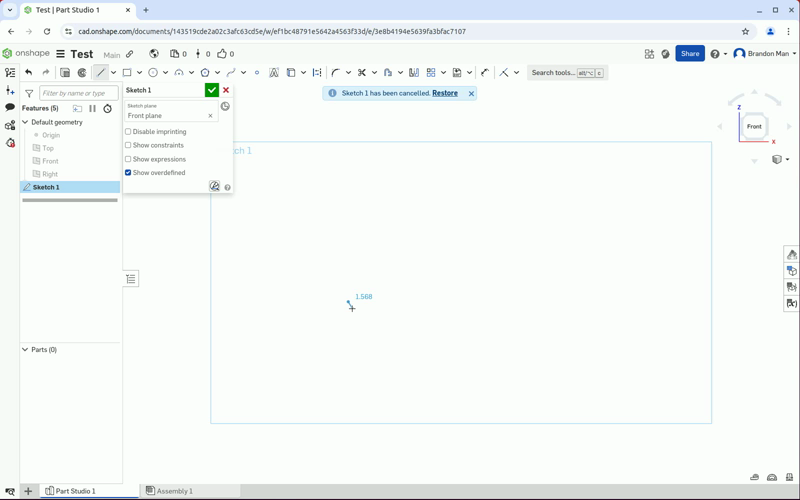
mouse_move(544, 308)
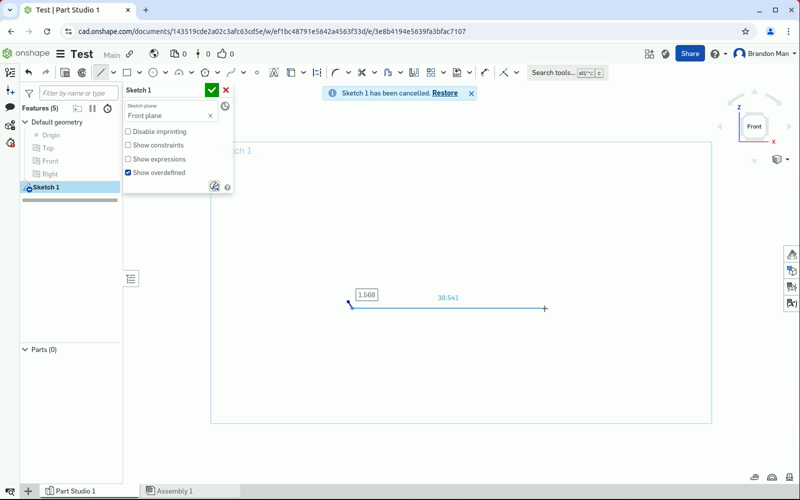
click(544, 308)
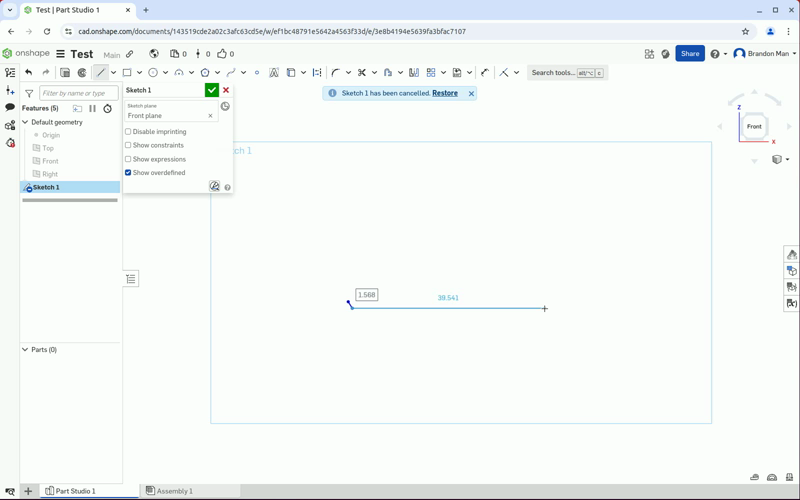
key_up(shift)
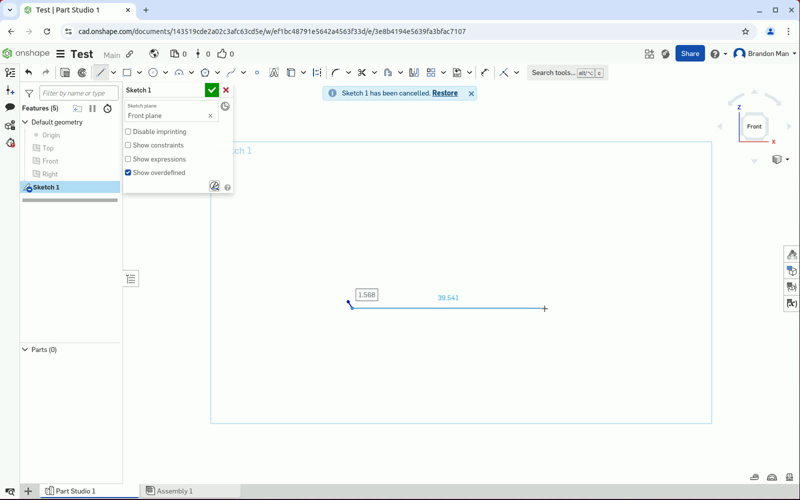
key_down(shift)
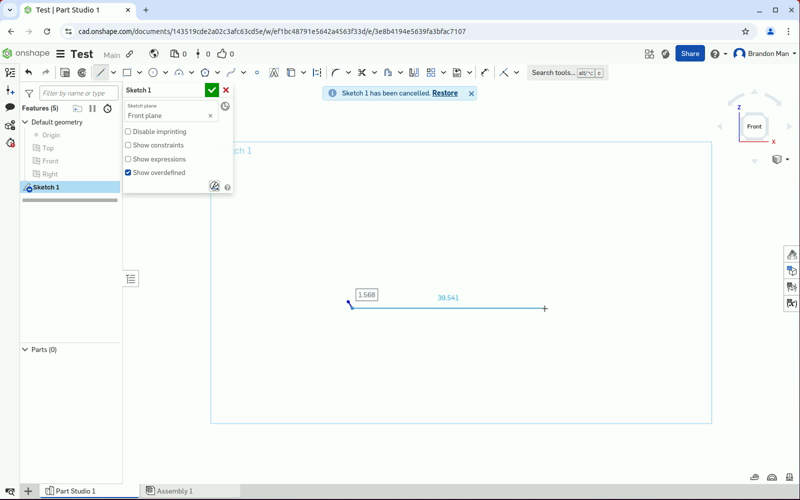
mouse_move(574, 308)
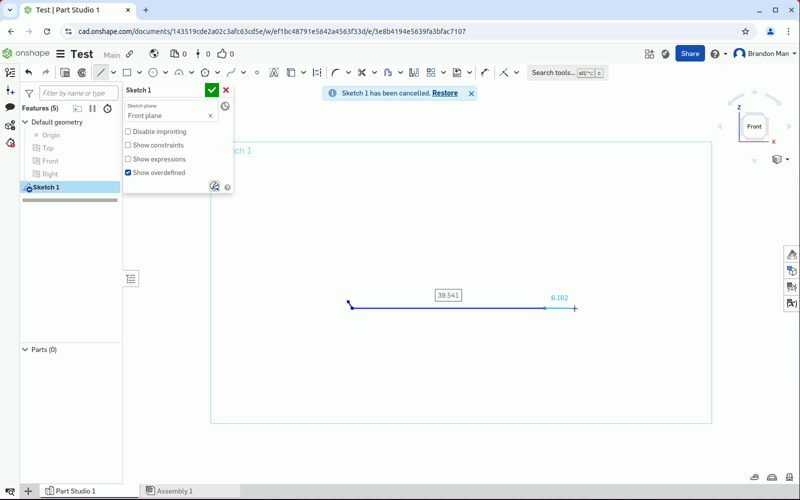
mouse_move(549, 299)
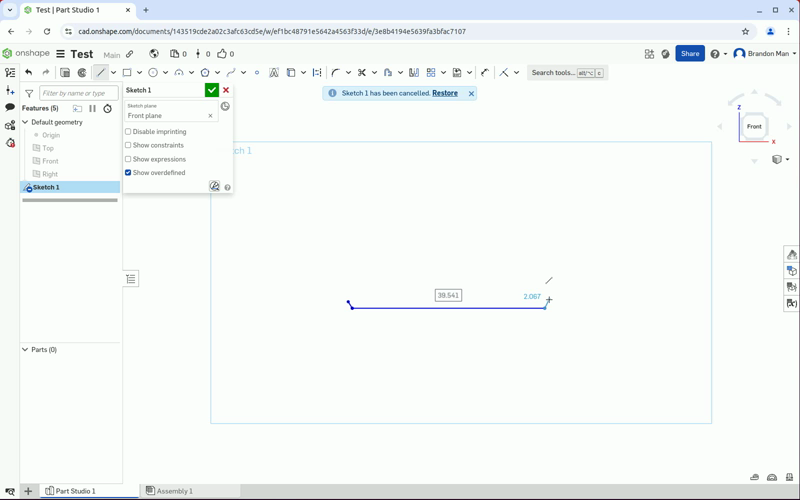
click(549, 299)
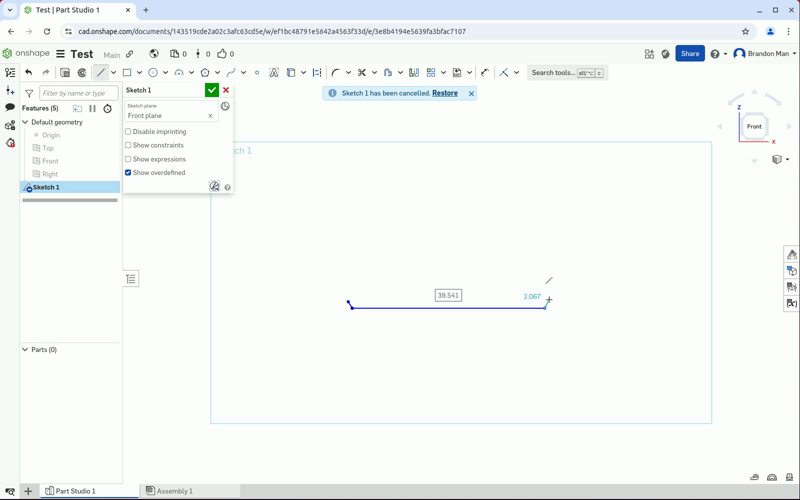
key_up(shift)
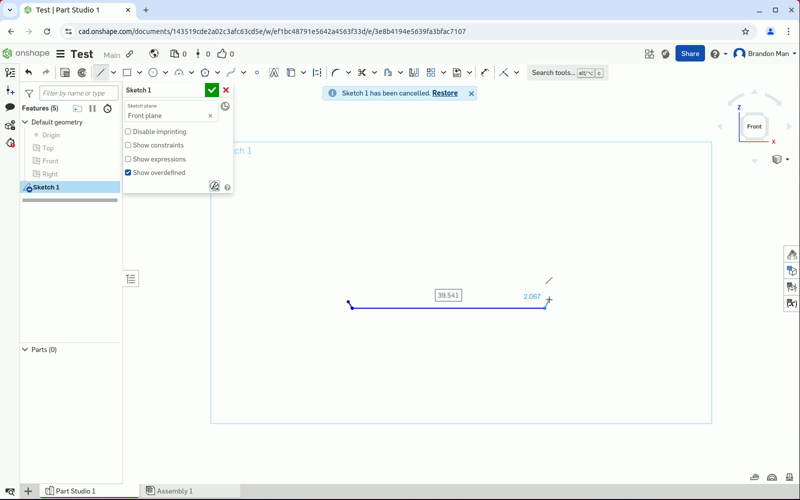
key_down(shift)
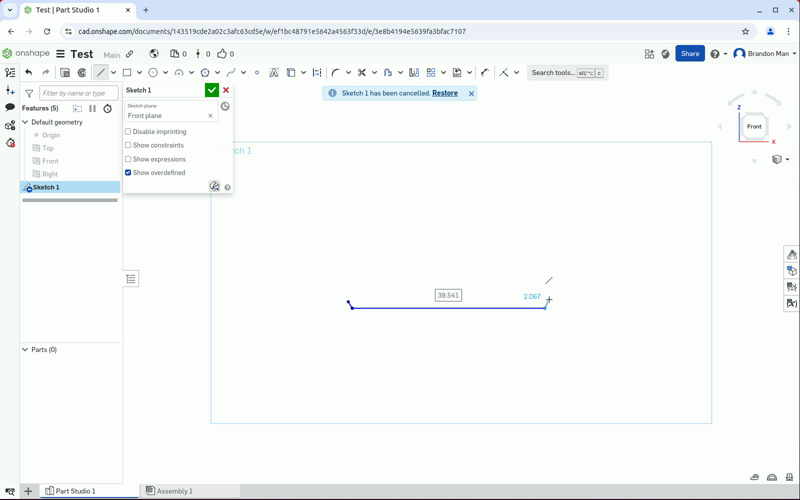
mouse_move(579, 299)
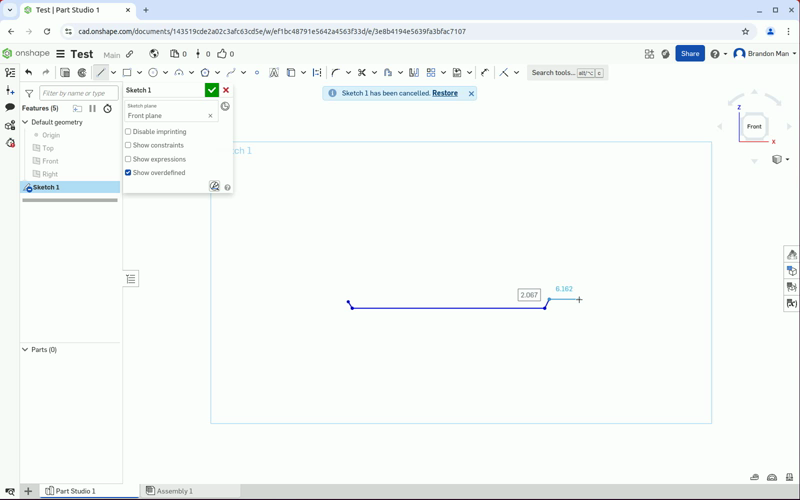
mouse_move(544, 291)
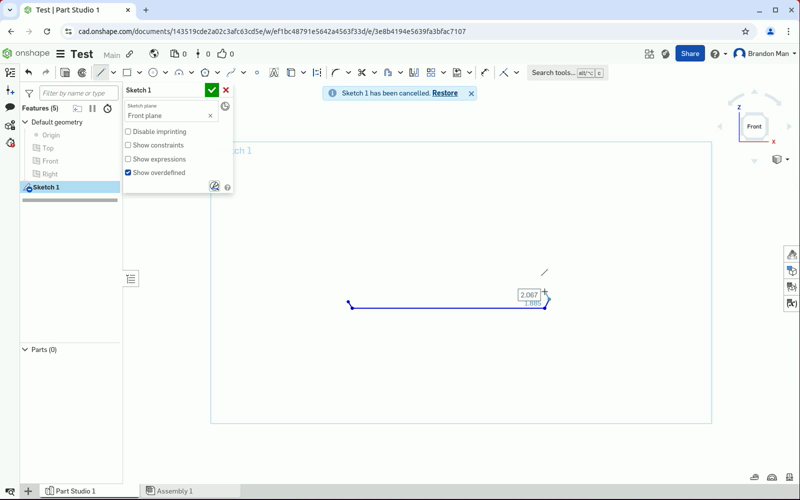
click(544, 291)
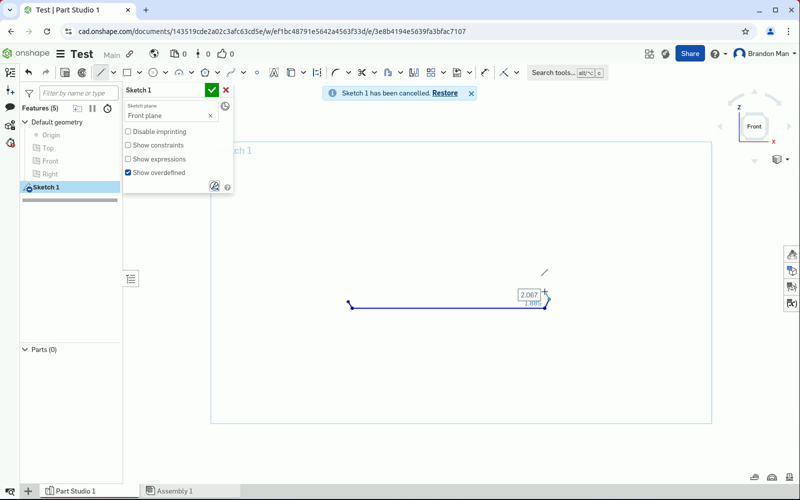
key_up(shift)
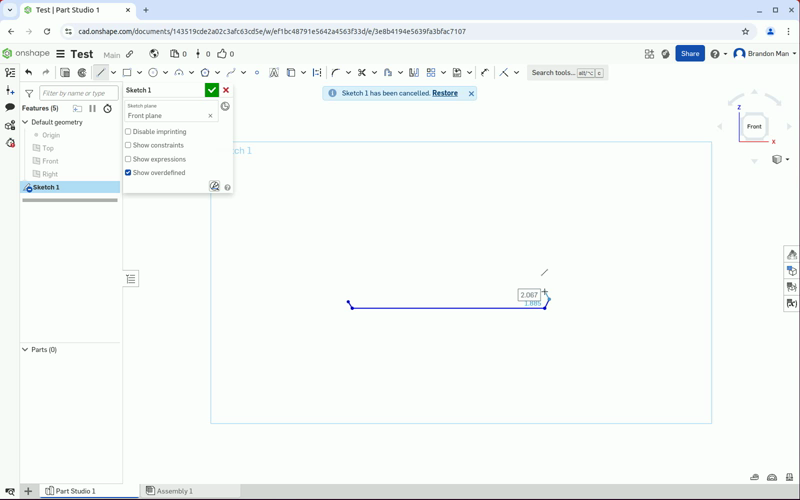
key_down(shift)
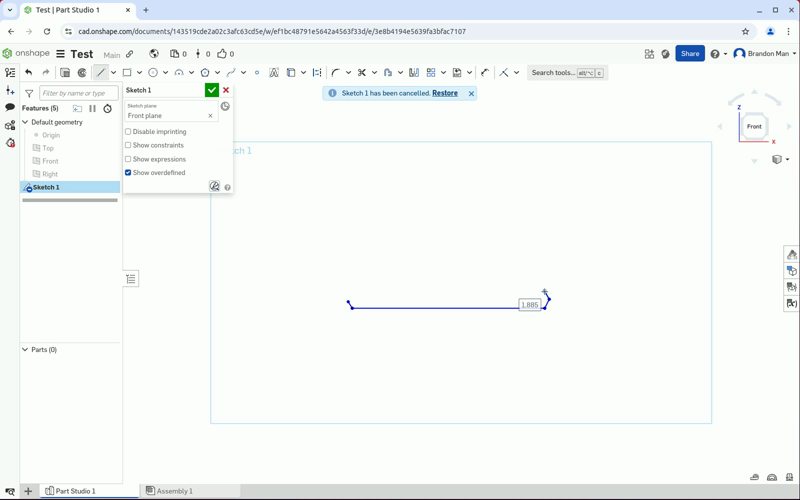
mouse_move(574, 291)
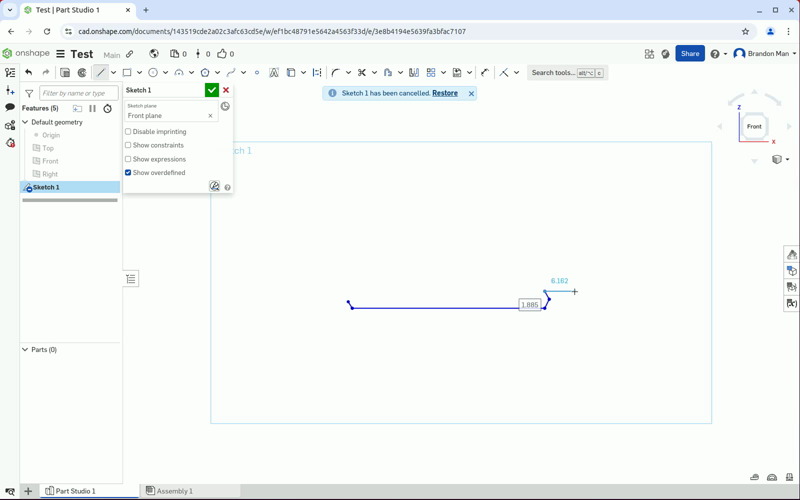
mouse_move(489, 291)
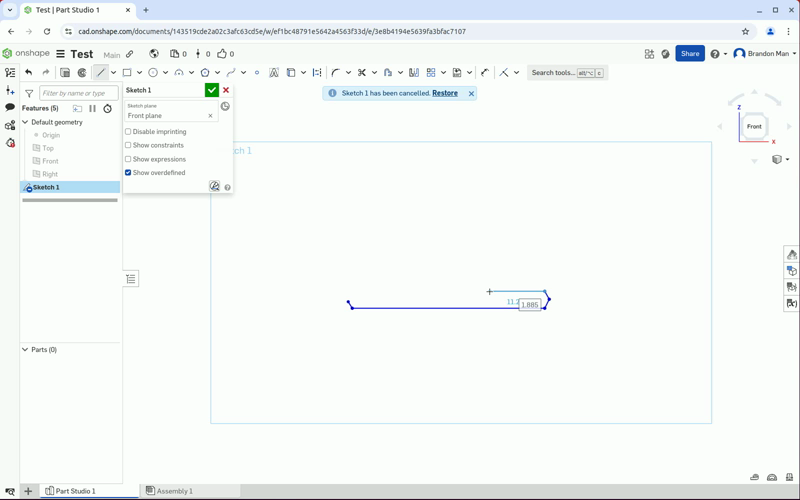
click(489, 291)
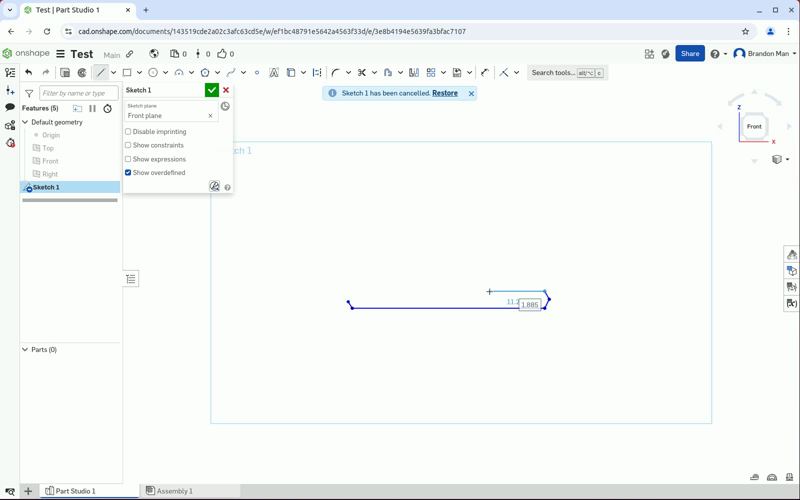
key_up(shift)
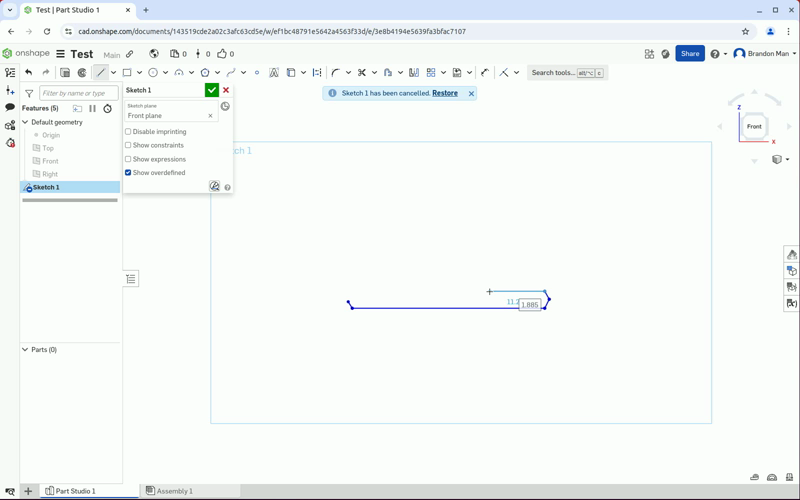
key_down(shift)
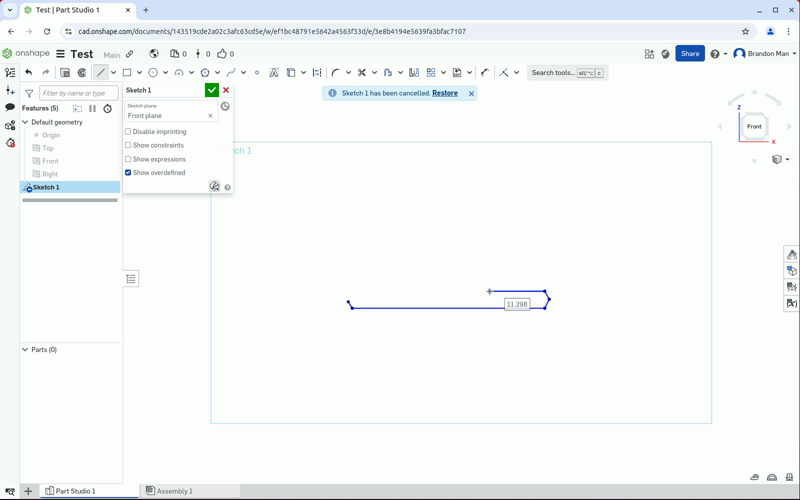
mouse_move(519, 291)
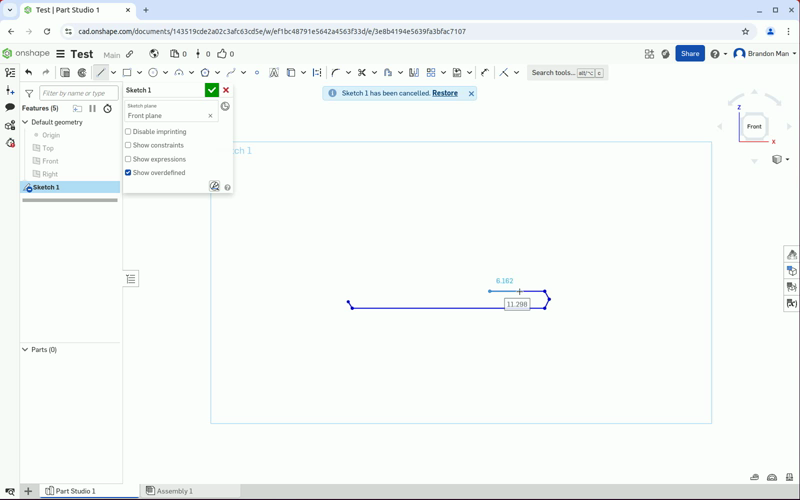
mouse_move(460, 259)
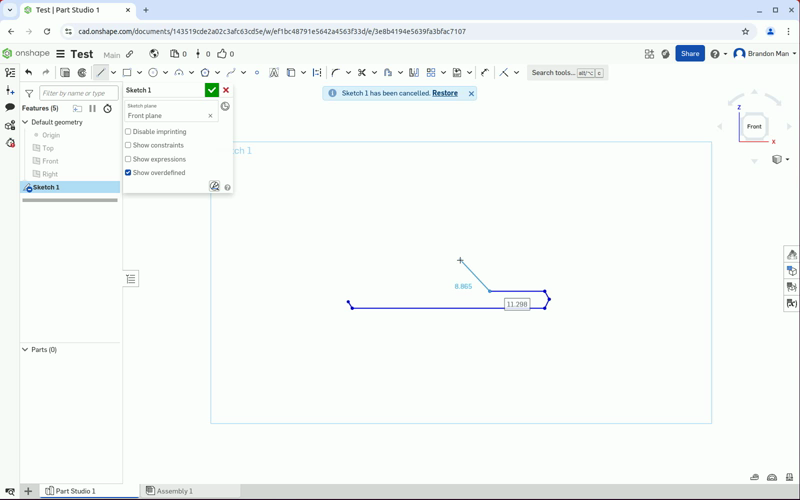
click(460, 259)
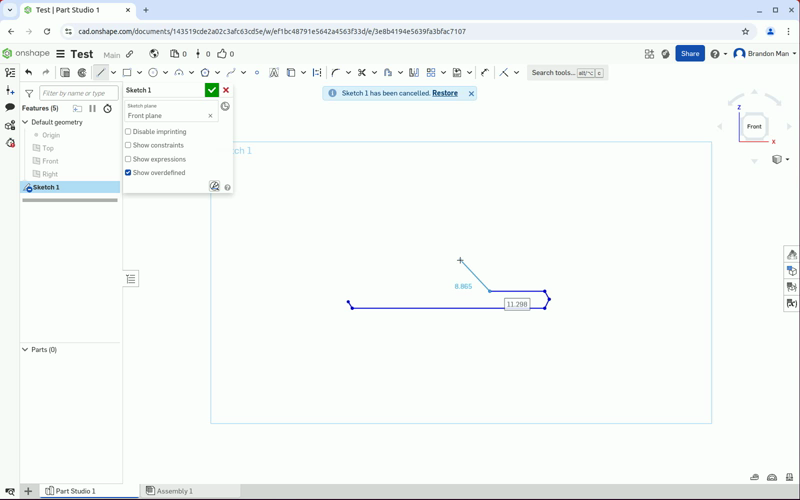
key_up(shift)
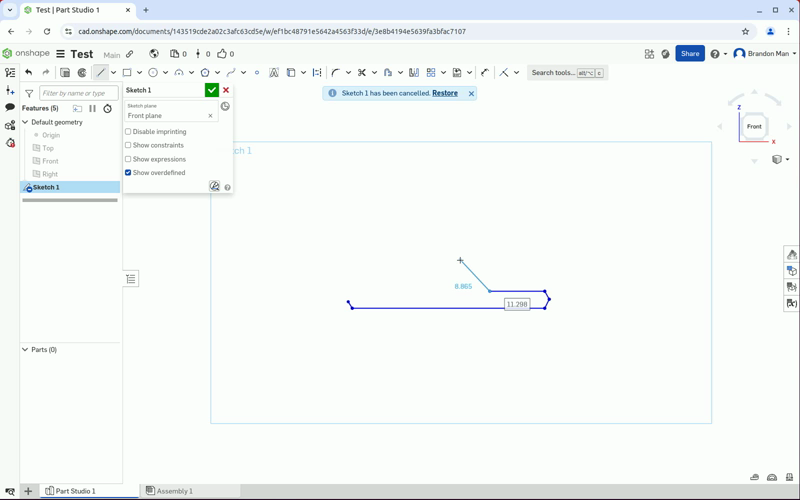
key_down(shift)
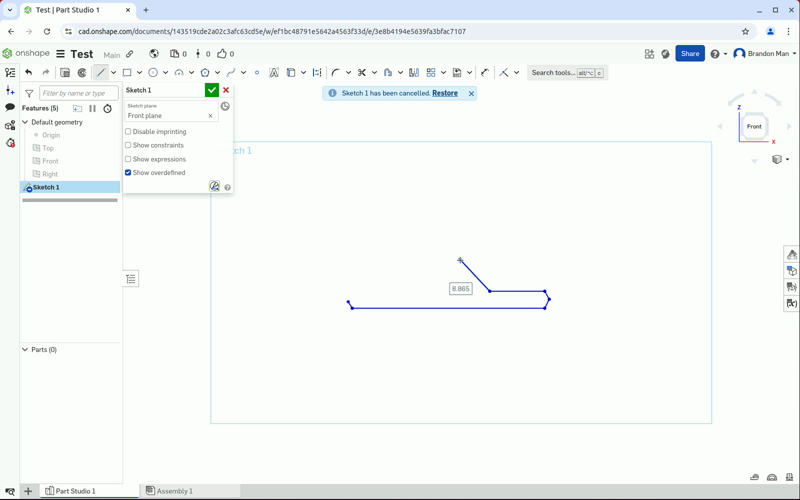
mouse_move(490, 259)
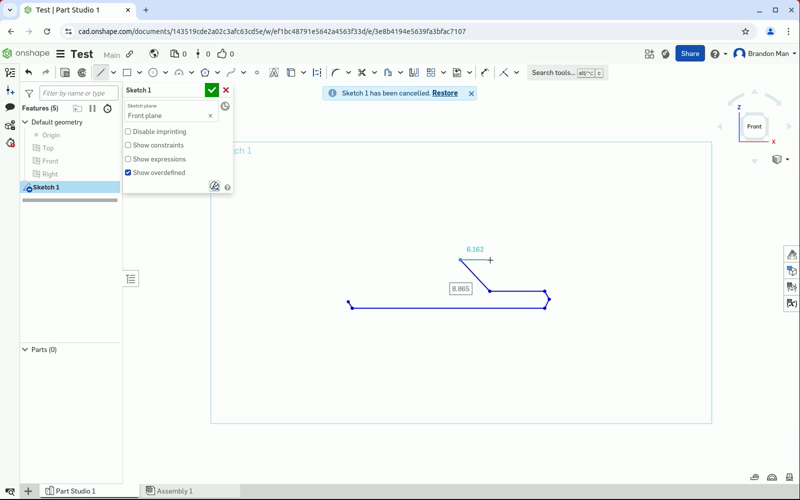
mouse_move(419, 259)
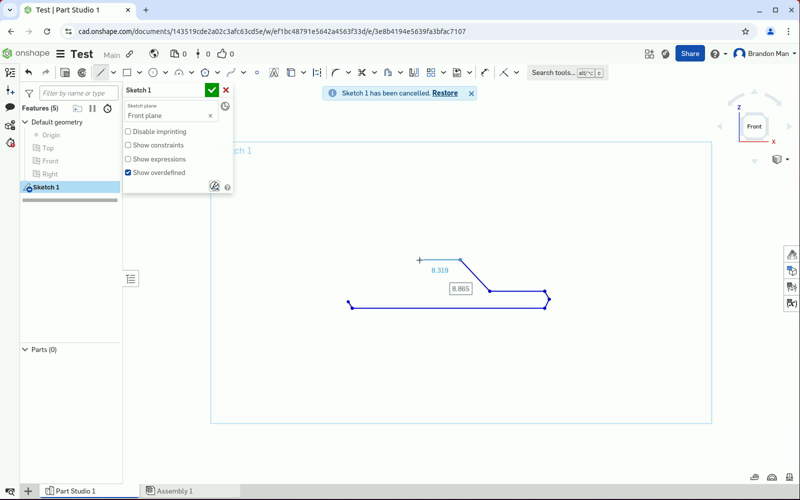
click(419, 259)
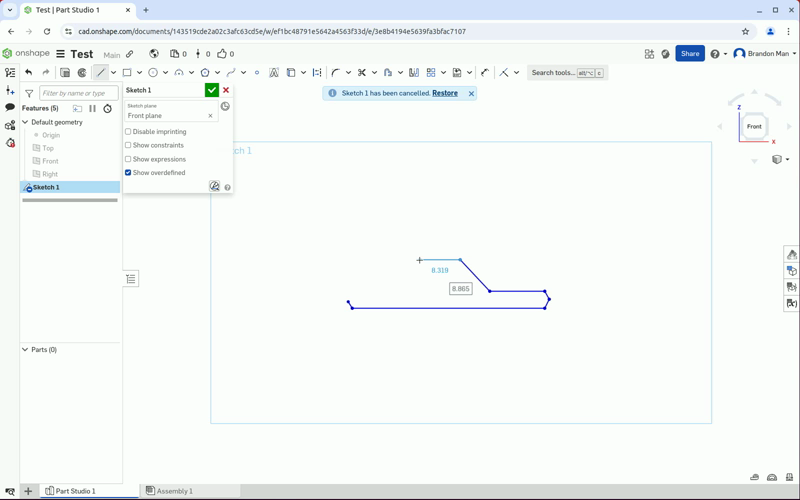
key_up(shift)
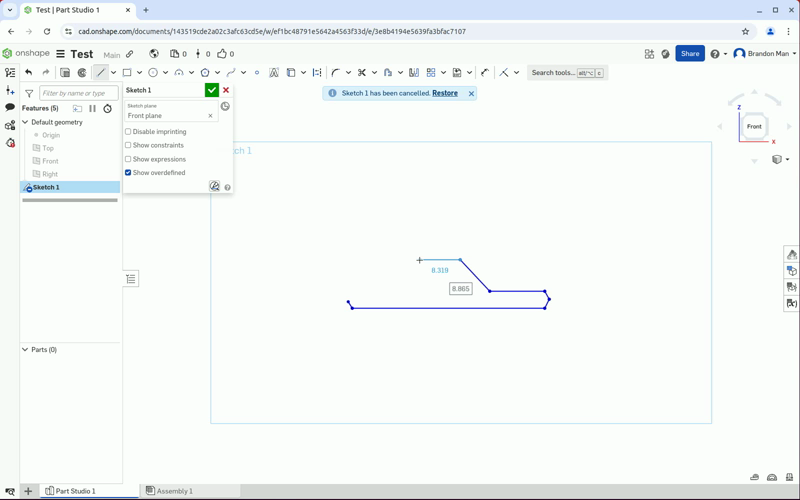
key_down(shift)
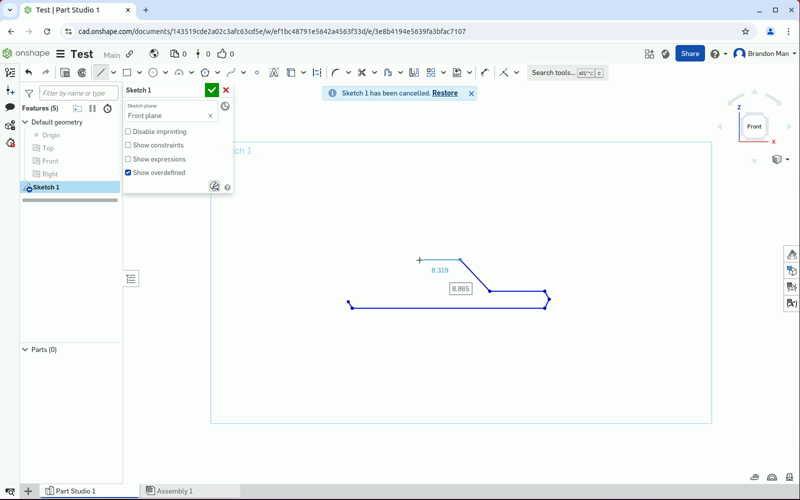
mouse_move(450, 259)
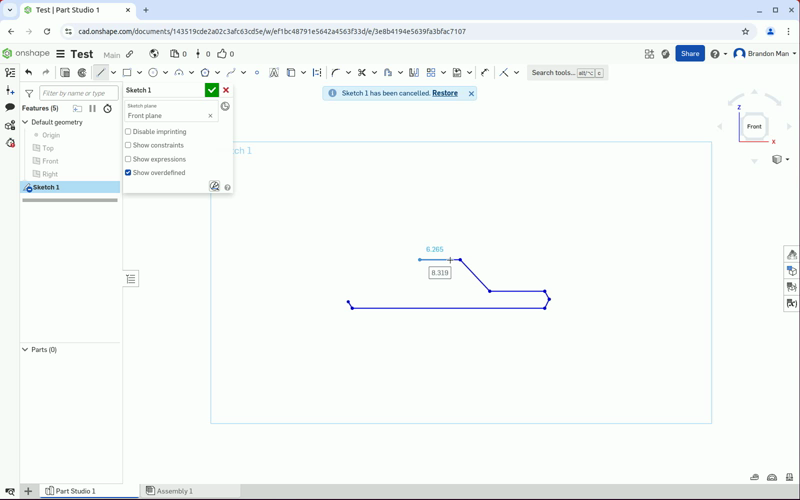
mouse_move(380, 282)
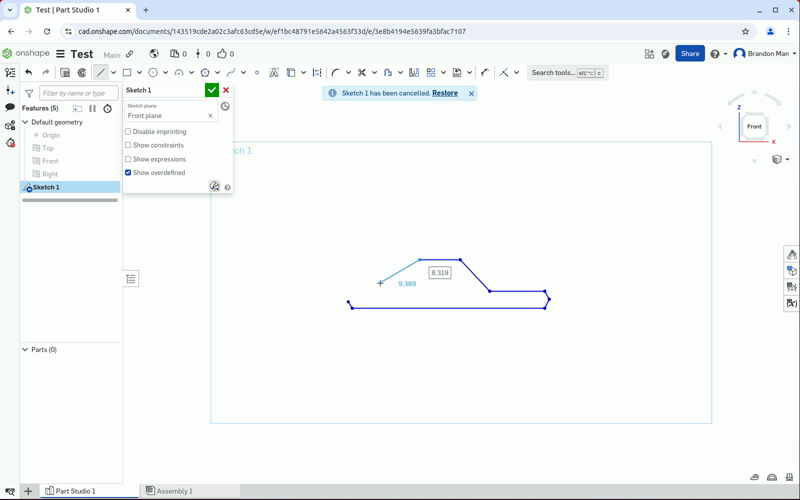
click(380, 282)
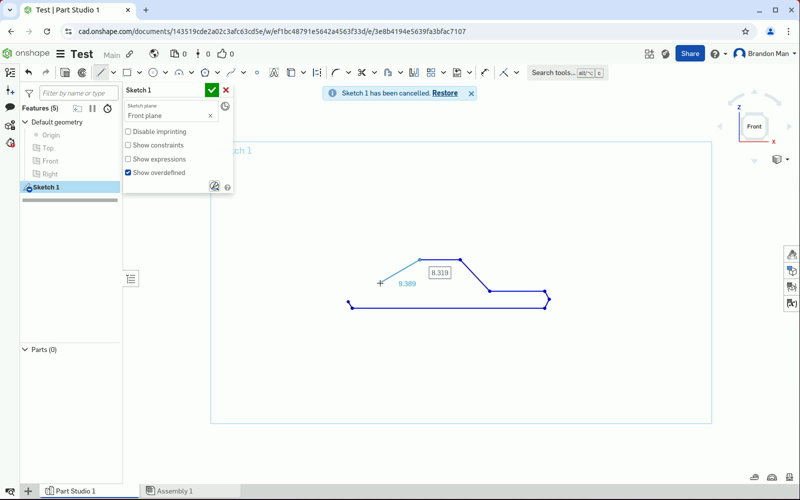
key_up(shift)
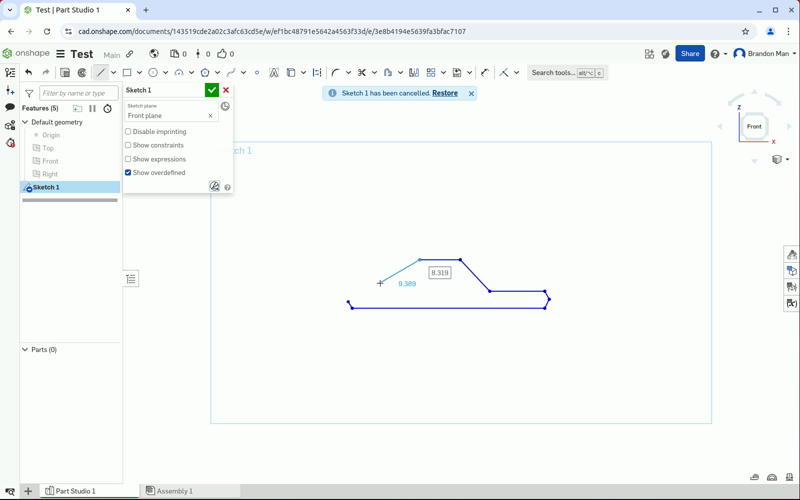
key_down(shift)
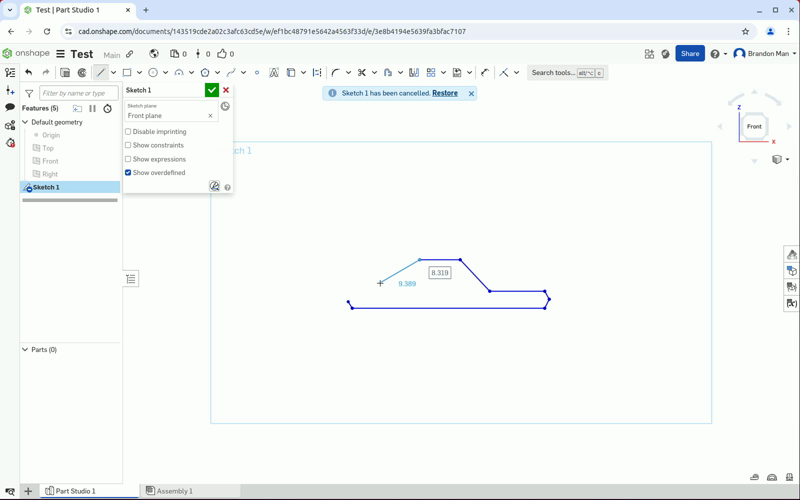
mouse_move(410, 282)
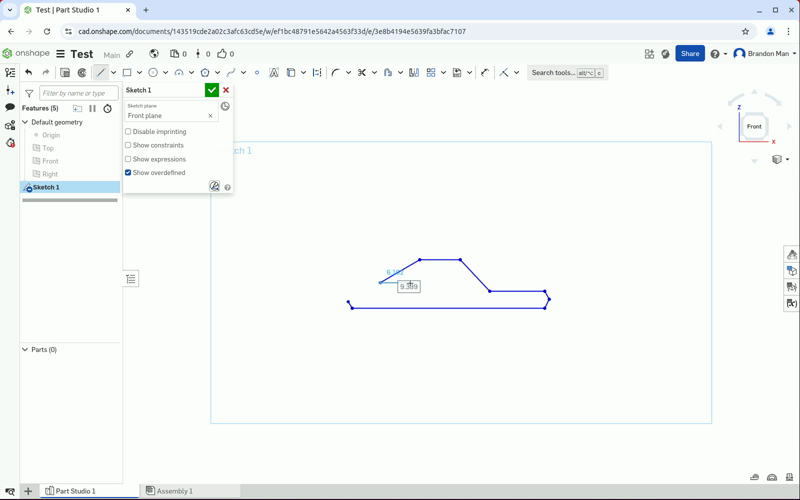
mouse_move(348, 282)
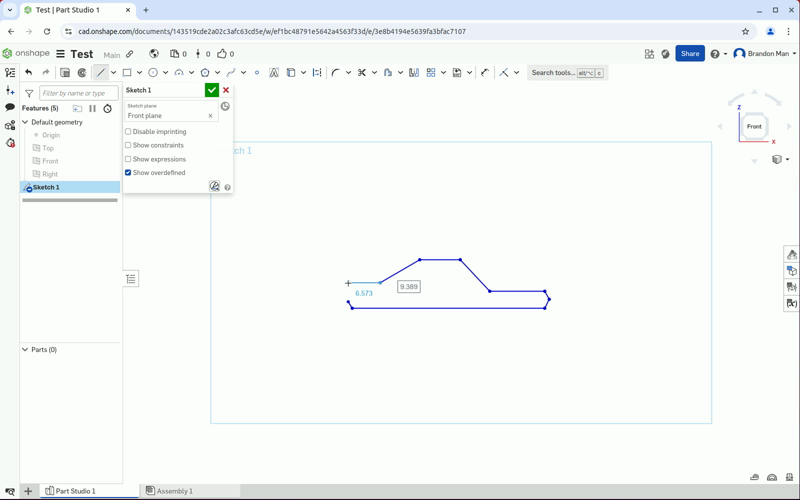
click(348, 282)
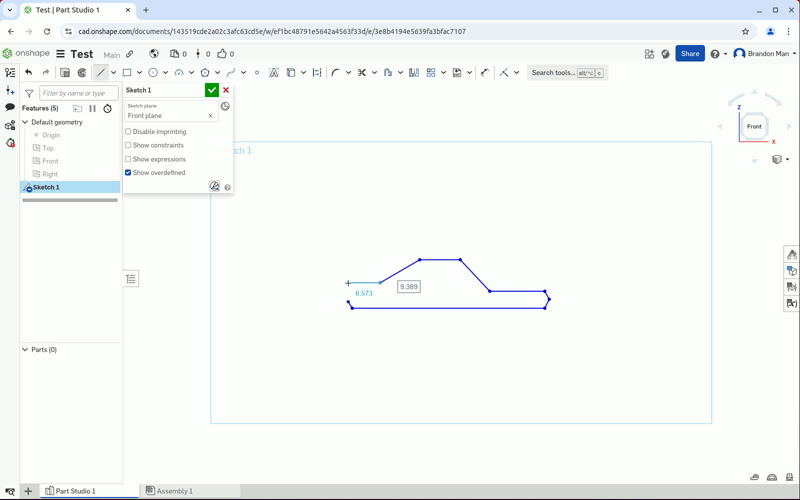
key_up(shift)
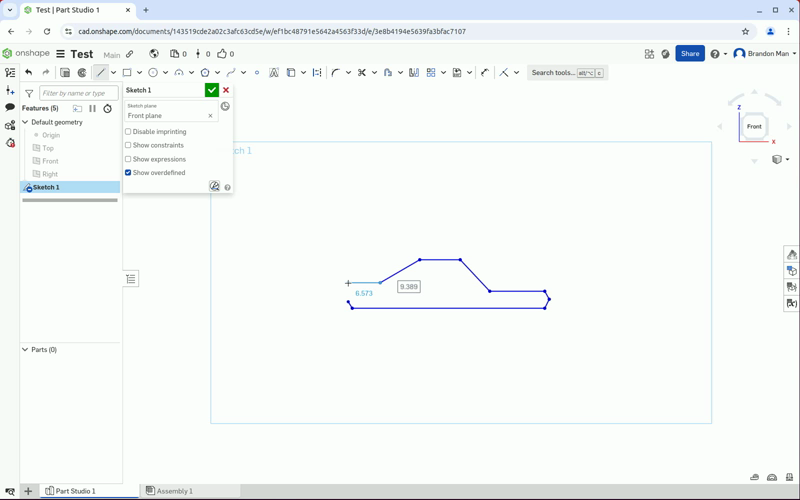
mouse_move(378, 282)
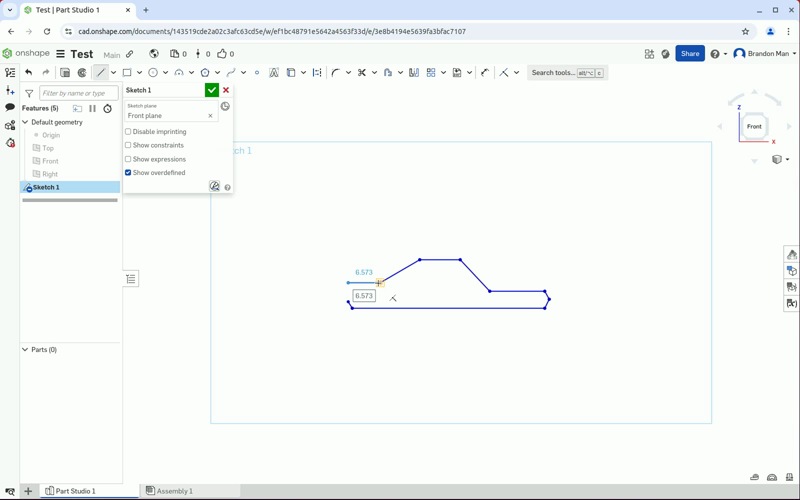
key_down(shift)
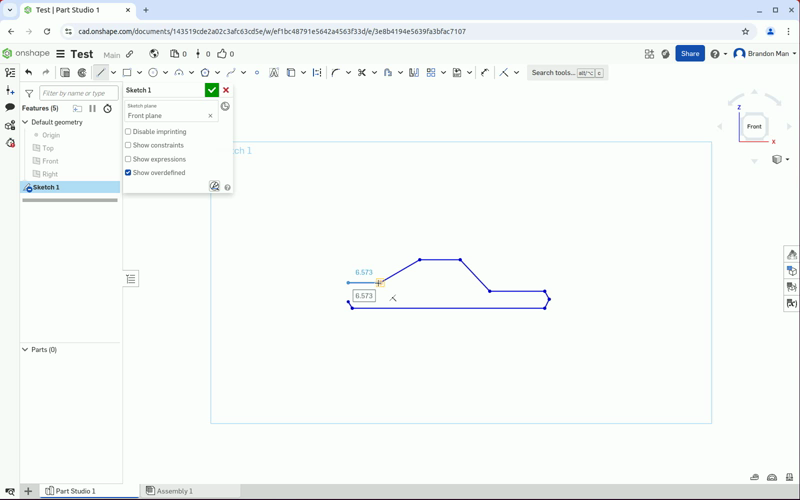
mouse_move(348, 301)
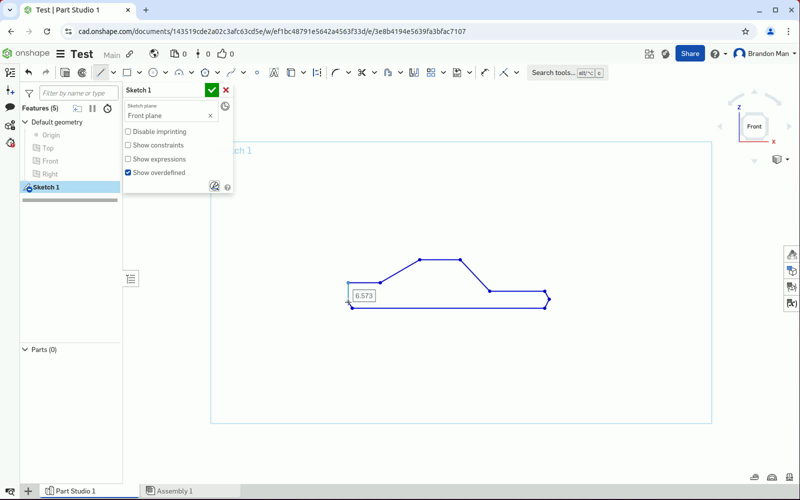
key_up(shift)
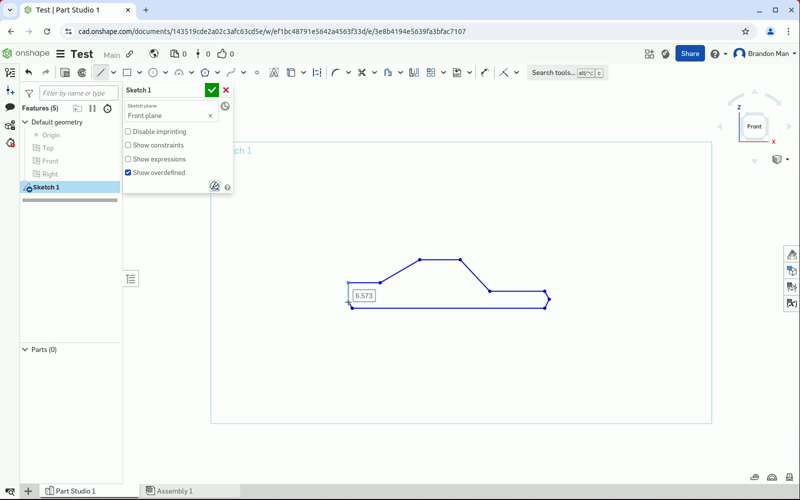
click(348, 301)
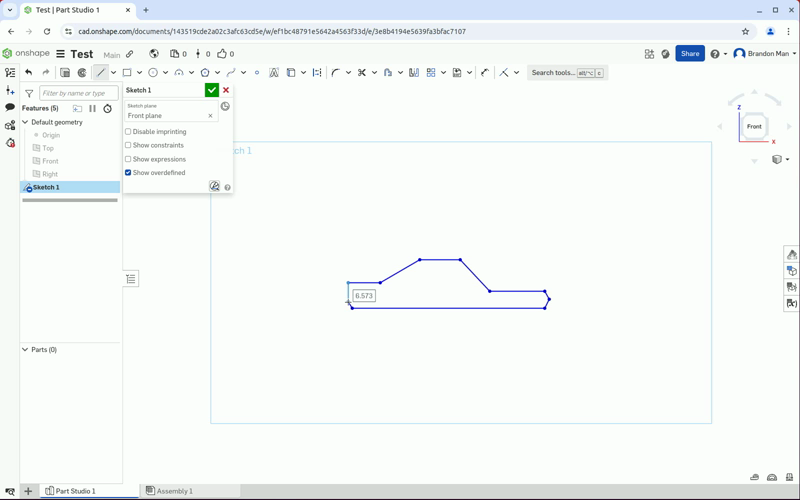
key(esc)
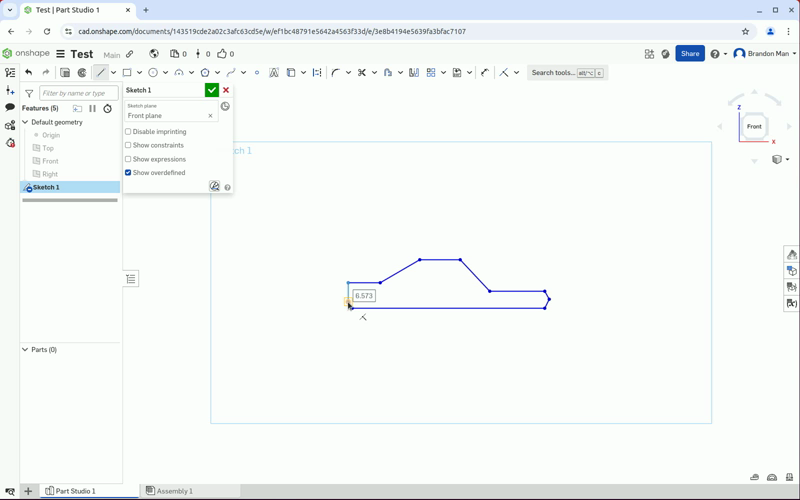
mouse_move(448, 302)
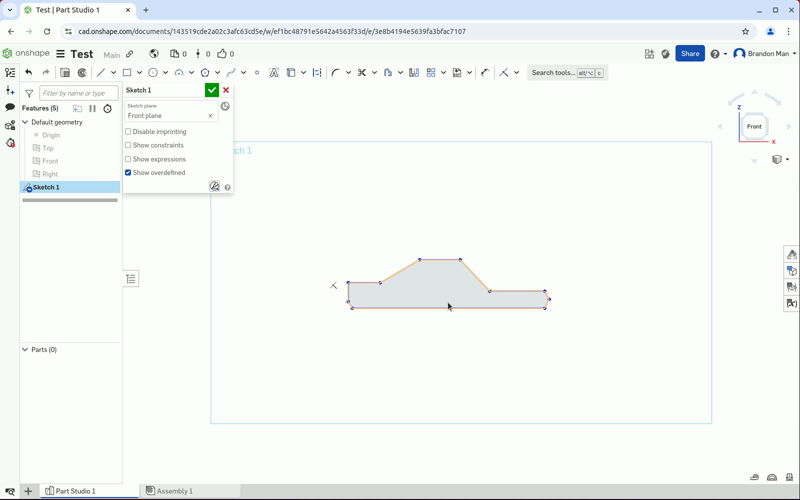
click(448, 302)
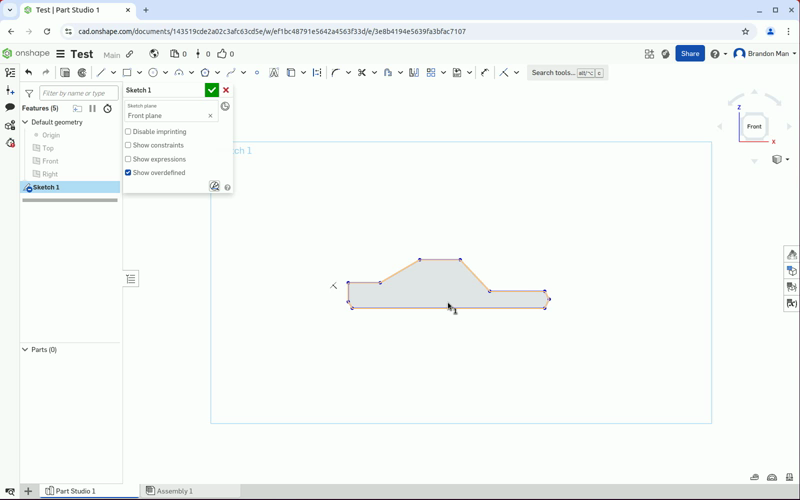
mouse_move(73, 352)
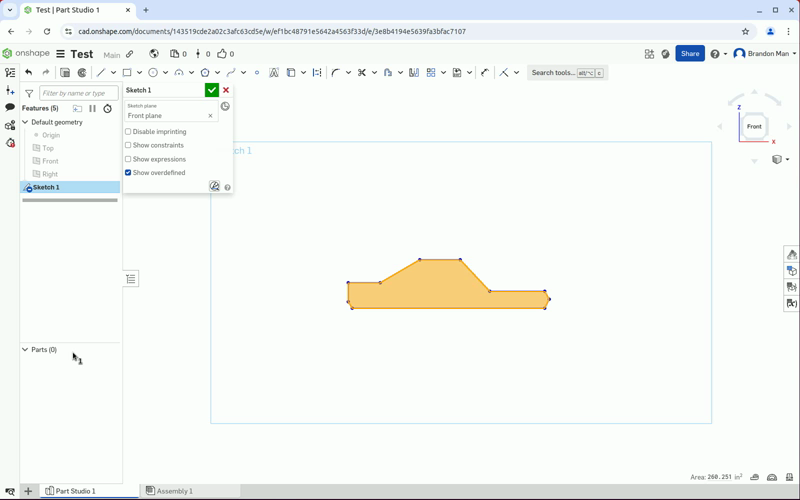
key(shift+y)
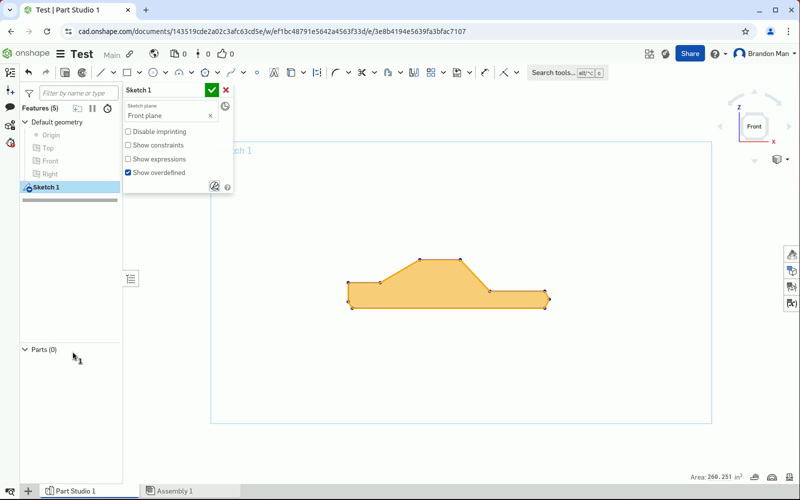
key(shift+e)
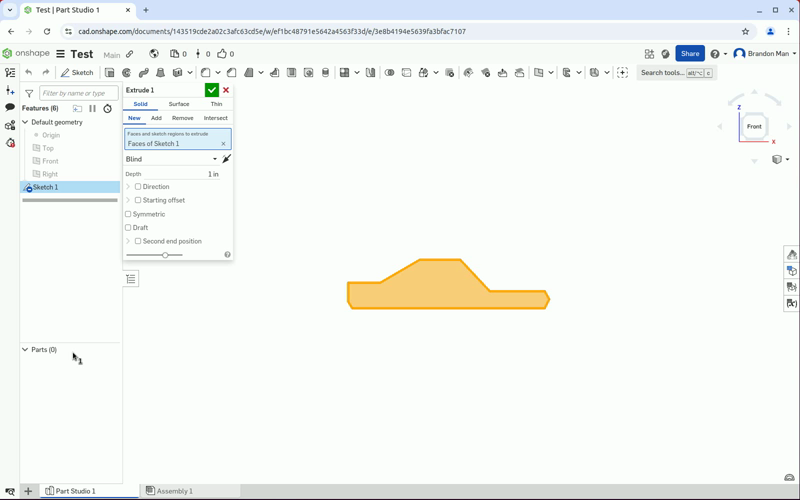
mouse_move(143, 106)
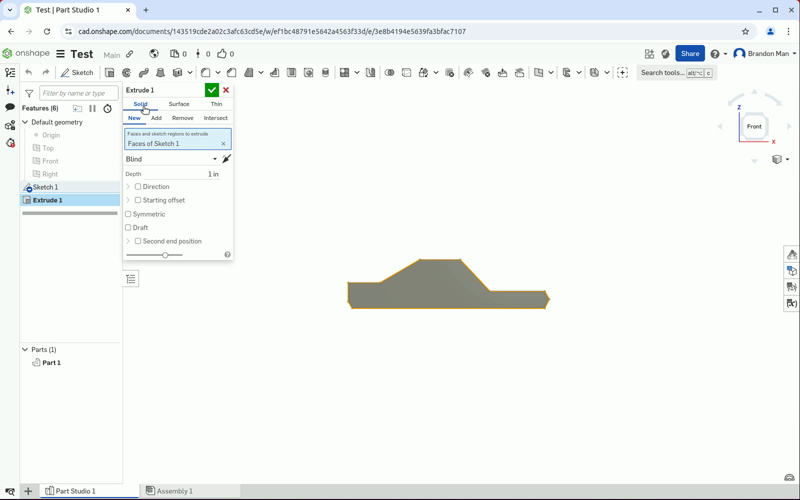
click(143, 106)
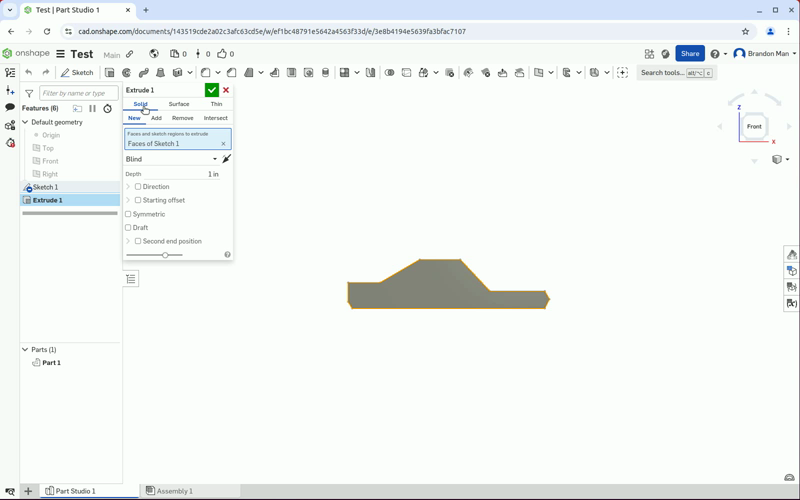
mouse_move(137, 120)
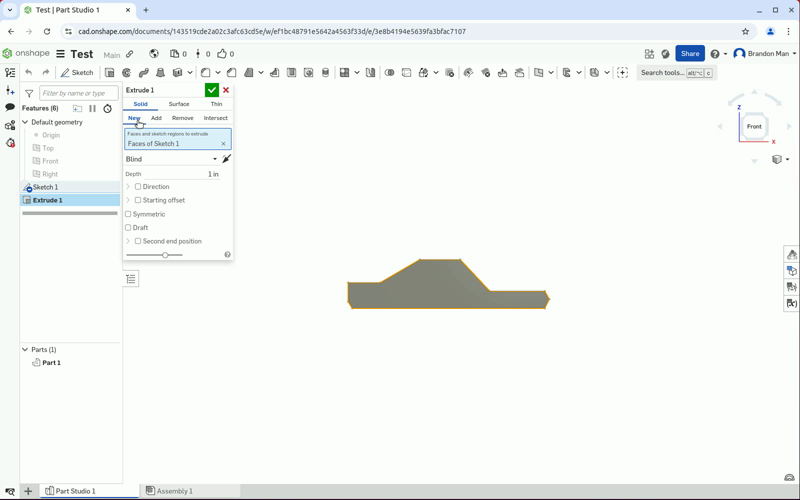
click(137, 120)
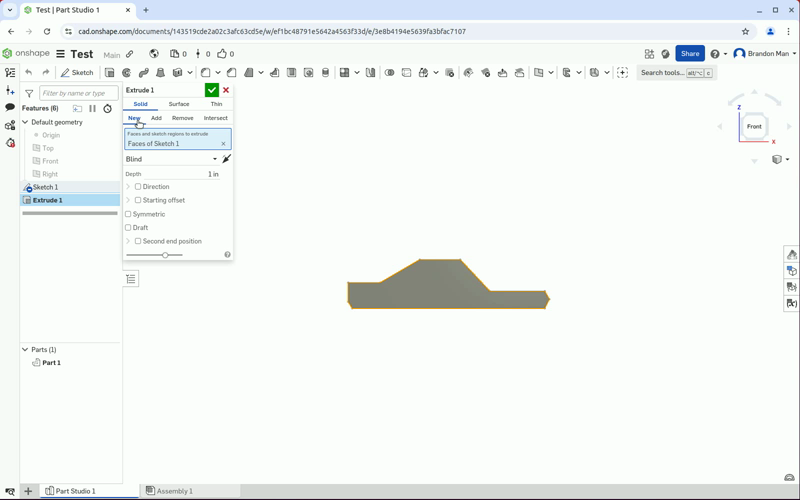
key(tab, 4)
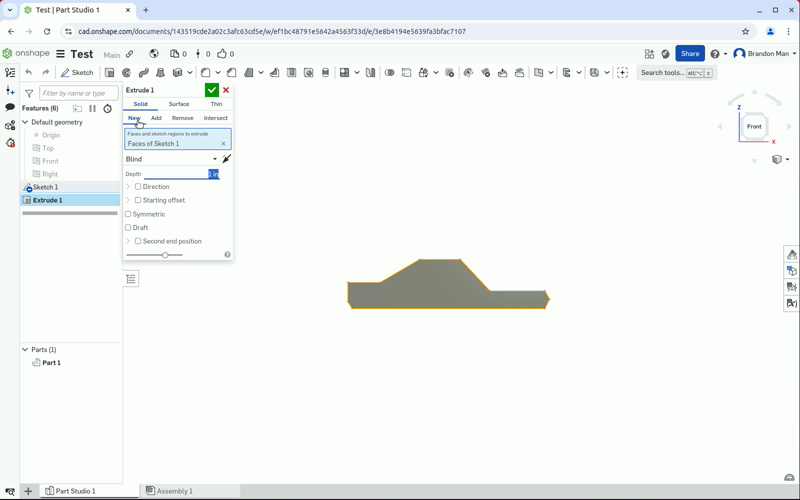
text(7.703)
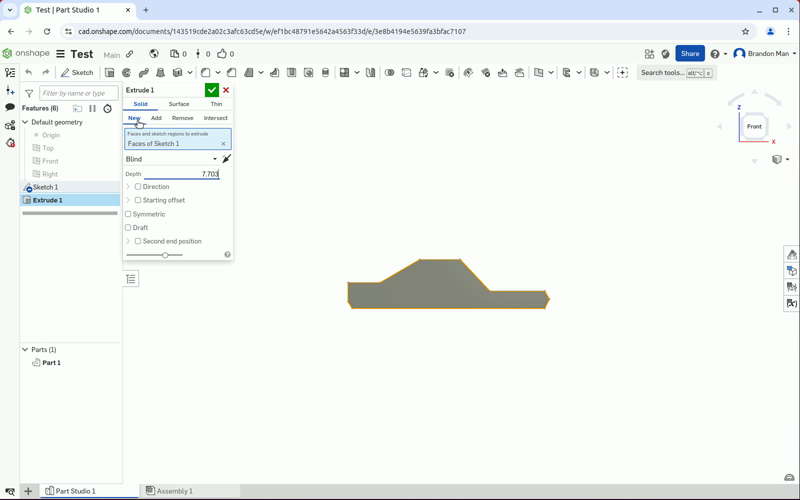
key(enter)
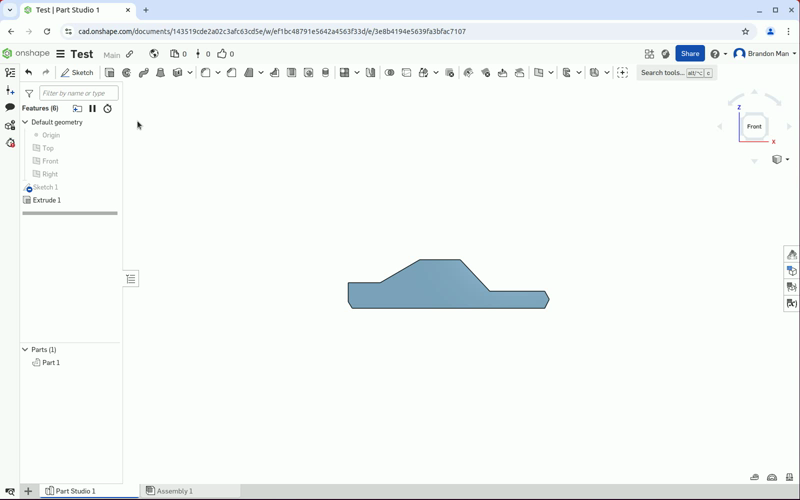
key(shift+h)
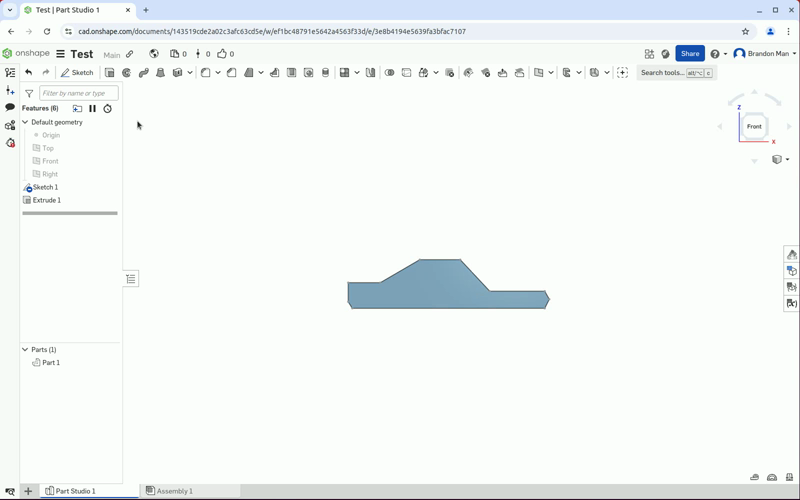
key(shift+h)
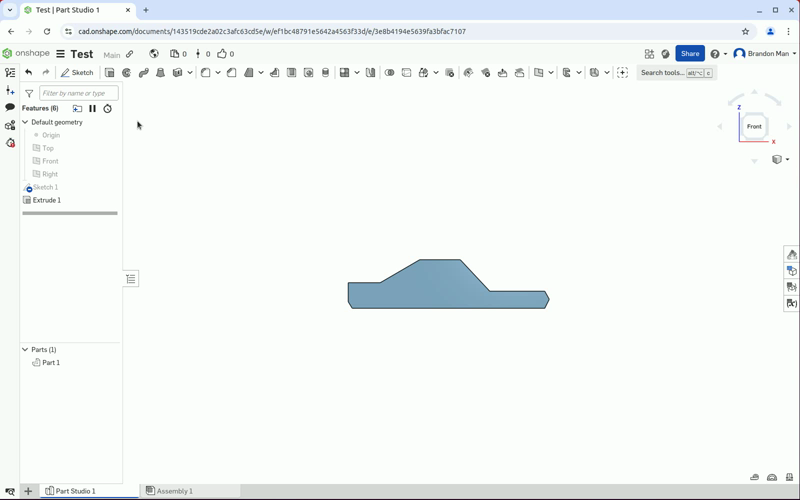
mouse_move(73, 189)
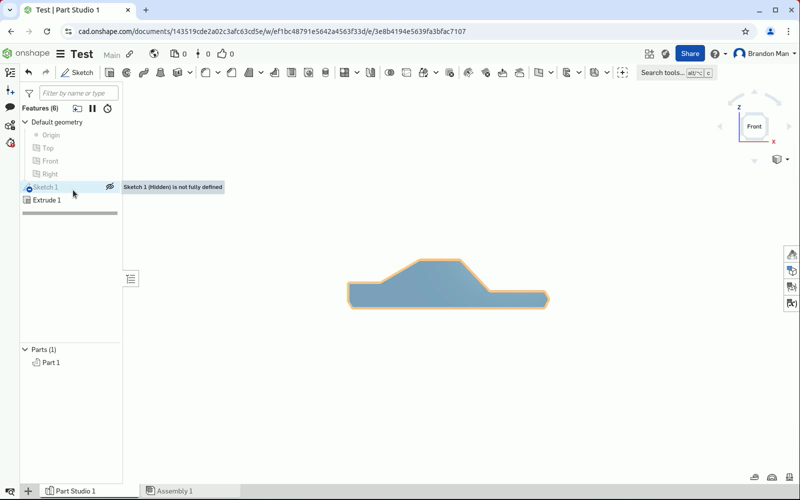
click(73, 189)
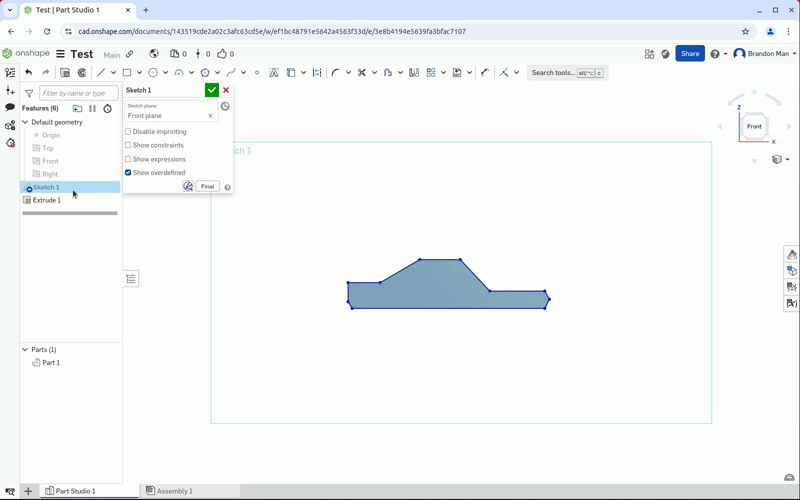
mouse_move(229, 92)
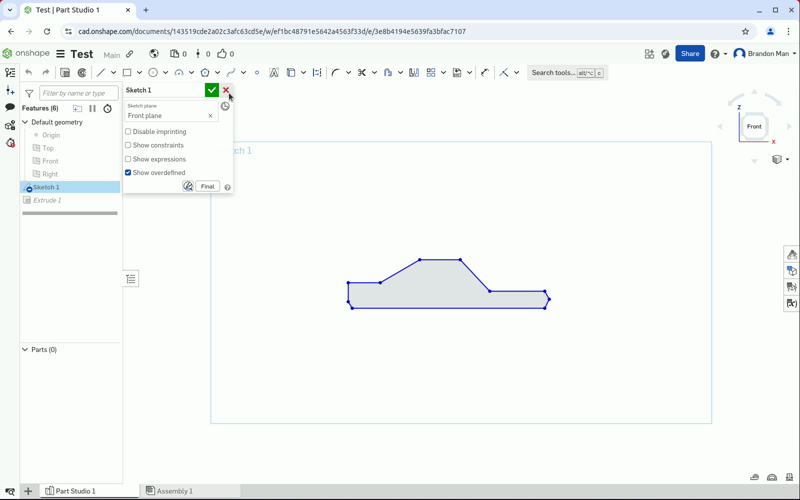
click(229, 92)
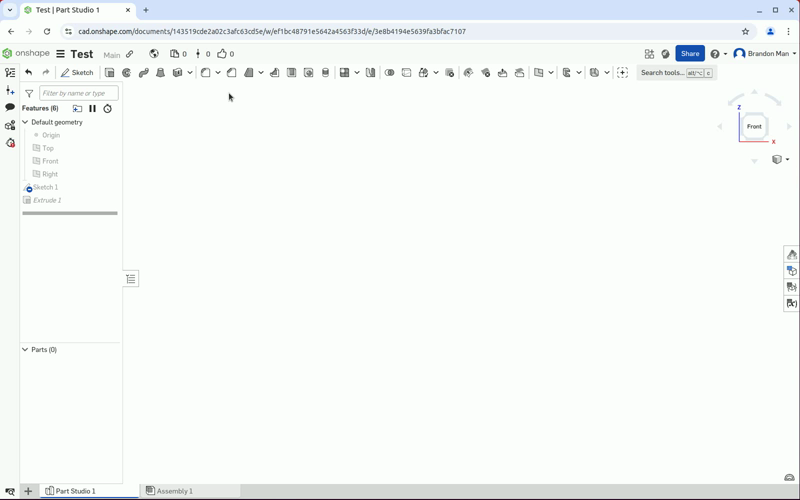
mouse_move(541, 75)
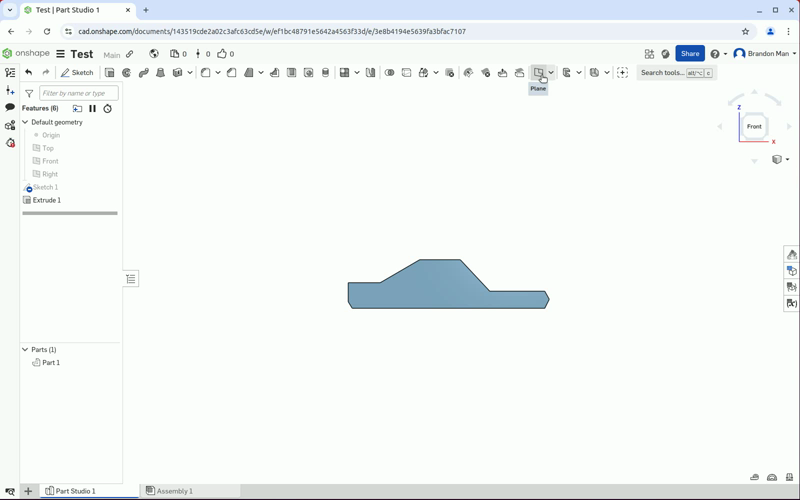
click(541, 75)
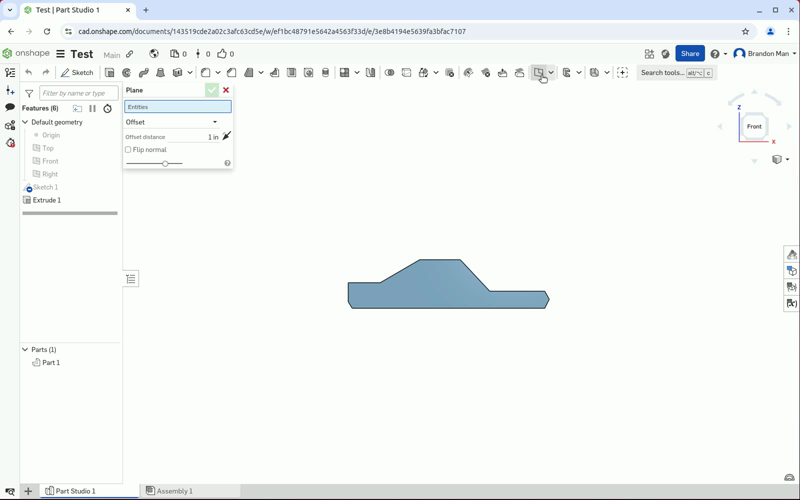
mouse_move(73, 163)
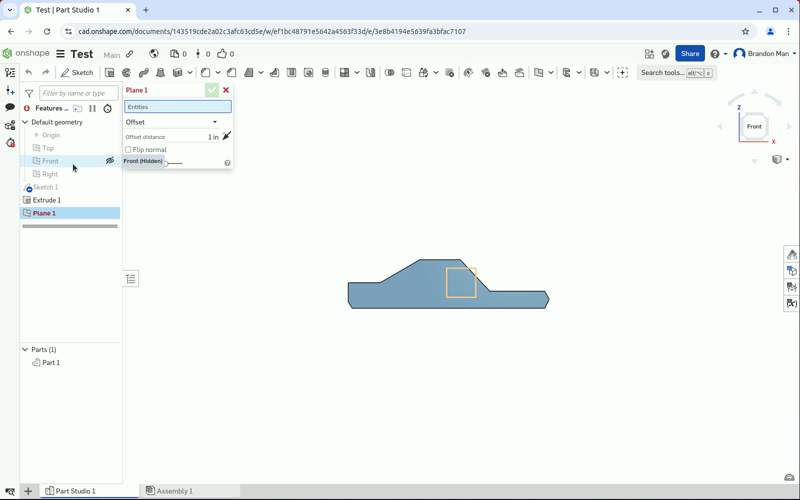
click(73, 163)
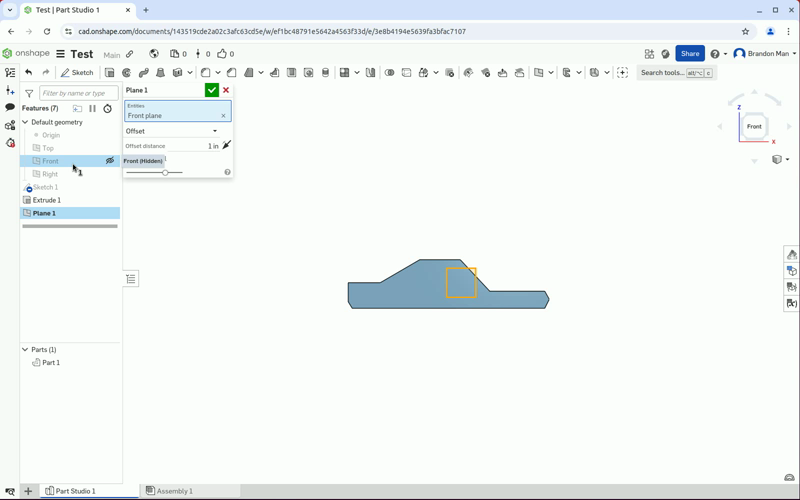
key(tab, 2)
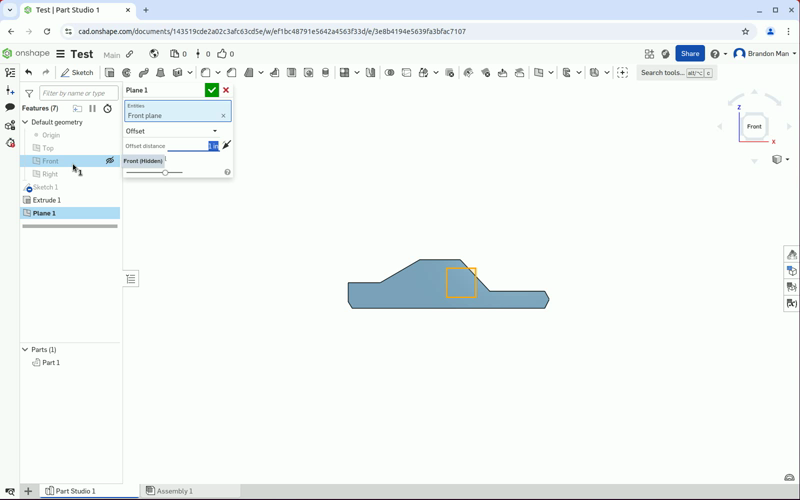
text(7.703)
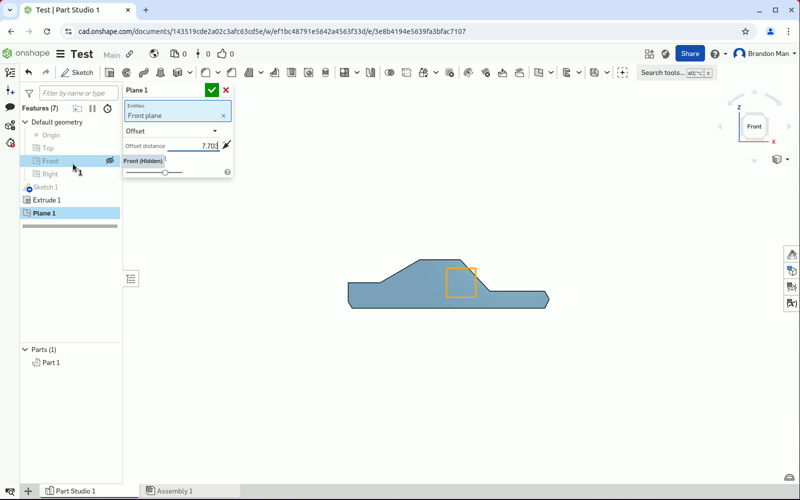
key(enter, 2)
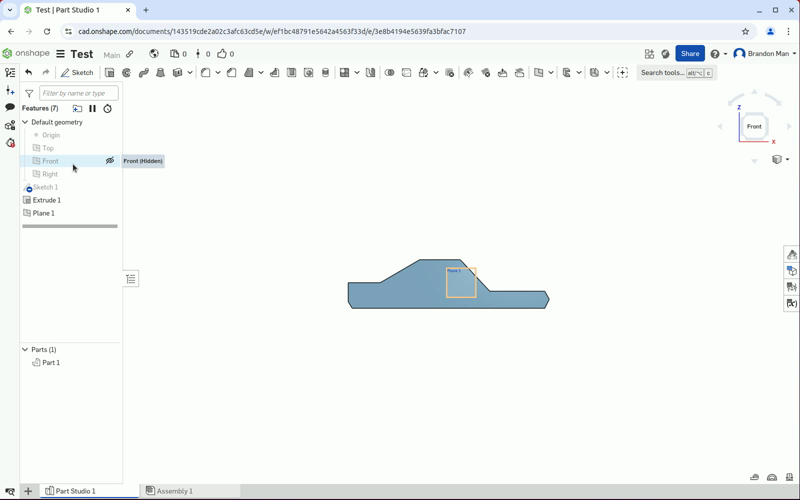
key(shift+s)
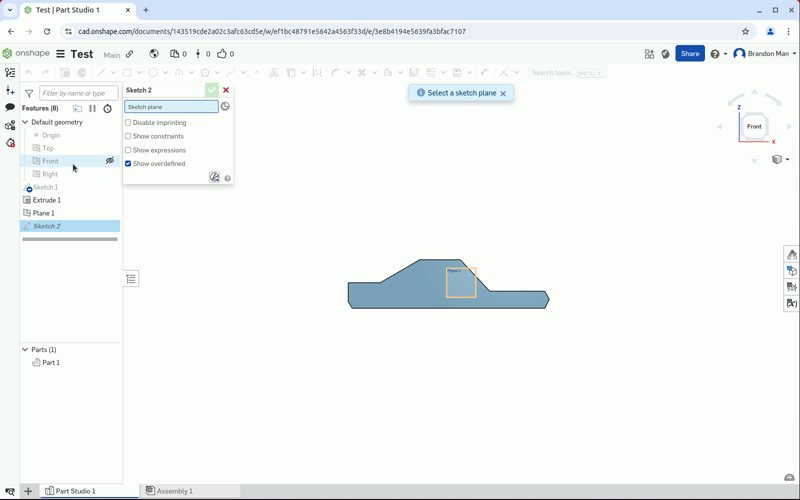
mouse_move(73, 215)
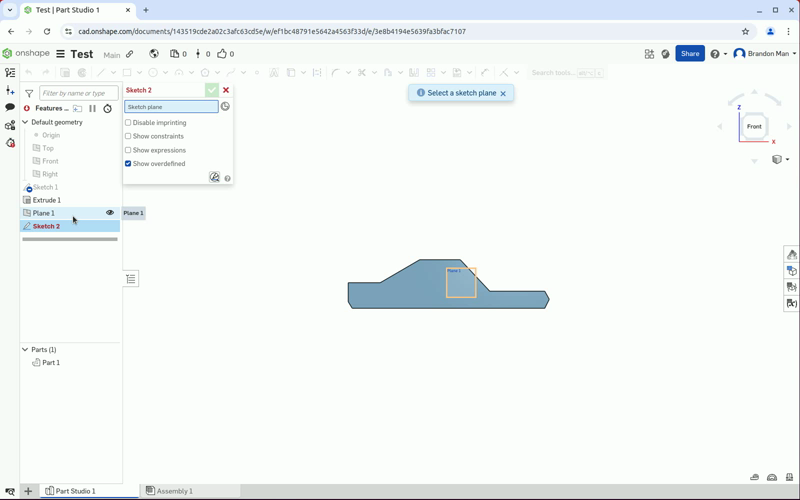
click(73, 215)
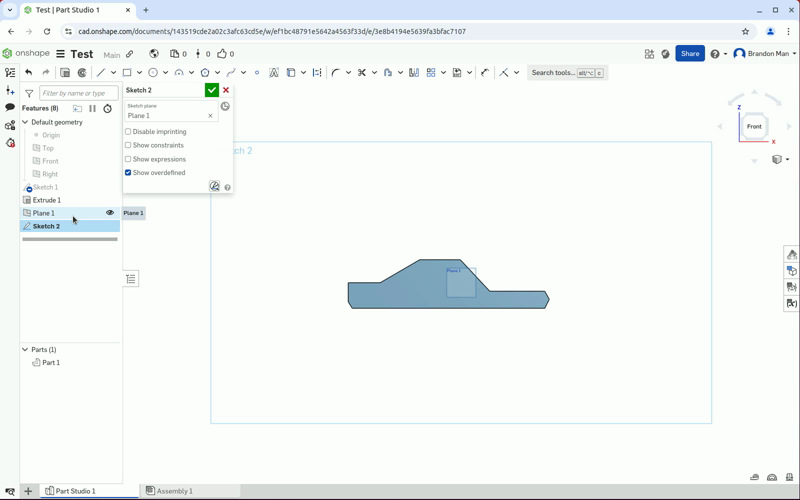
mouse_move(73, 352)
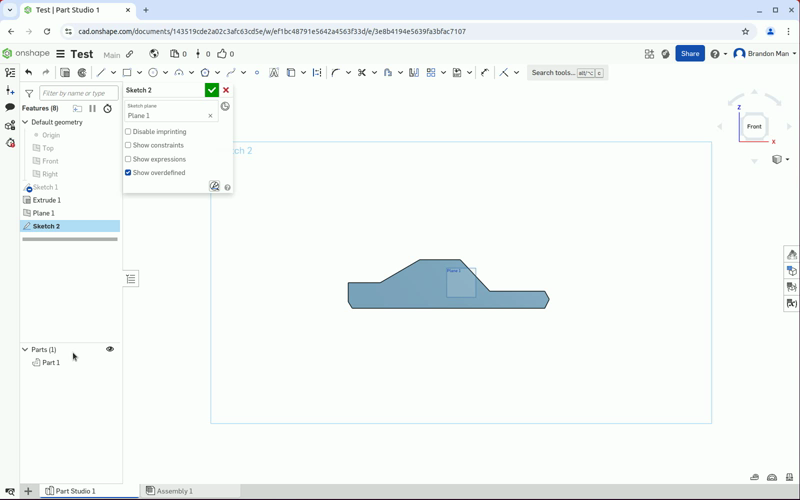
key(y)
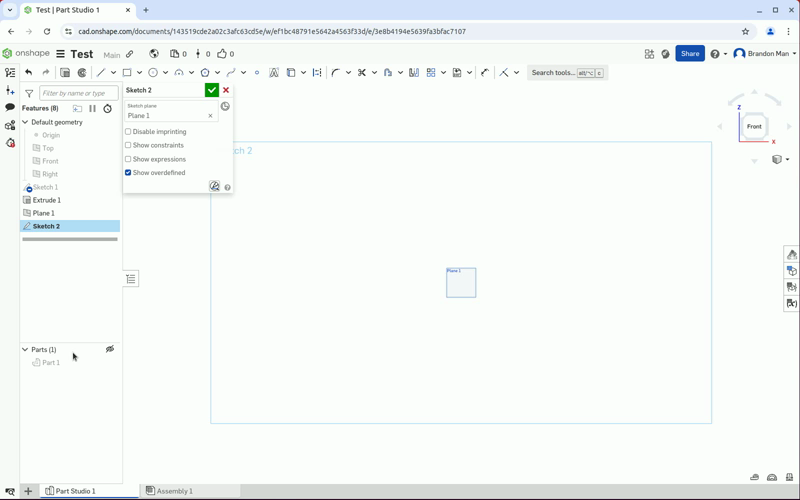
key(a)
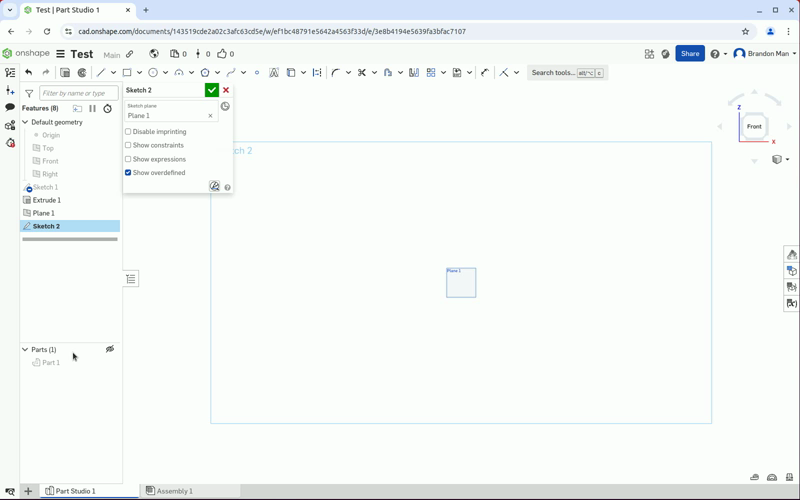
key_down(shift)
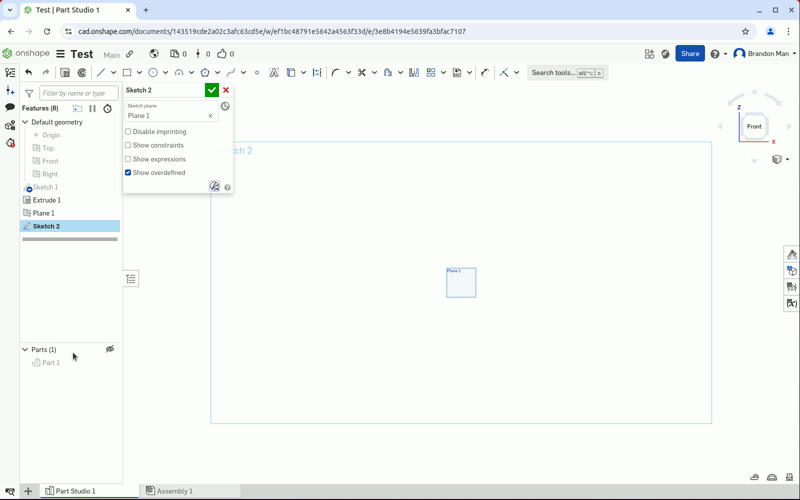
mouse_move(378, 307)
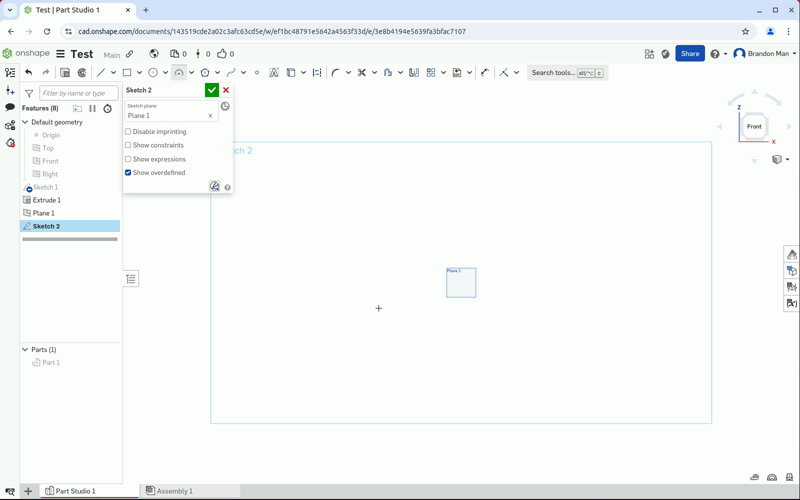
click(378, 307)
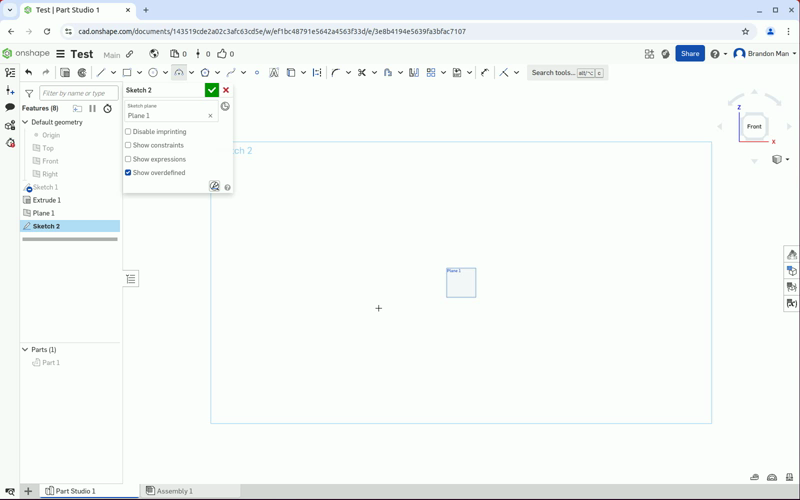
key_up(shift)
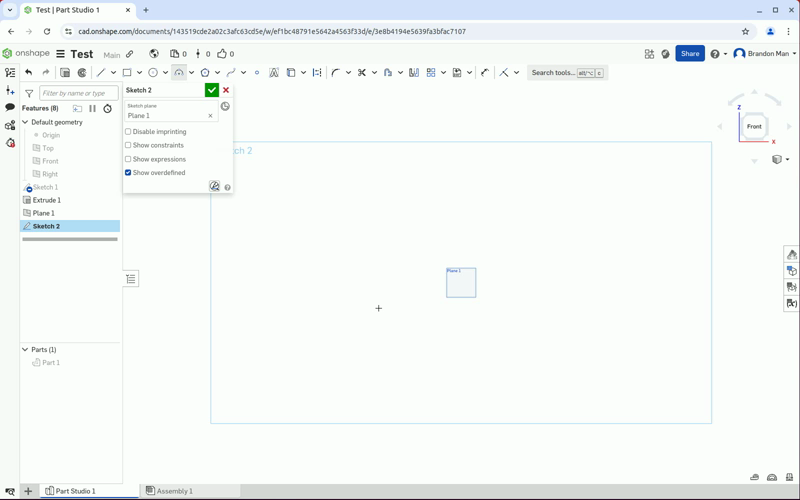
key_down(shift)
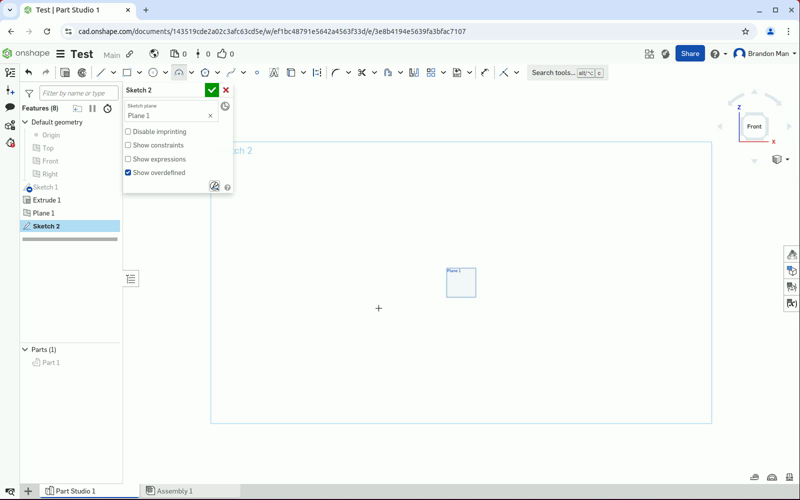
mouse_move(410, 307)
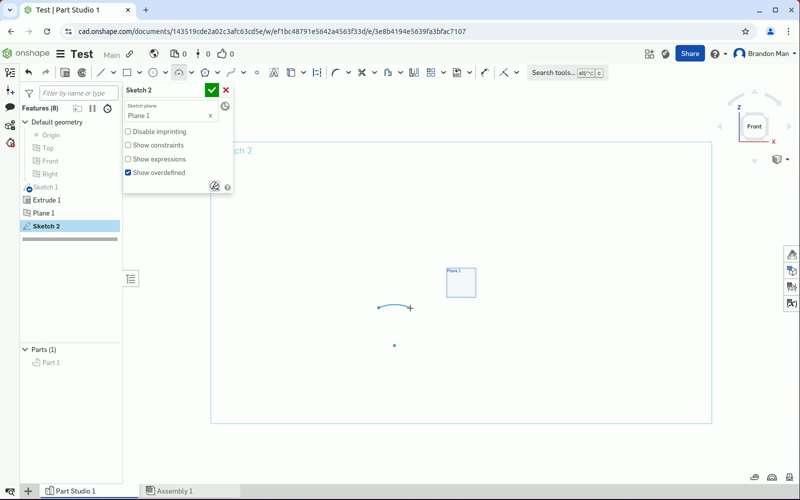
click(410, 307)
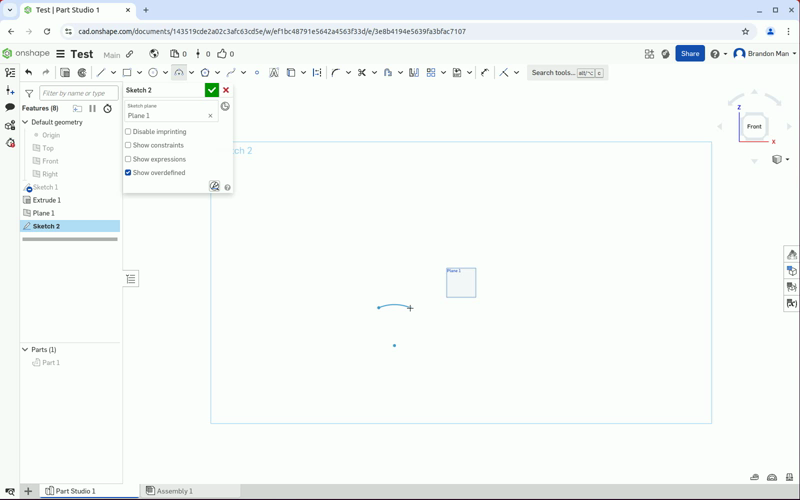
mouse_move(394, 323)
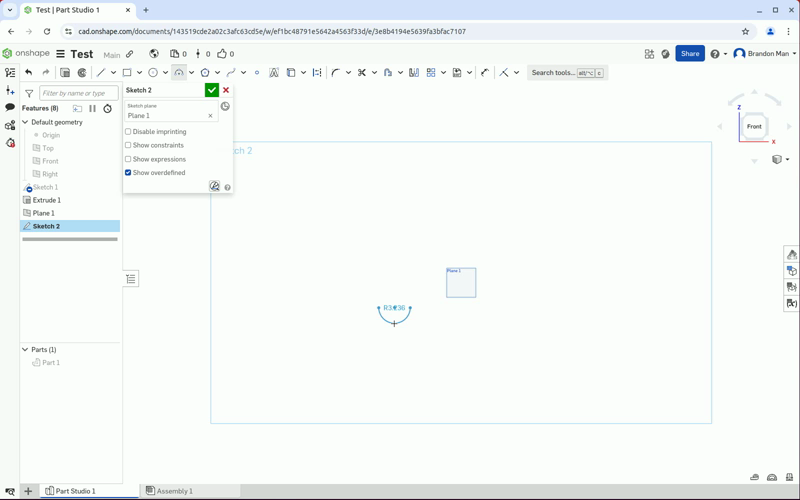
click(394, 323)
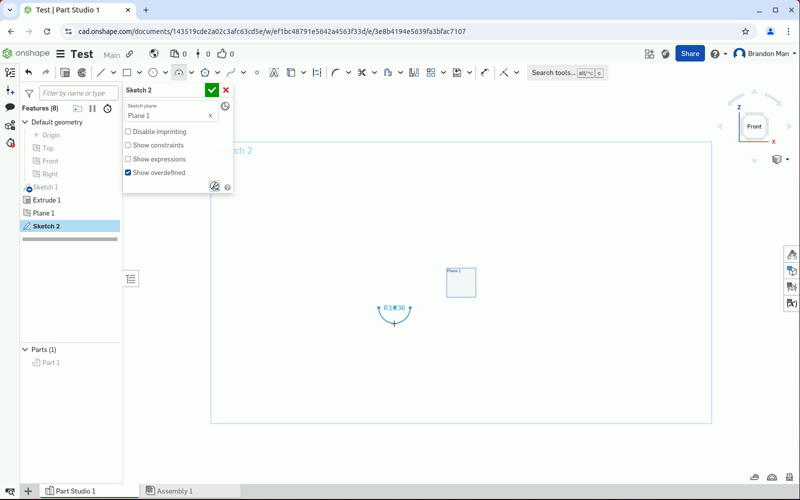
key_up(shift)
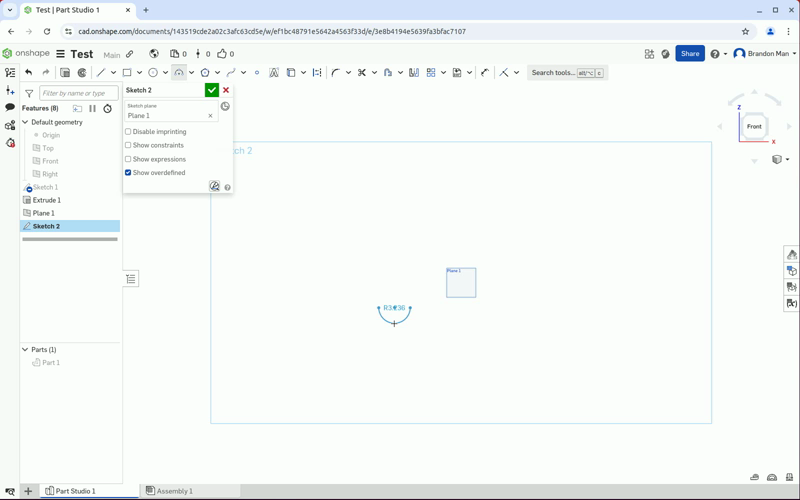
key(esc)
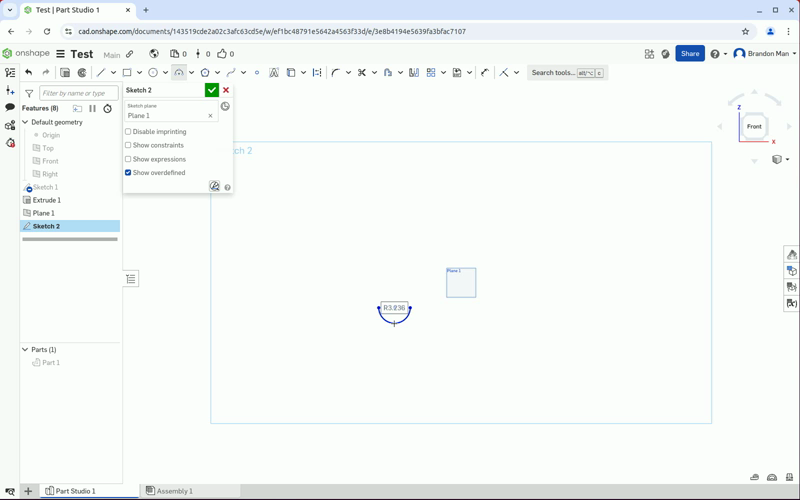
key(l)
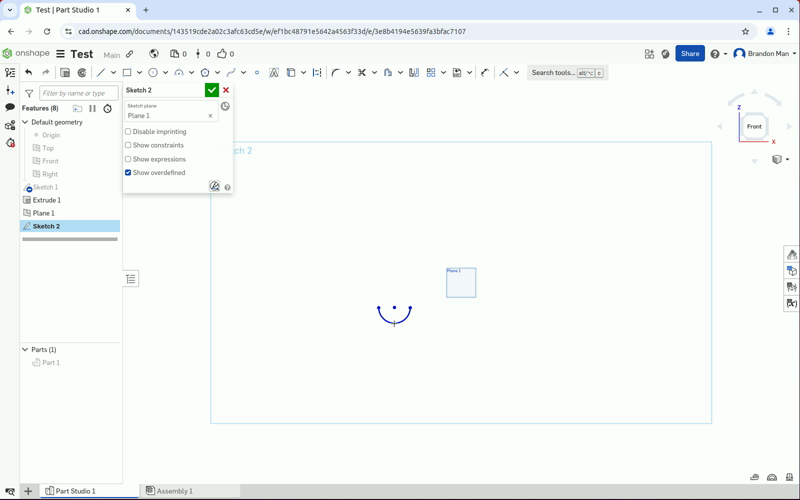
mouse_move(410, 307)
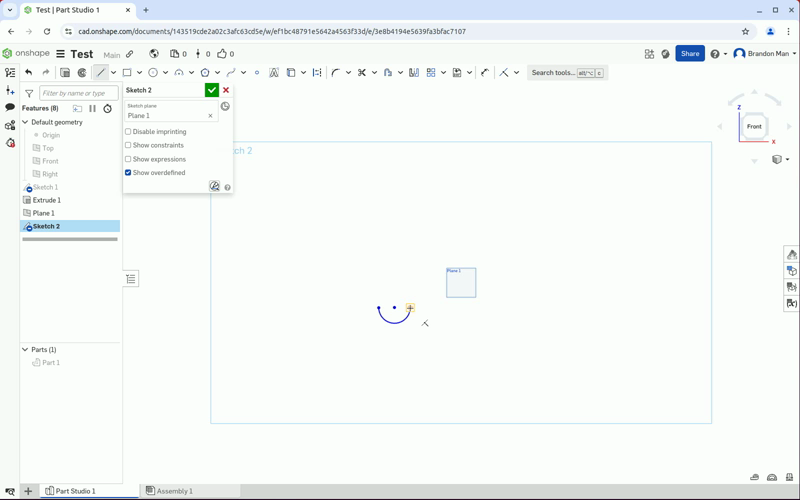
click(410, 307)
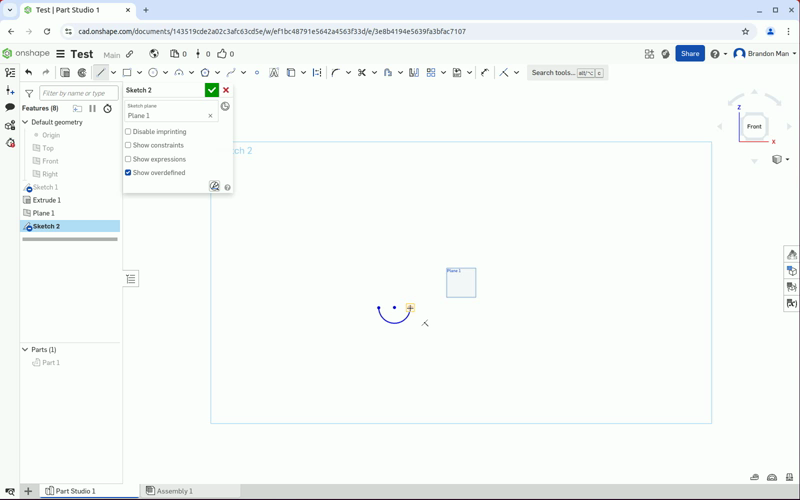
mouse_move(440, 307)
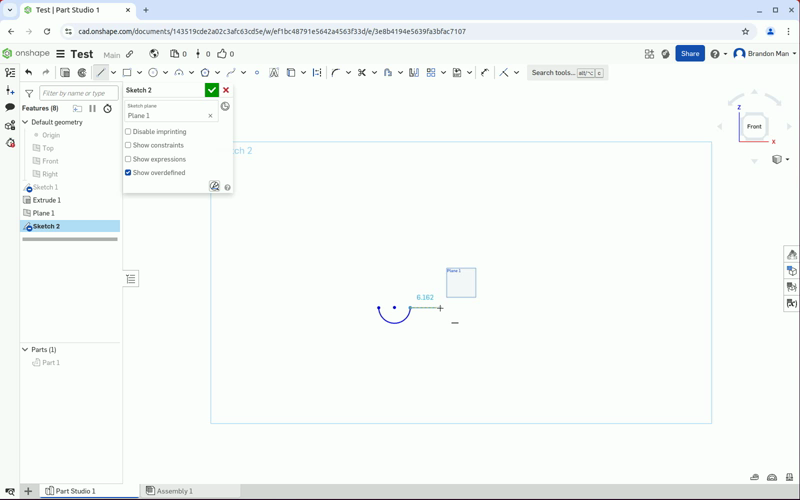
key_down(shift)
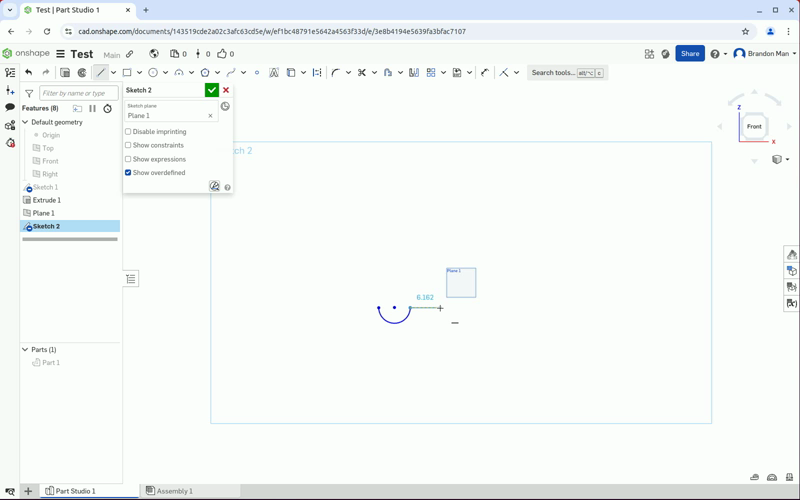
mouse_move(378, 307)
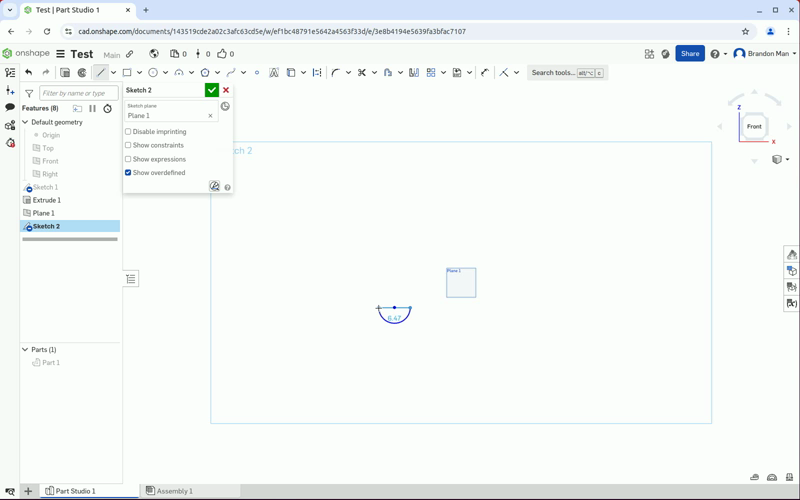
key_up(shift)
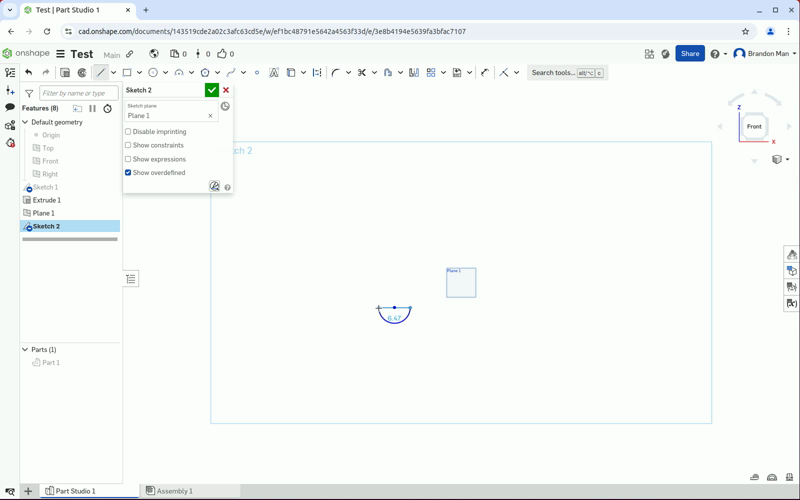
click(378, 307)
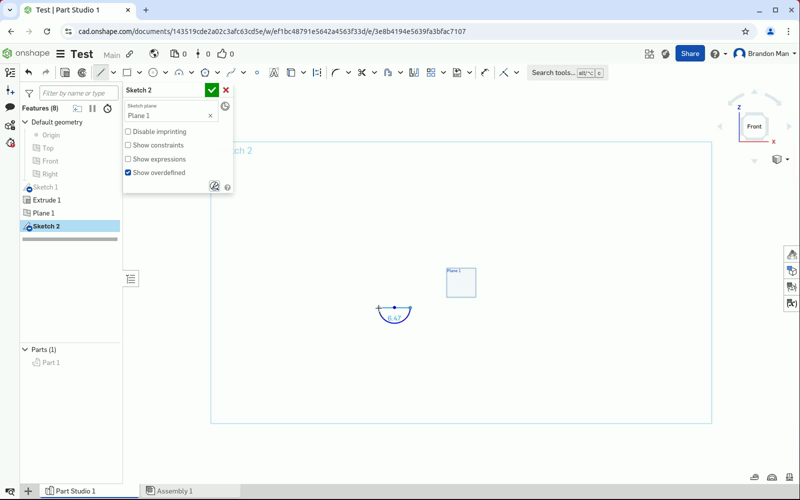
key(esc)
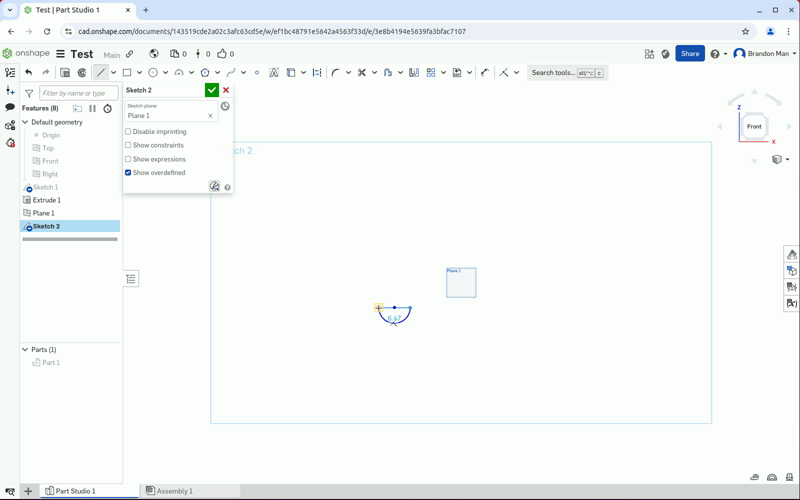
mouse_move(395, 313)
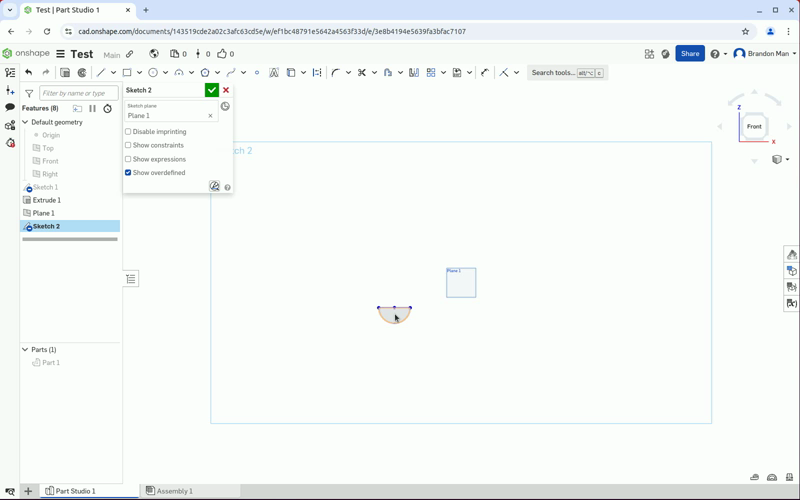
scroll(6)
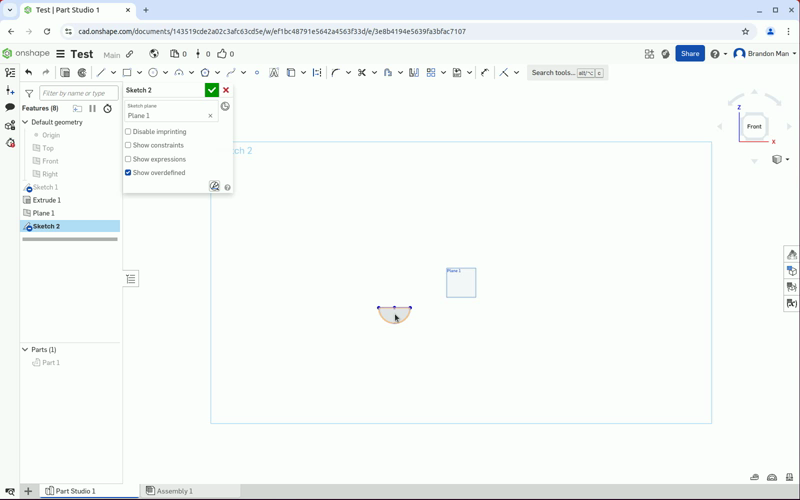
scroll(6)
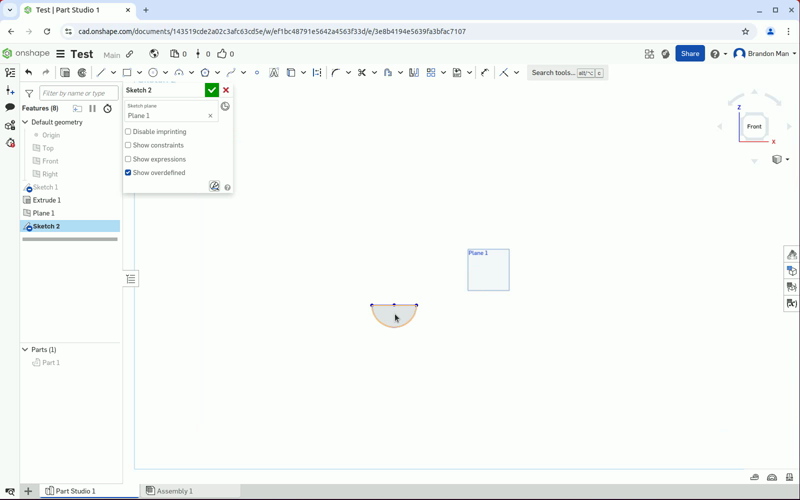
scroll(6)
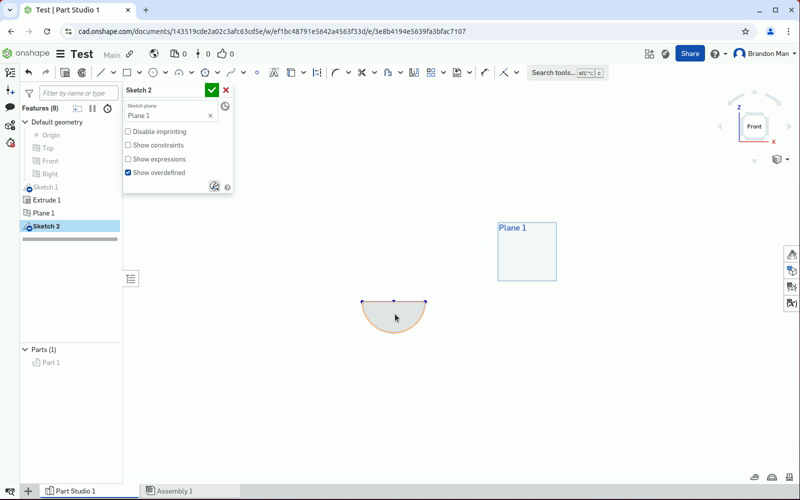
scroll(6)
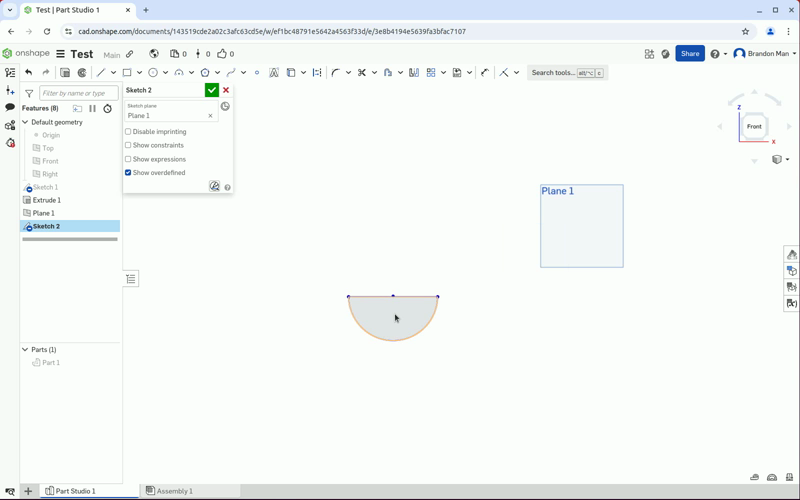
scroll(6)
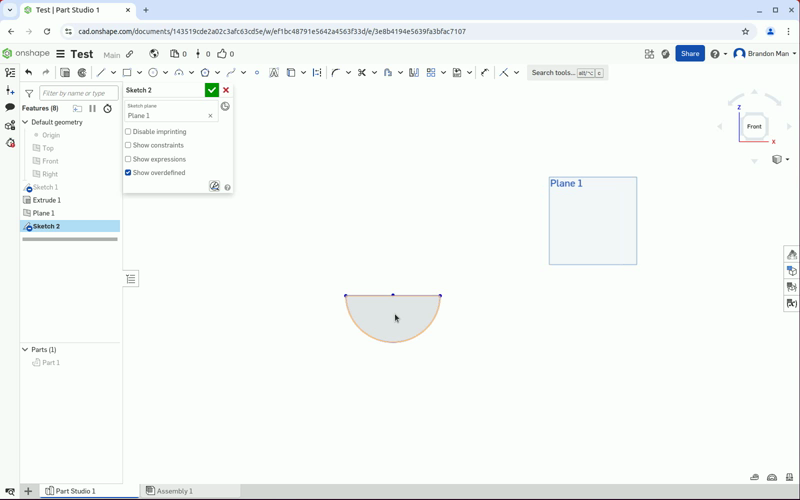
scroll(6)
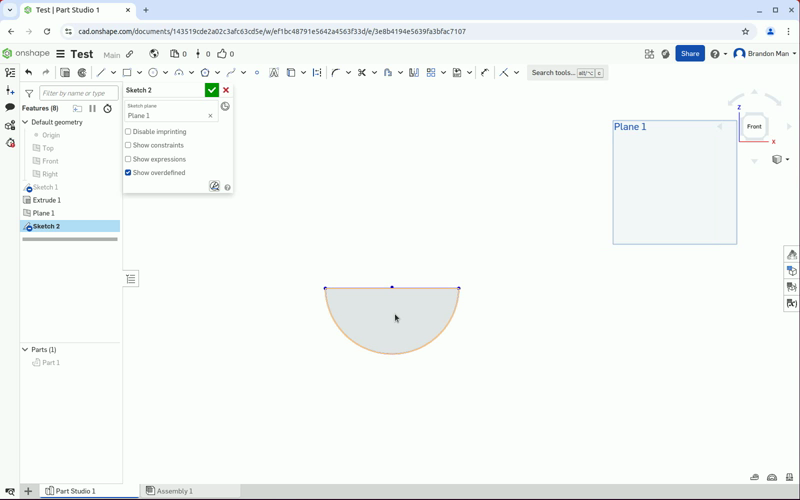
scroll(6)
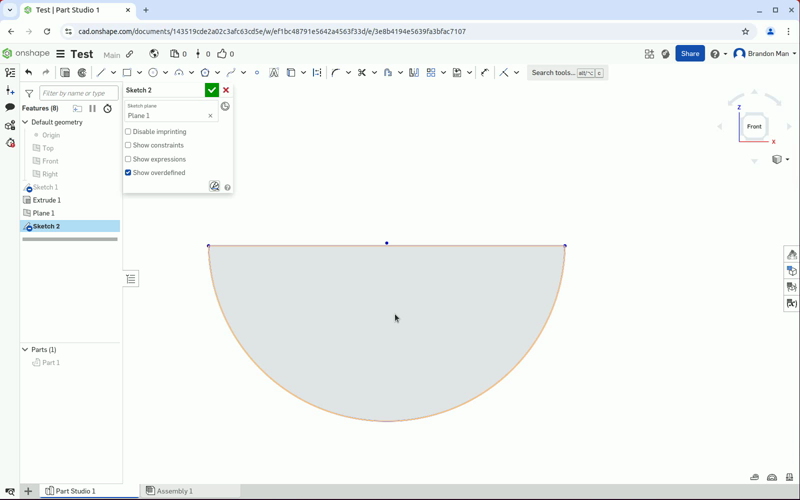
click(395, 313)
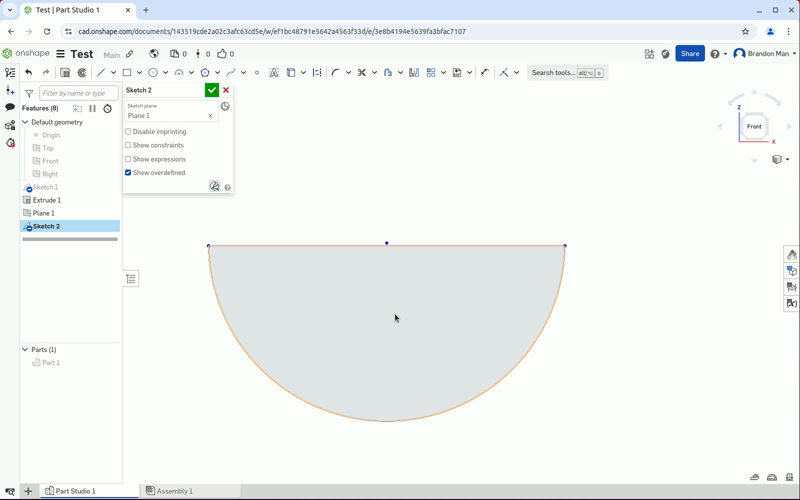
scroll(-6)
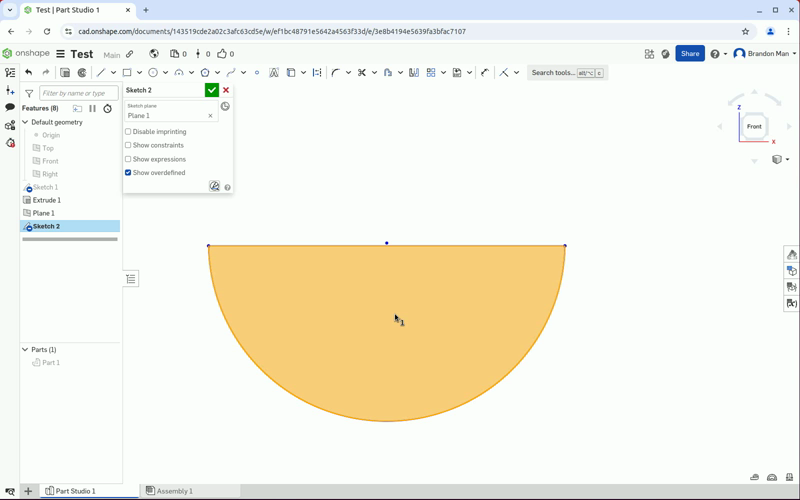
scroll(-6)
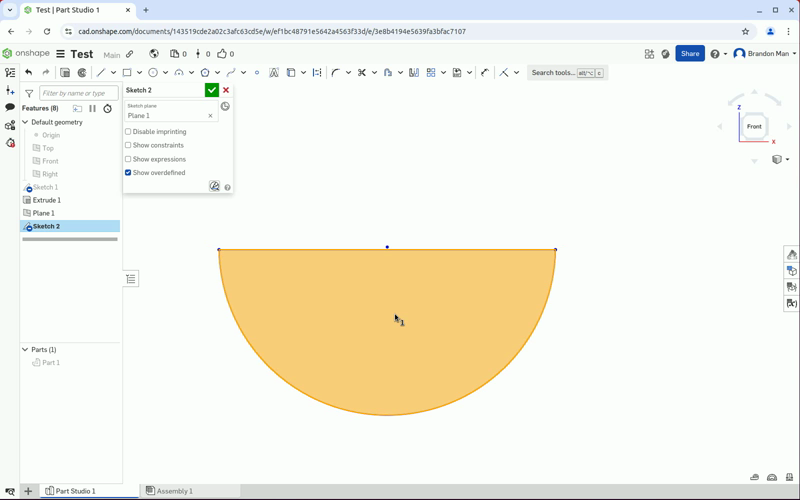
scroll(-6)
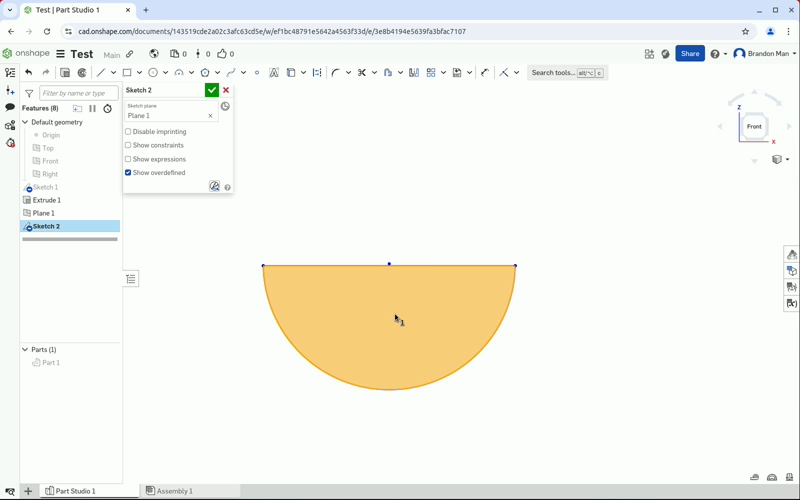
scroll(-6)
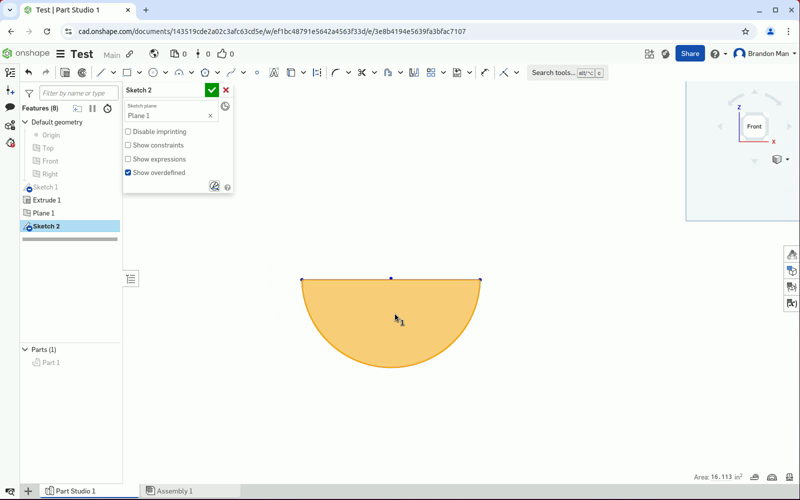
scroll(-6)
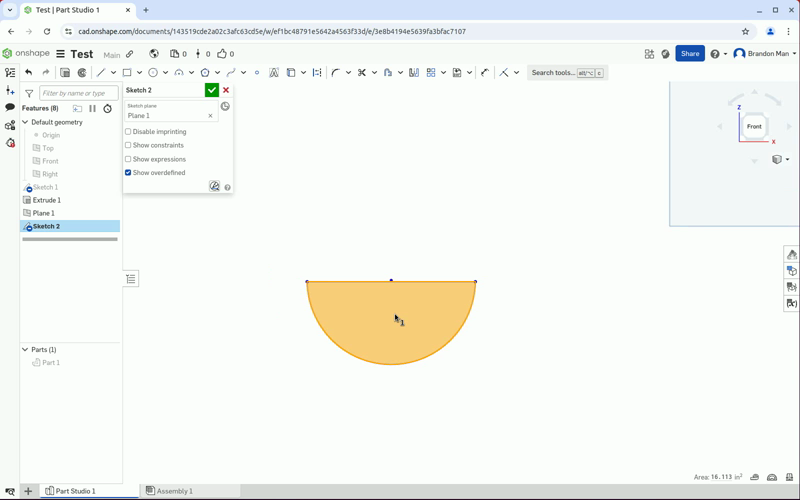
scroll(-6)
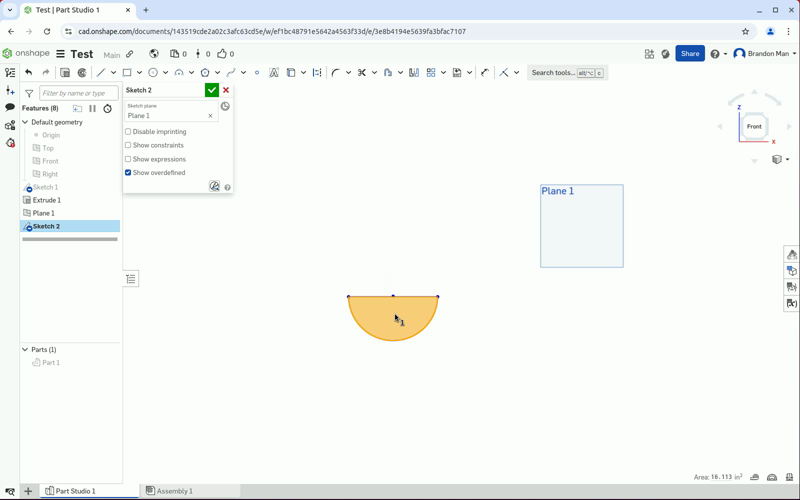
scroll(-6)
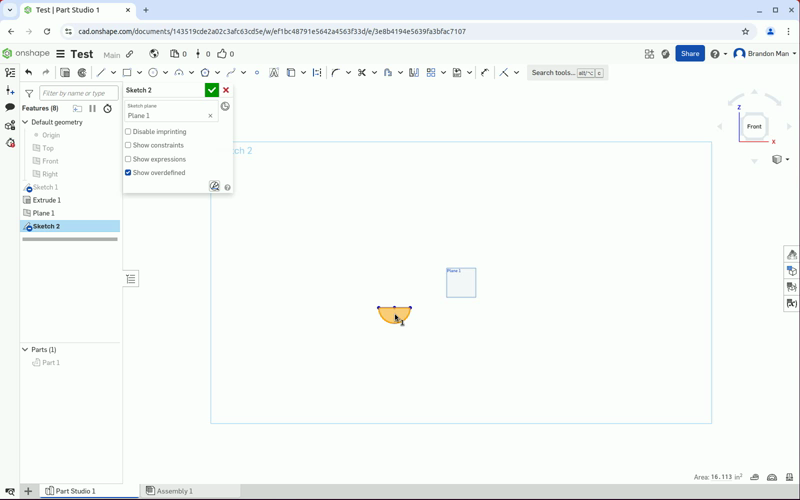
mouse_move(73, 352)
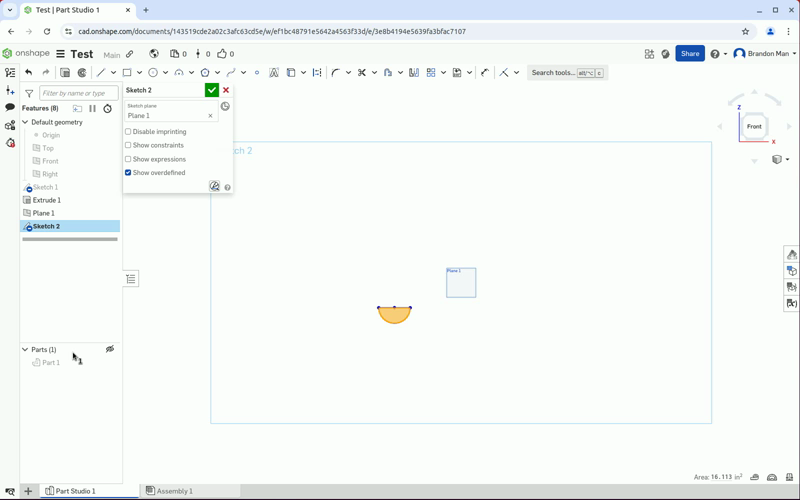
key(shift+y)
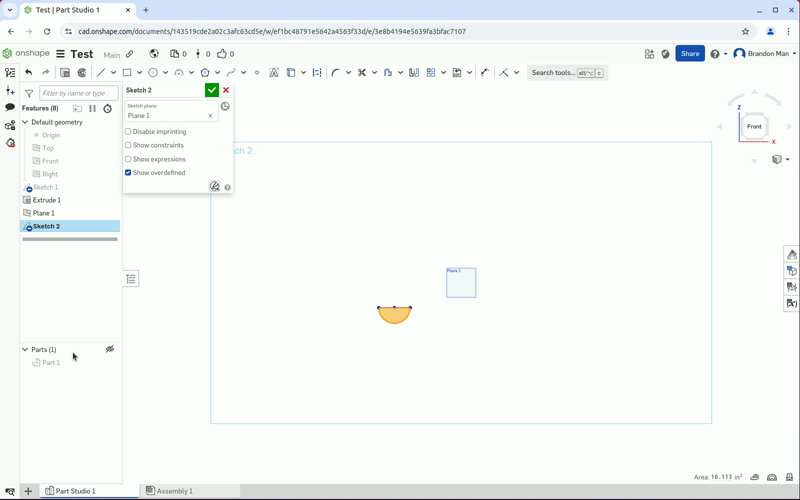
key(shift+e)
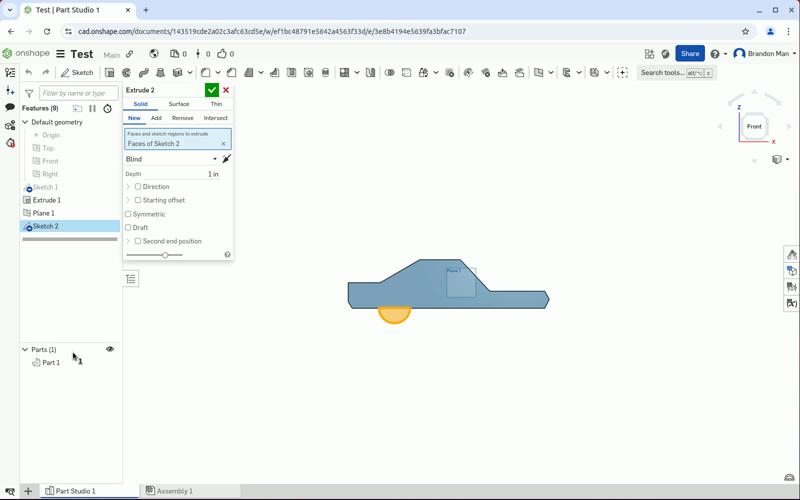
mouse_move(143, 106)
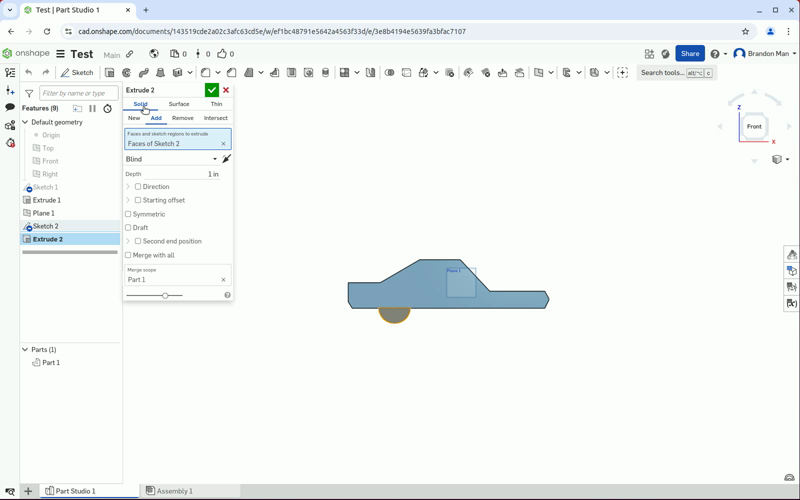
click(143, 106)
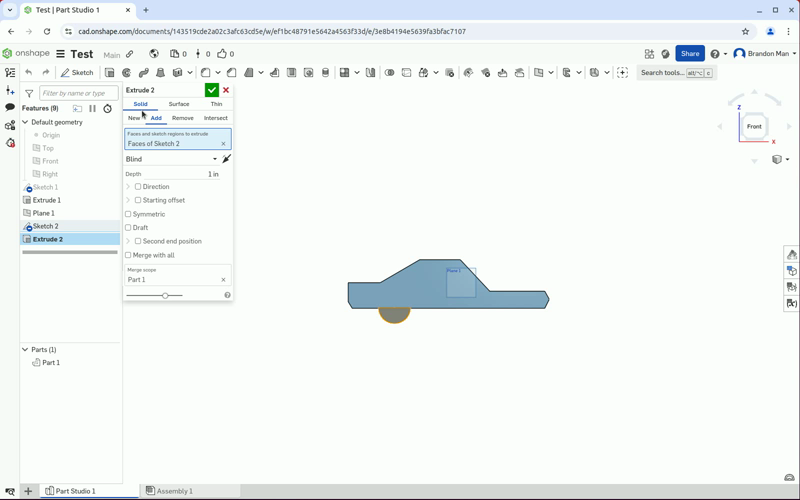
mouse_move(137, 120)
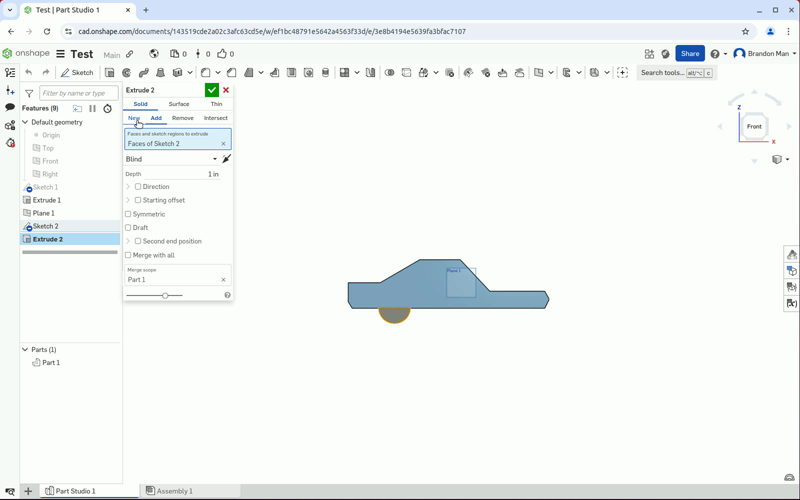
click(137, 120)
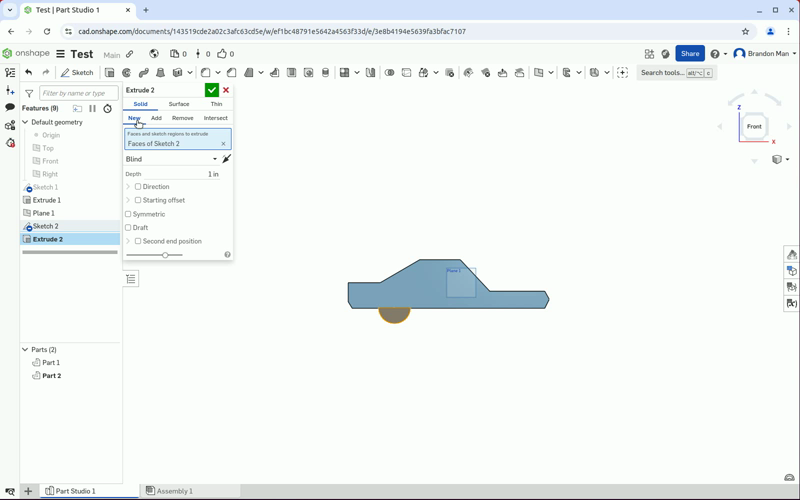
key(tab, 4)
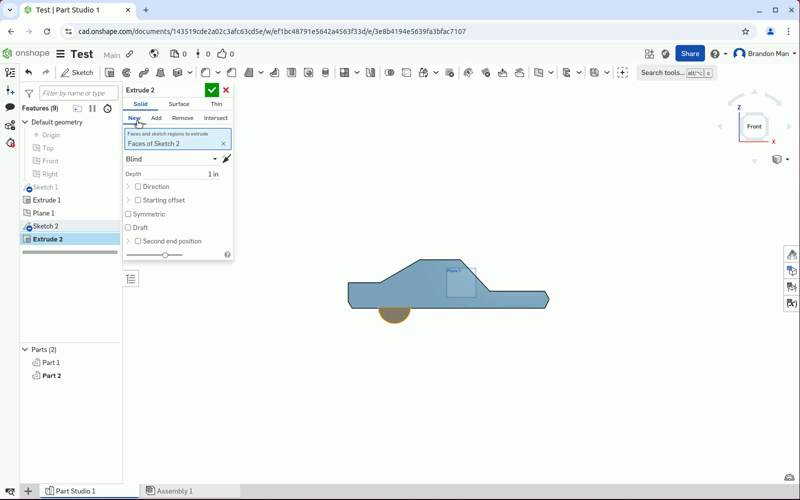
text(-7.462)
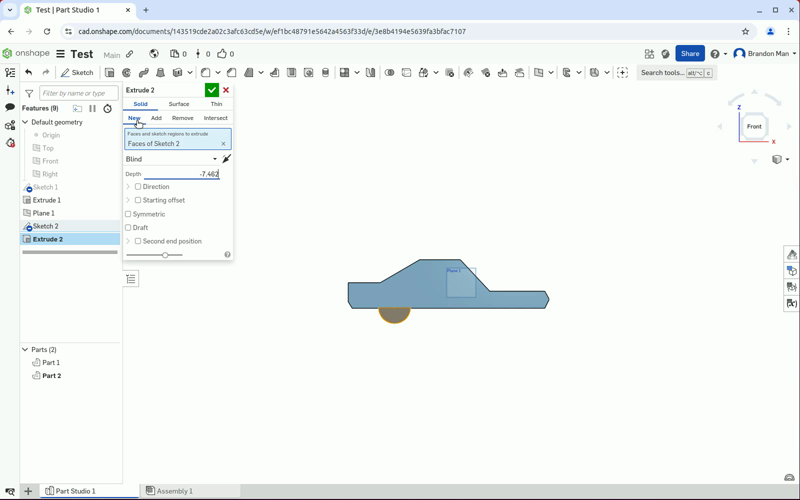
key(enter)
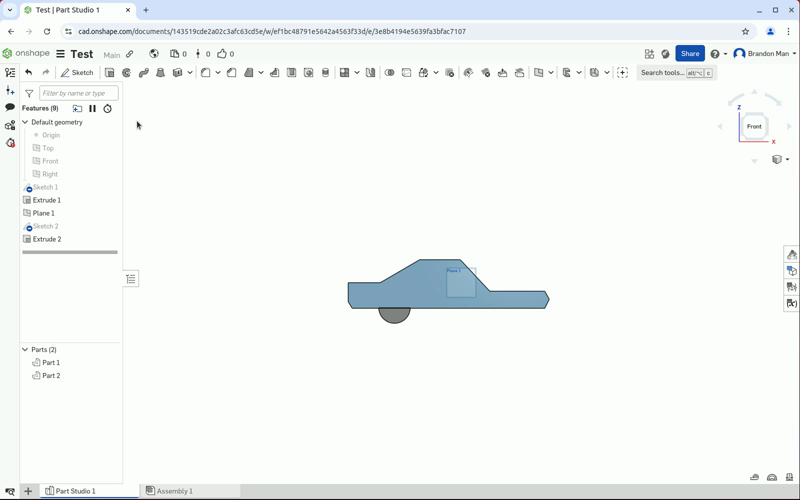
key(shift+h)
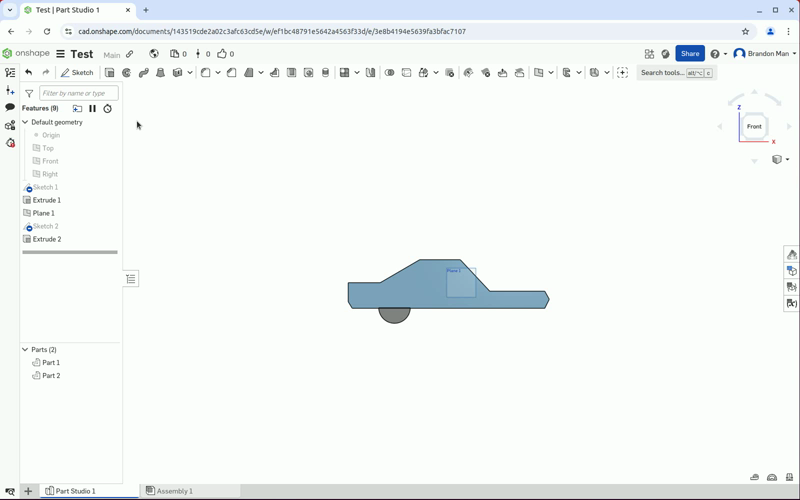
key(shift+h)
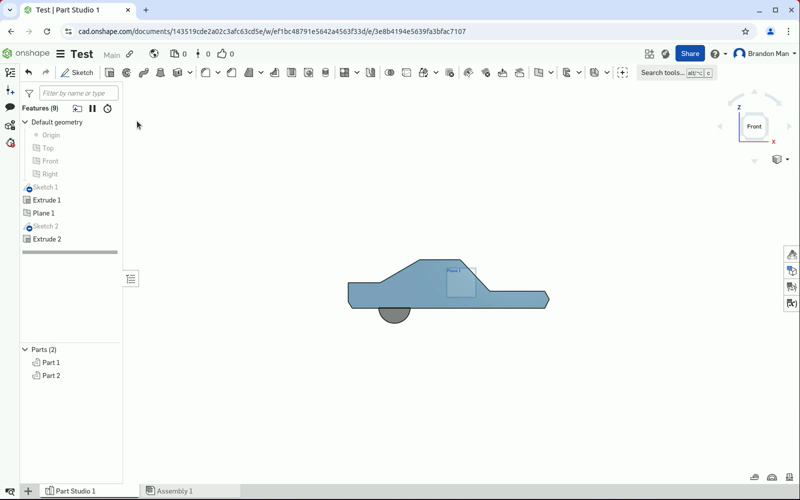
mouse_move(73, 189)
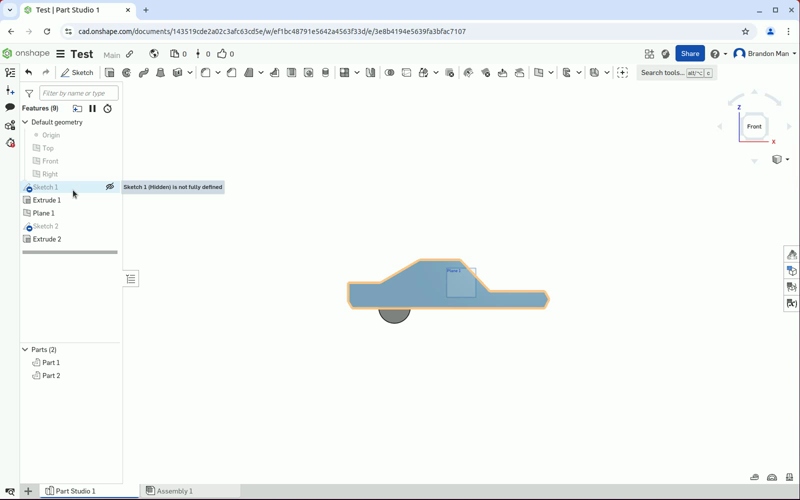
click(73, 189)
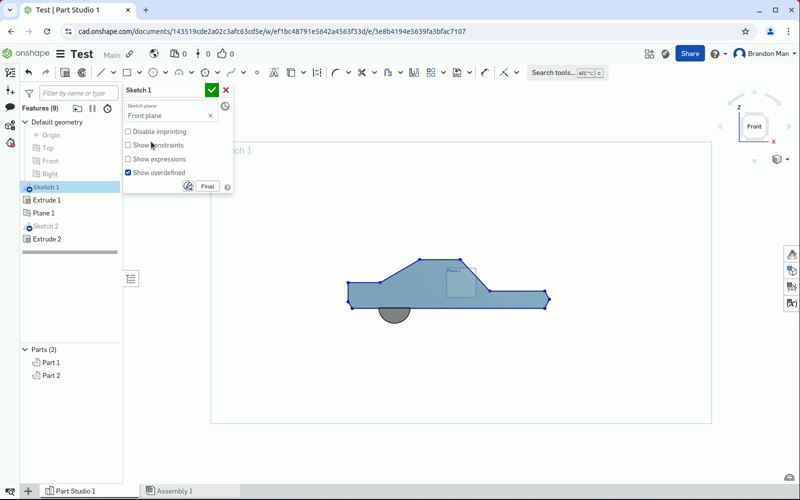
mouse_move(229, 92)
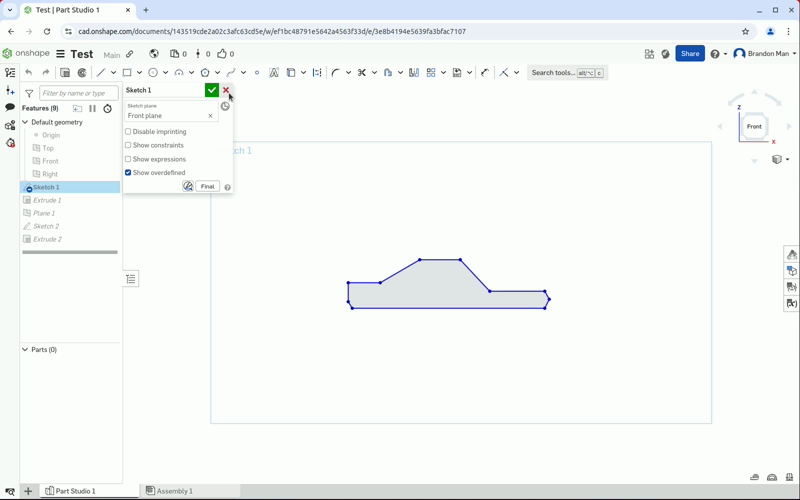
click(229, 92)
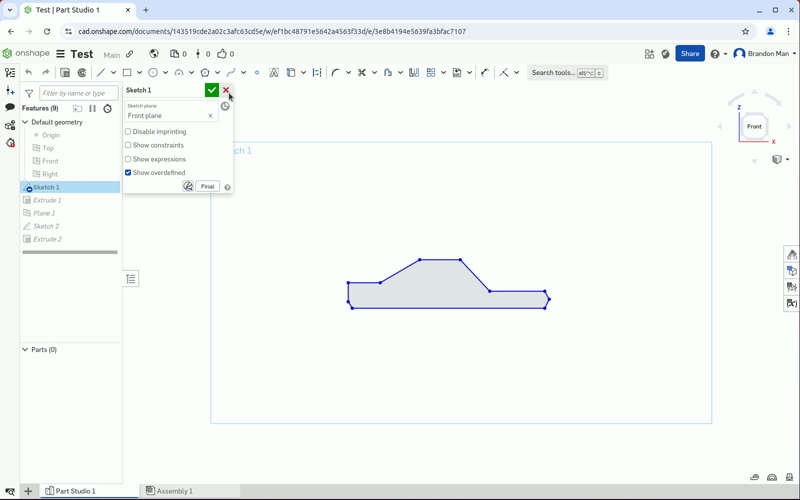
key(shift+s)
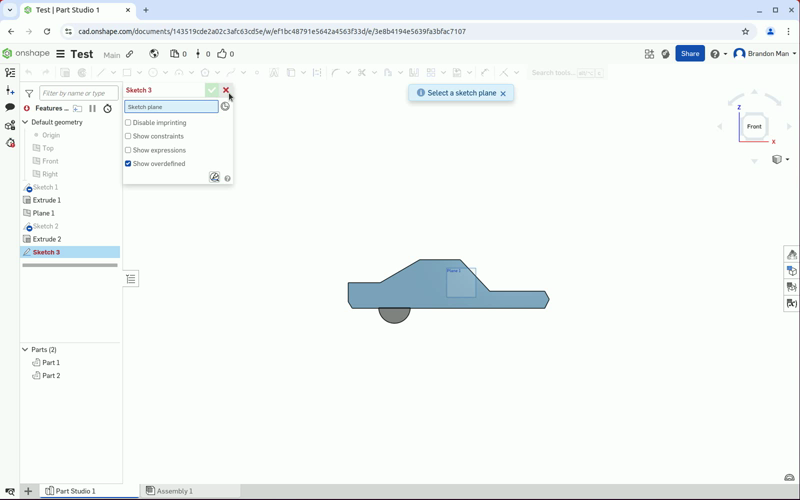
mouse_move(73, 215)
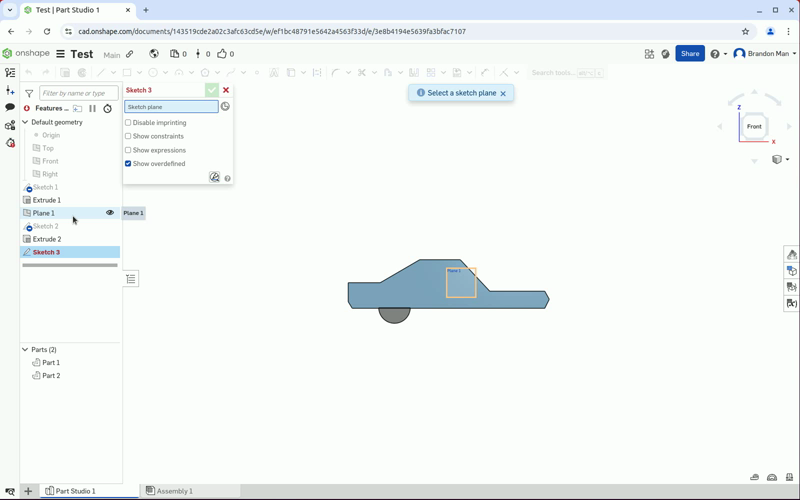
click(73, 215)
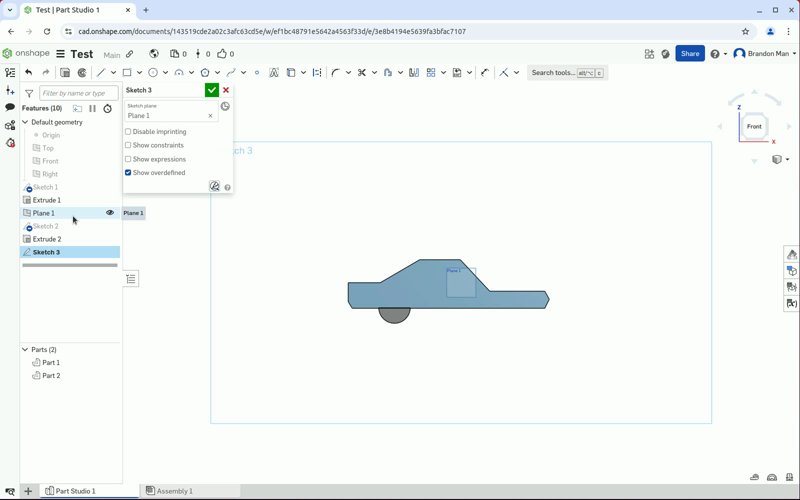
mouse_move(73, 352)
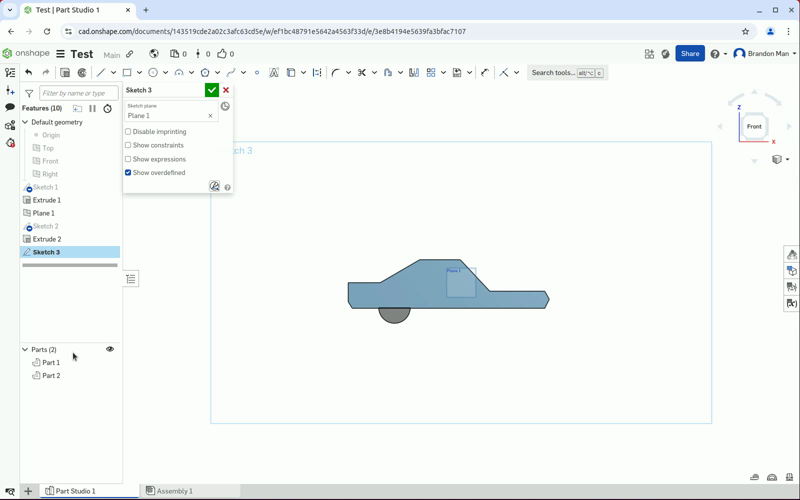
key(y)
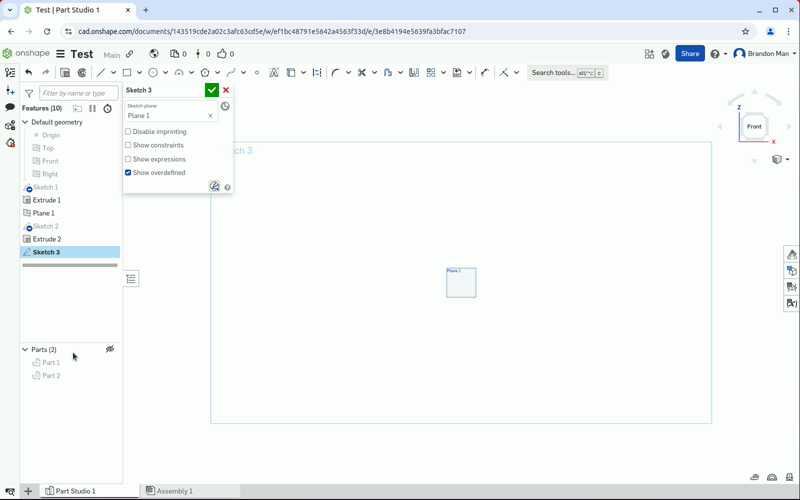
key(a)
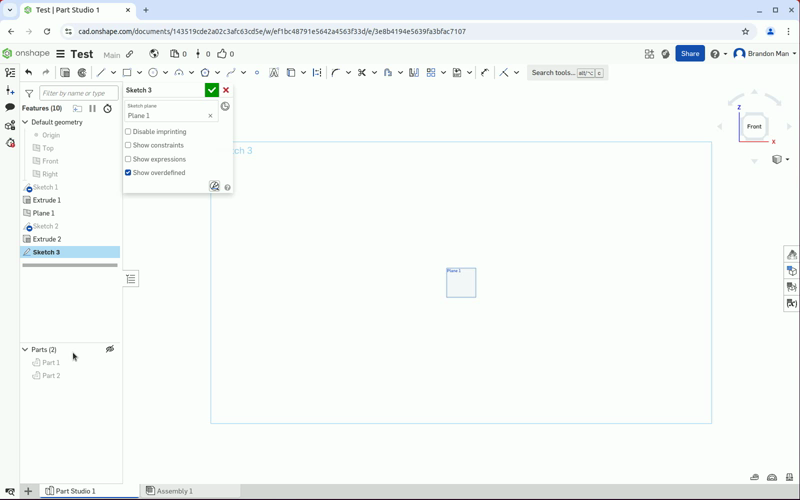
key_down(shift)
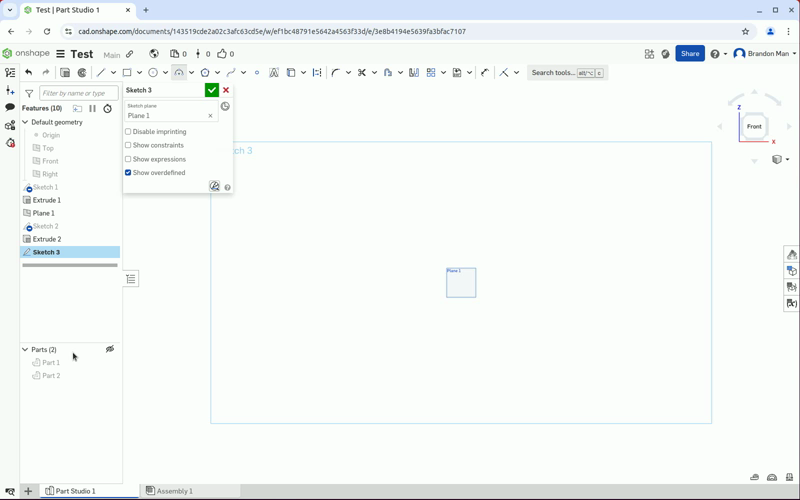
mouse_move(378, 307)
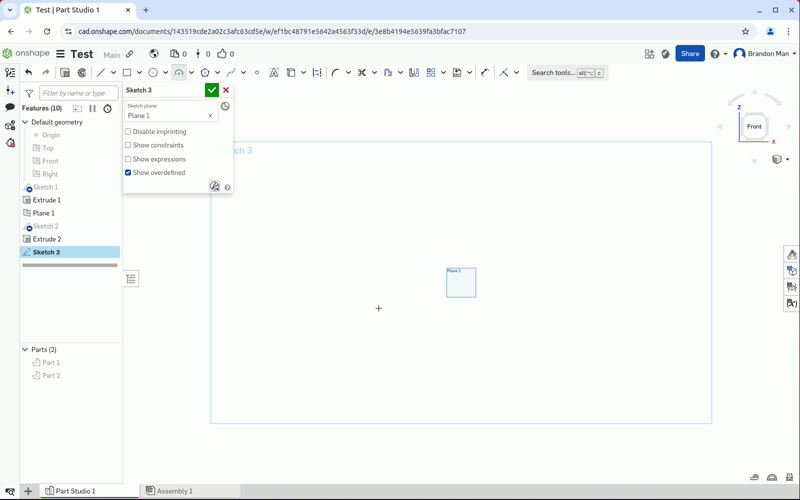
click(378, 307)
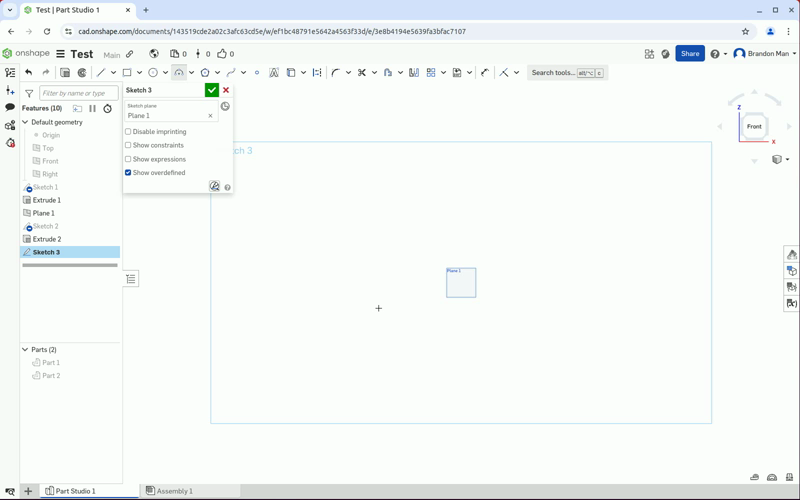
key_up(shift)
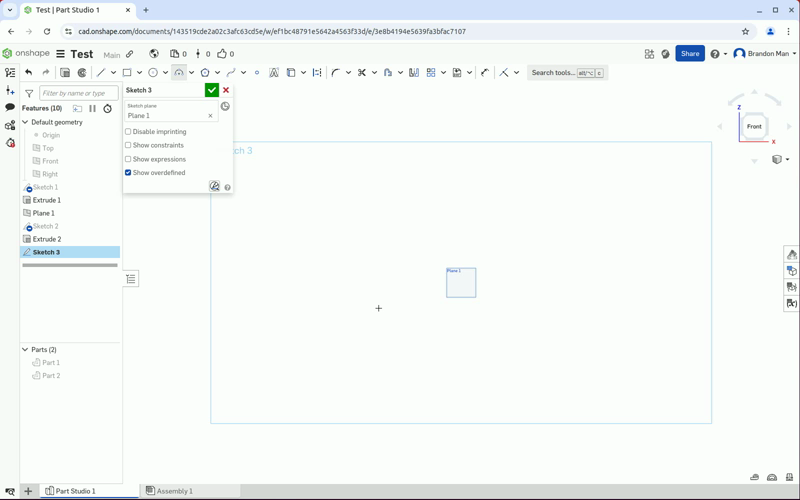
key_down(shift)
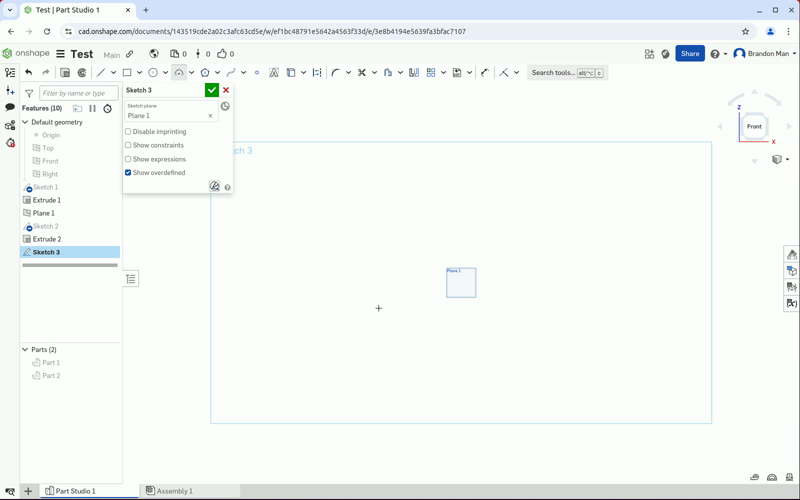
mouse_move(410, 307)
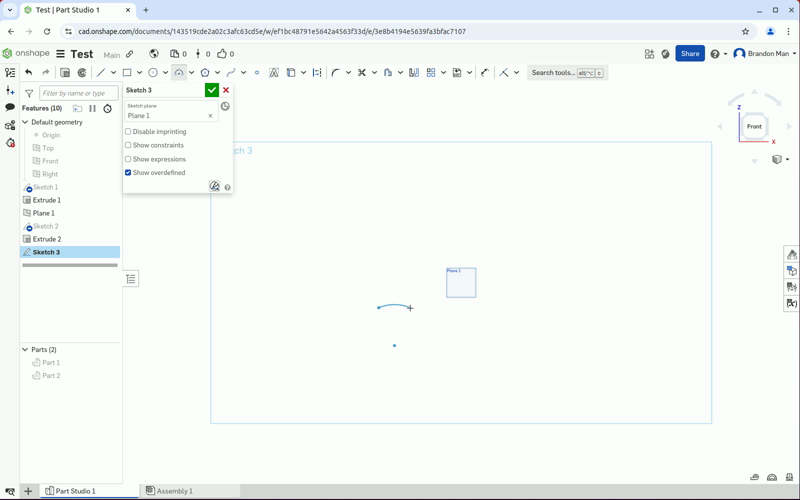
click(410, 307)
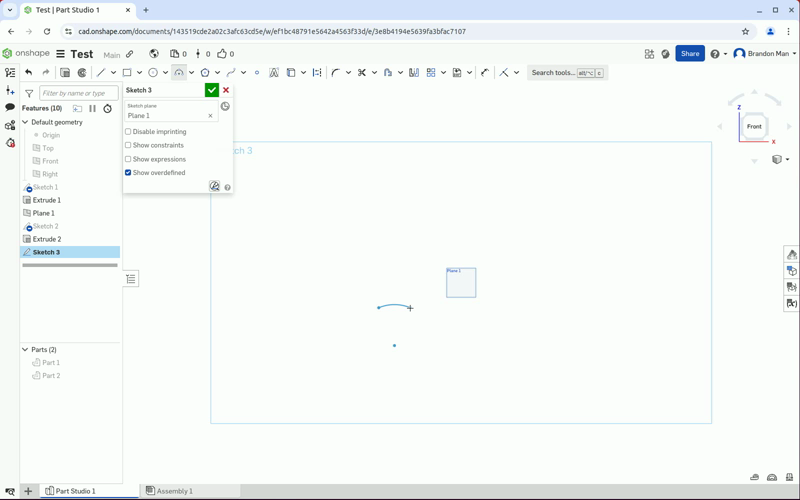
mouse_move(394, 323)
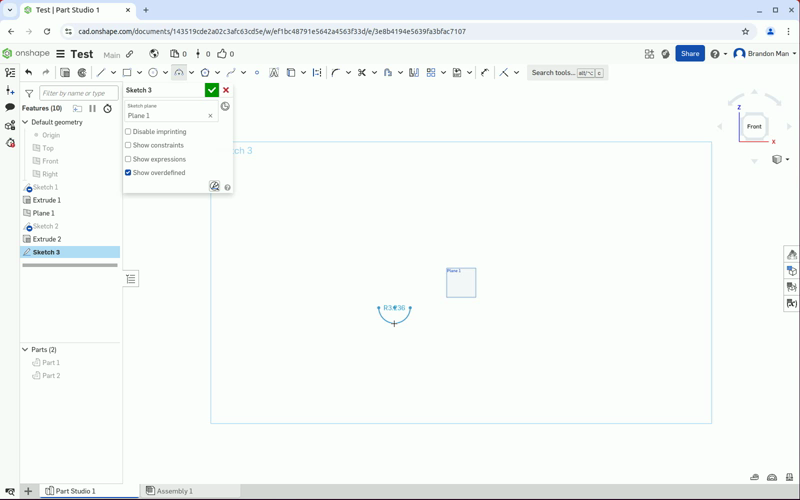
click(394, 323)
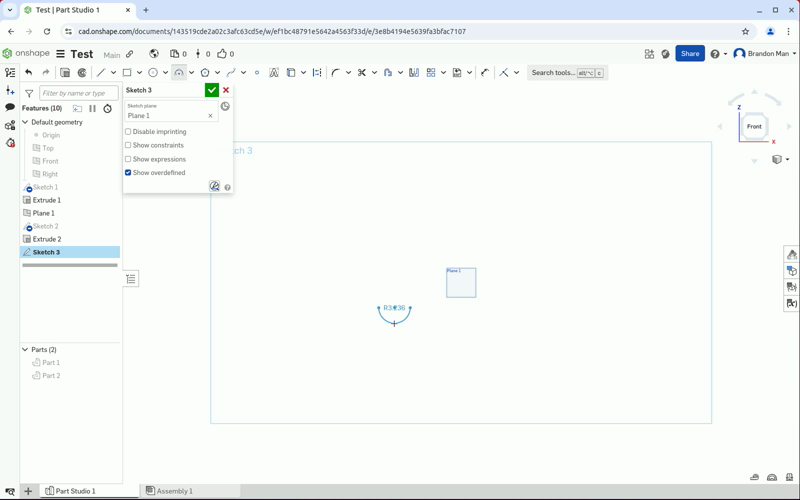
key_up(shift)
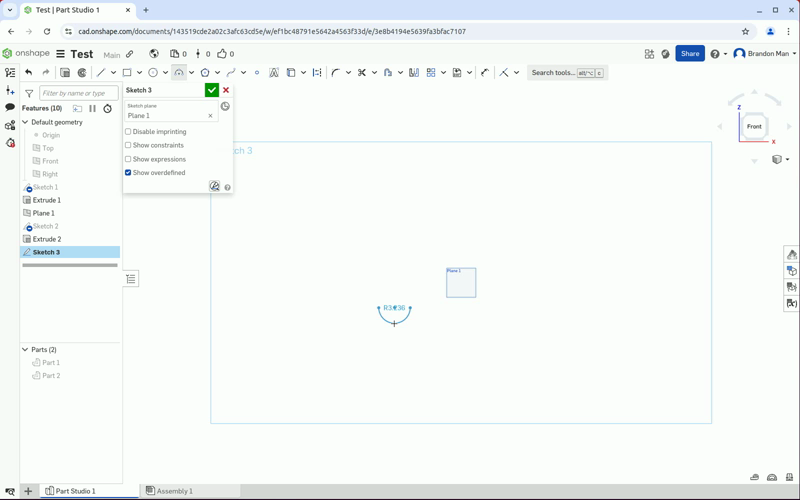
key(esc)
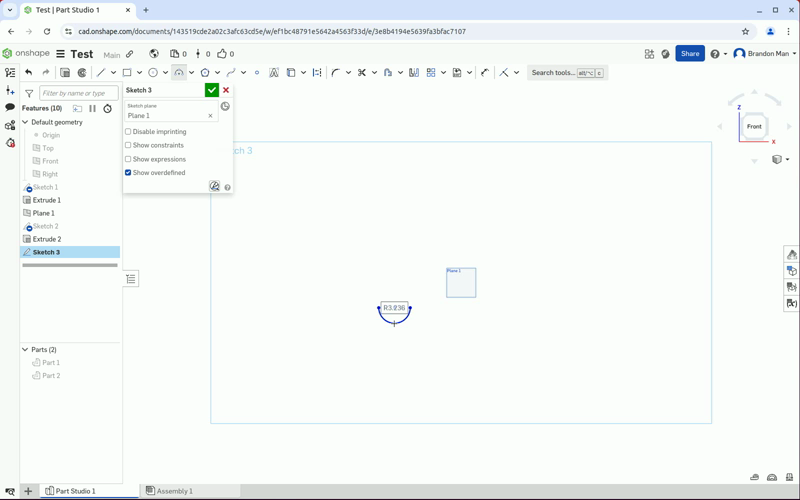
key(l)
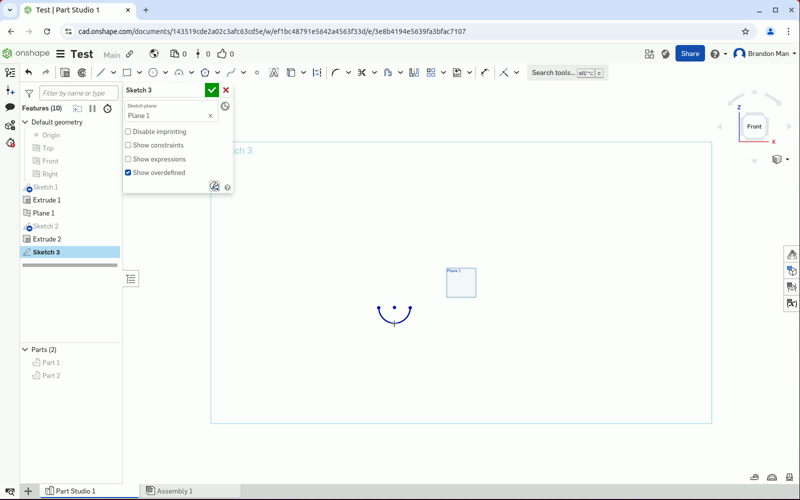
mouse_move(410, 307)
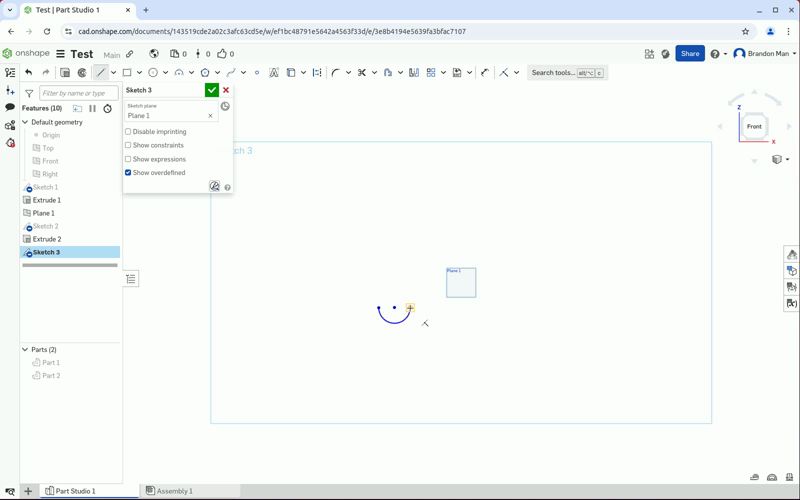
click(410, 307)
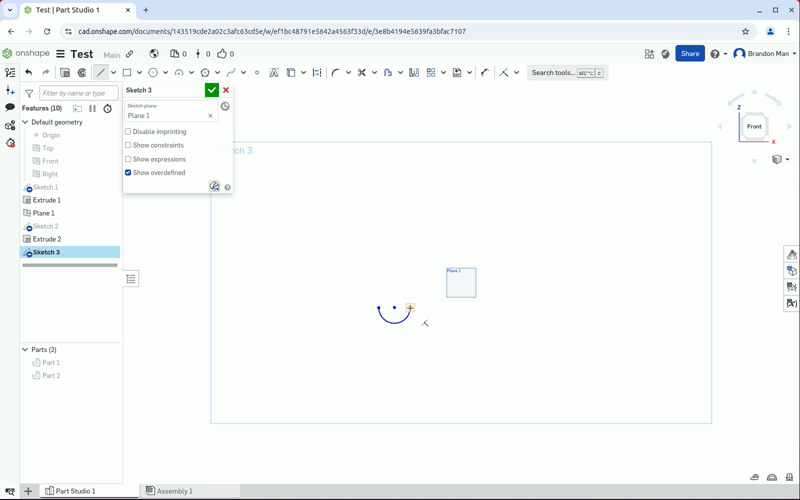
mouse_move(440, 307)
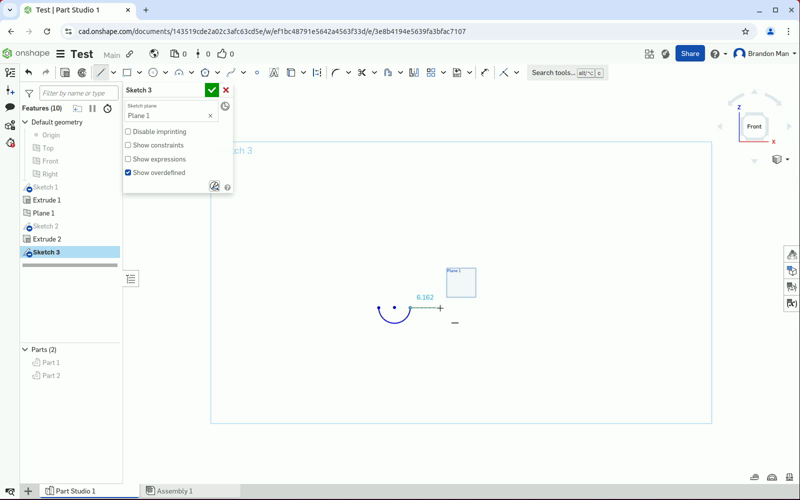
key_down(shift)
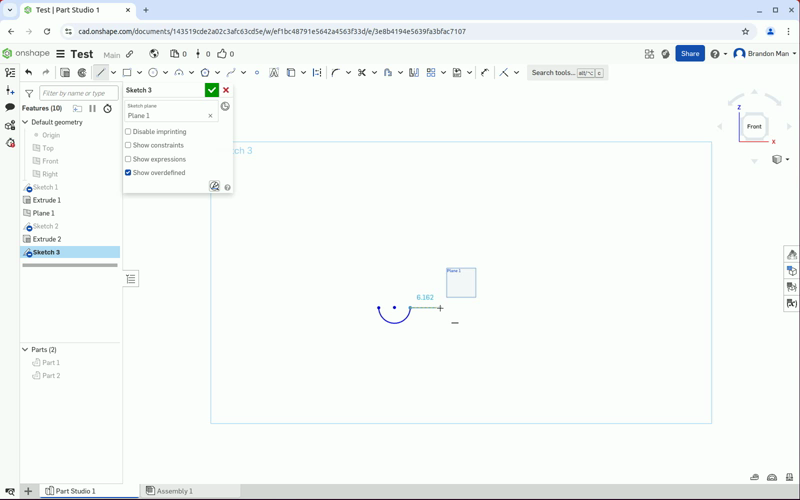
mouse_move(378, 307)
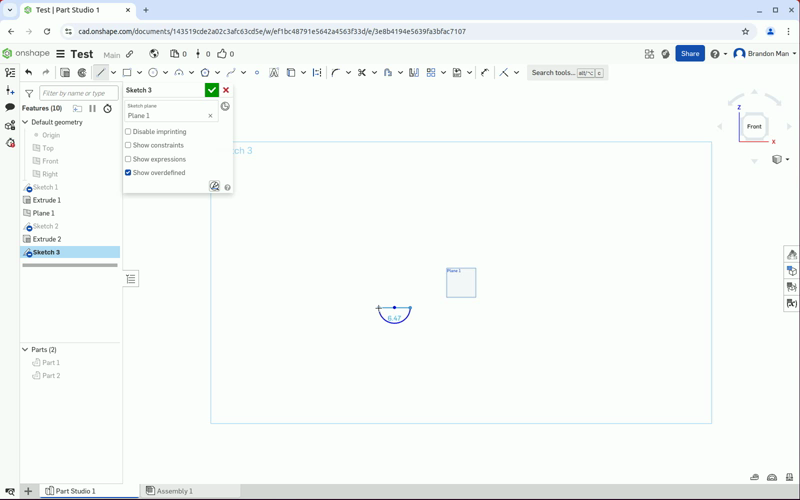
key_up(shift)
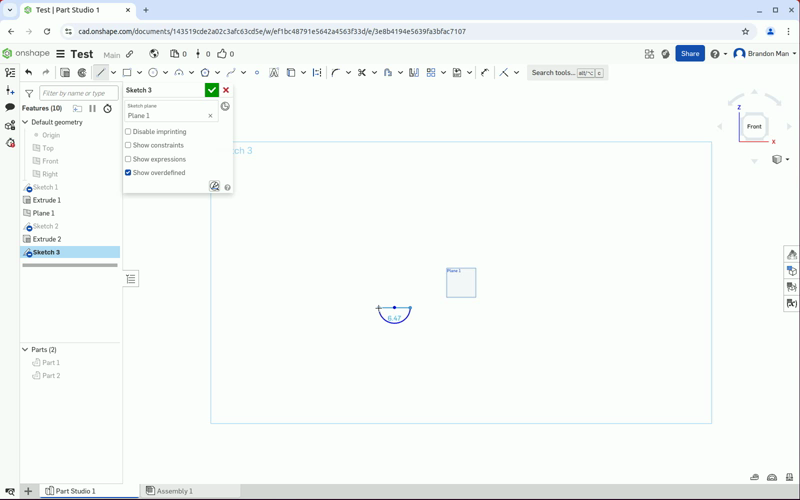
click(378, 307)
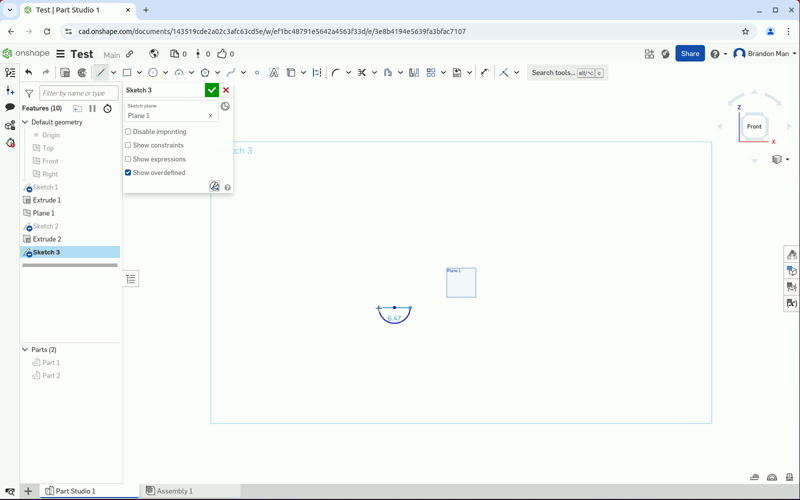
key(esc)
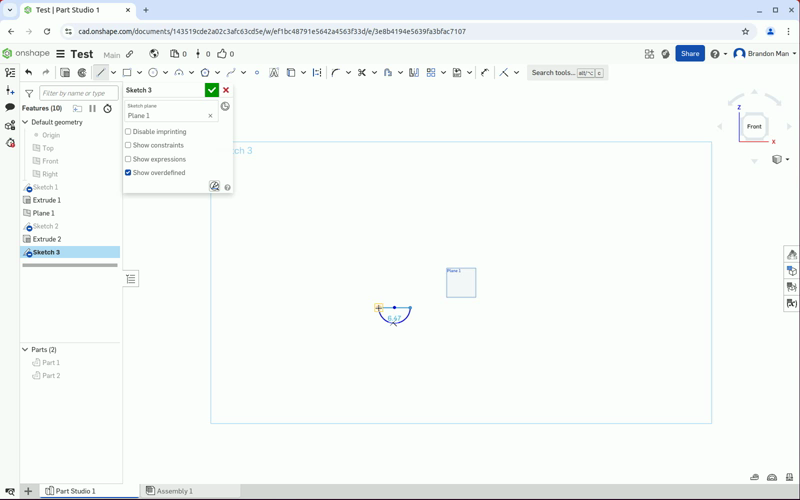
mouse_move(399, 313)
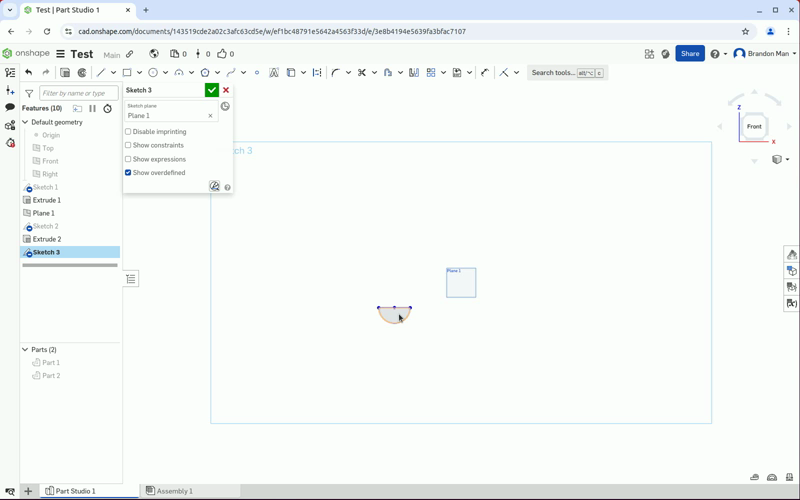
scroll(6)
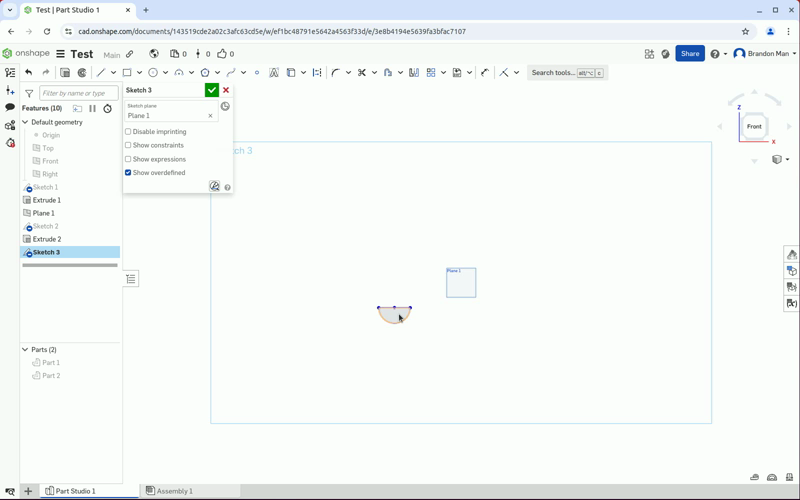
scroll(6)
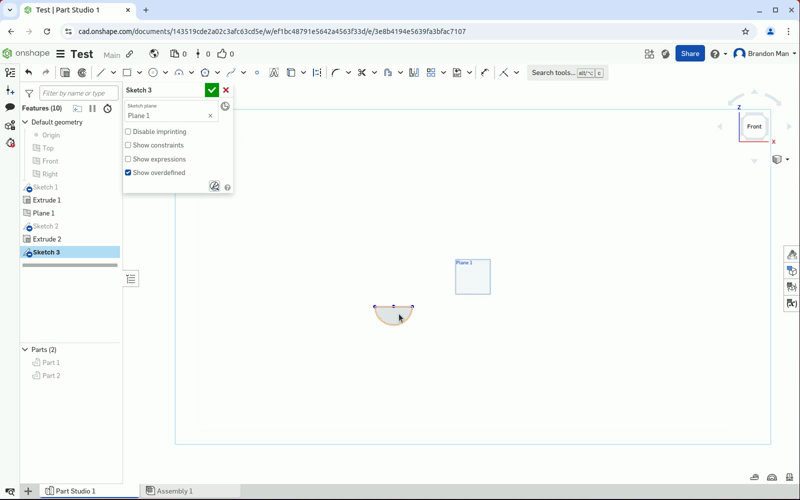
scroll(6)
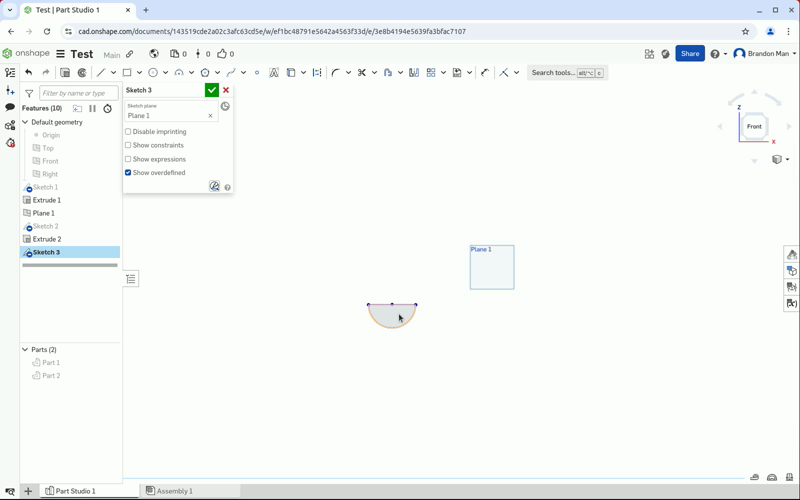
scroll(6)
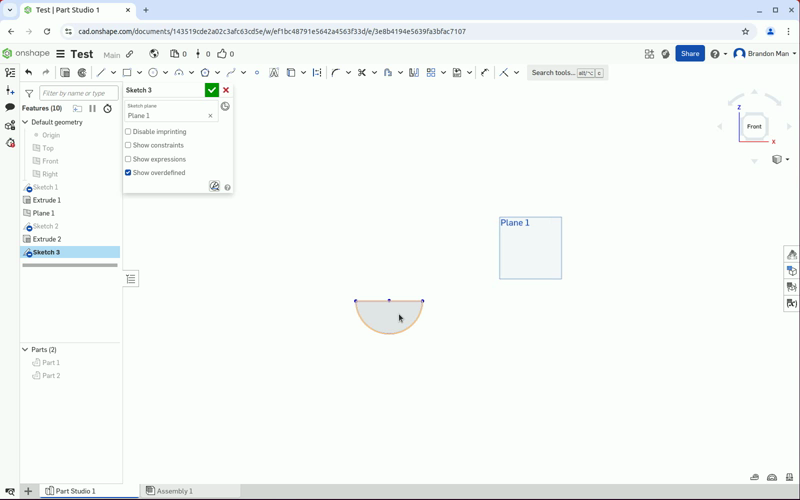
scroll(6)
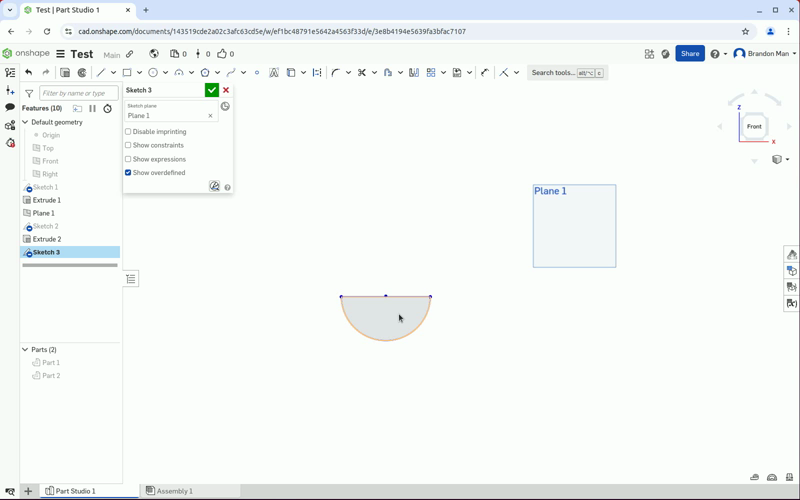
scroll(6)
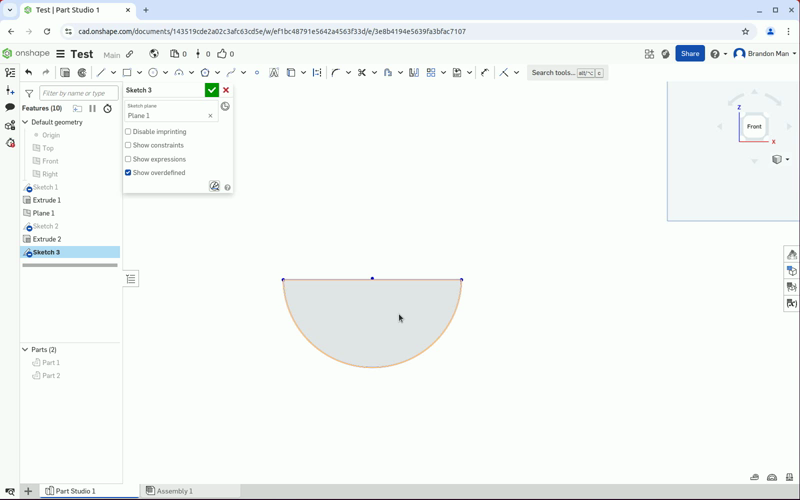
scroll(6)
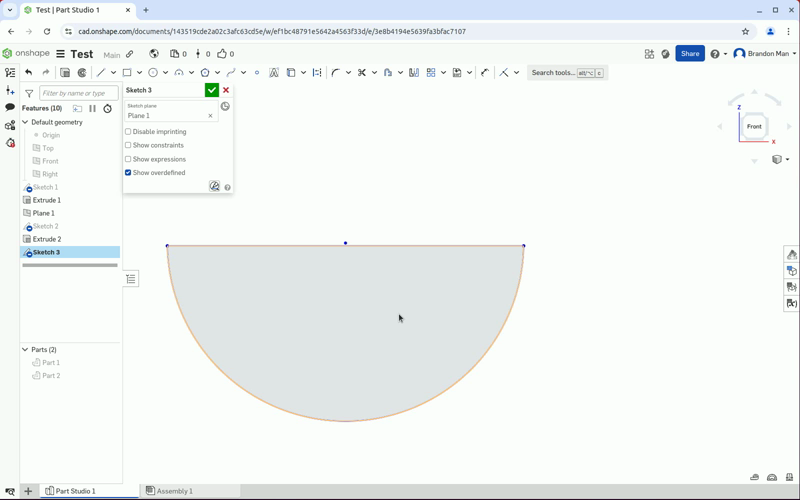
click(399, 313)
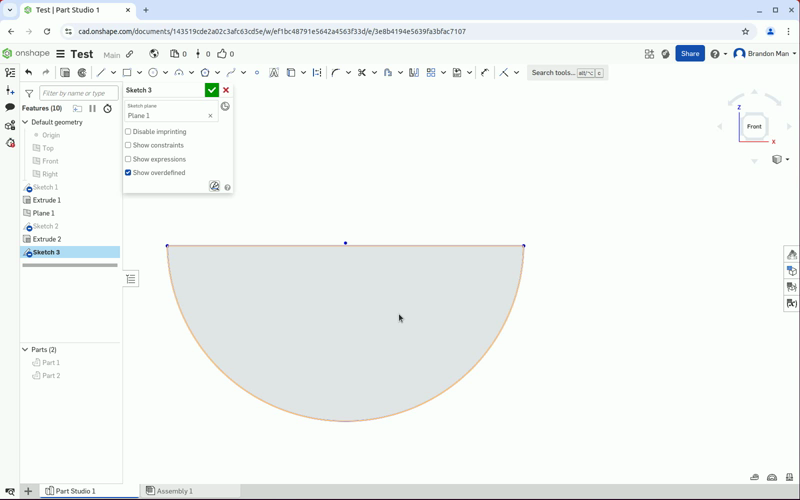
scroll(-6)
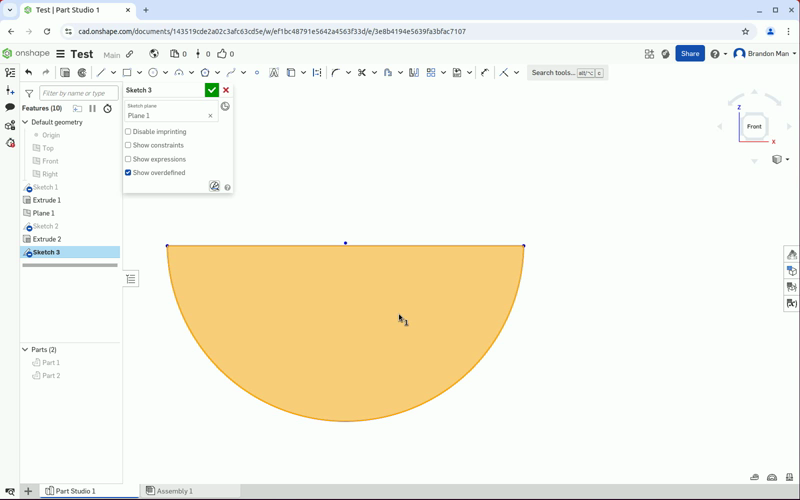
scroll(-6)
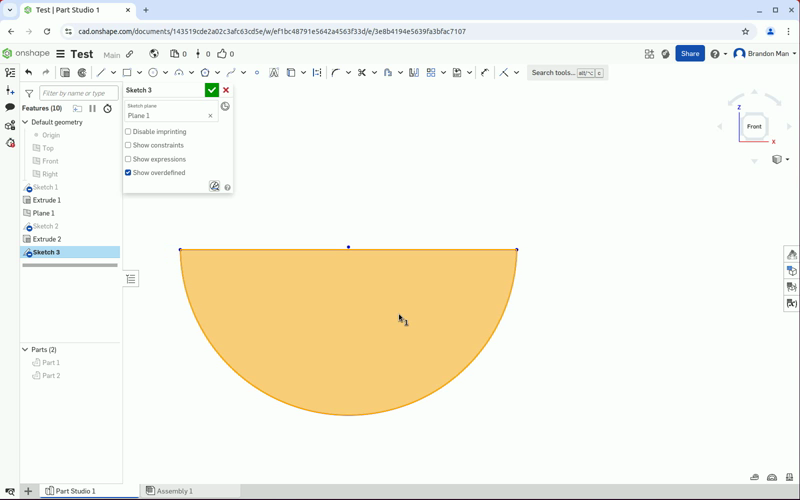
scroll(-6)
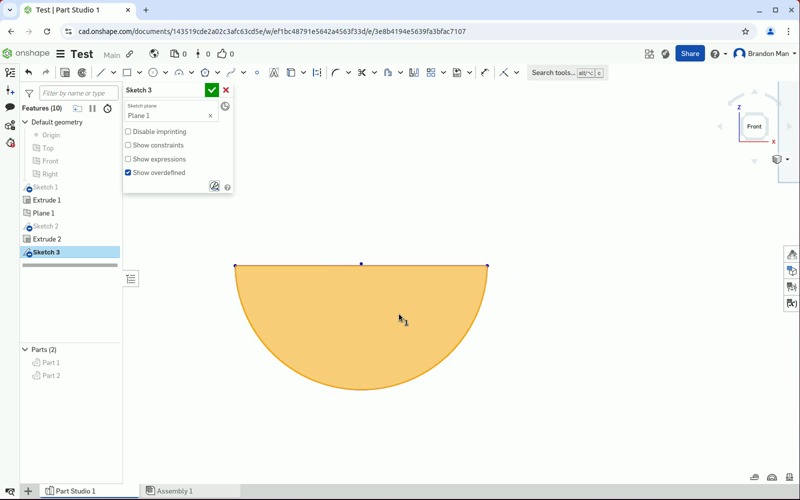
scroll(-6)
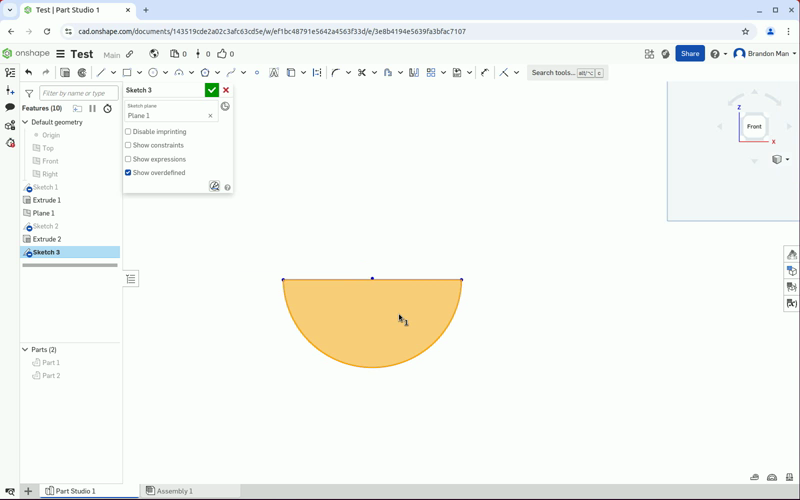
scroll(-6)
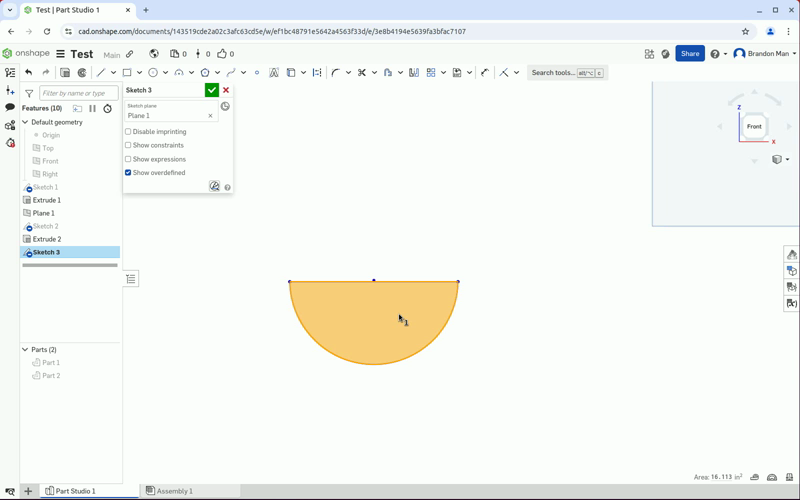
scroll(-6)
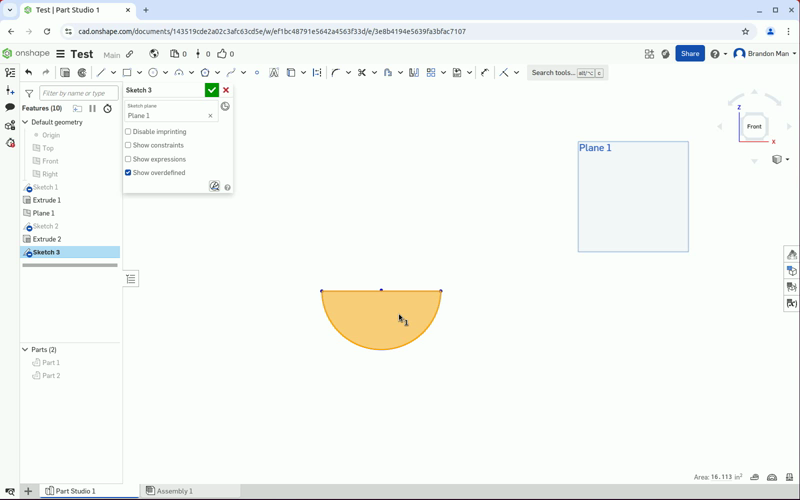
scroll(-6)
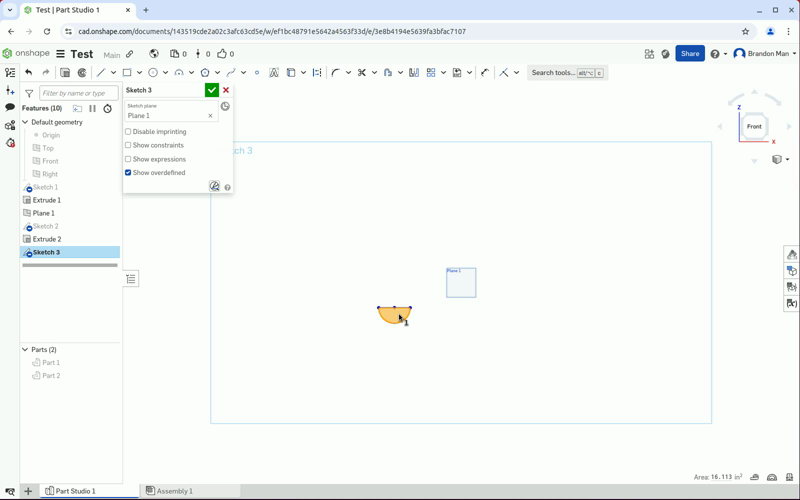
mouse_move(73, 352)
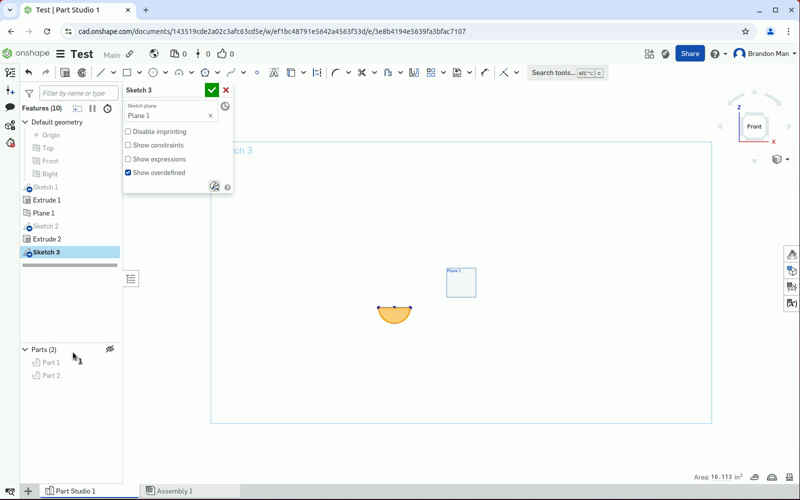
key(shift+y)
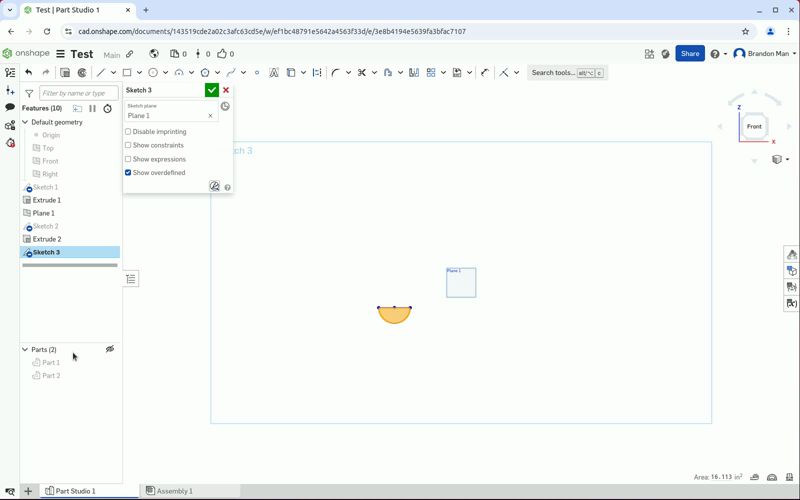
key(shift+e)
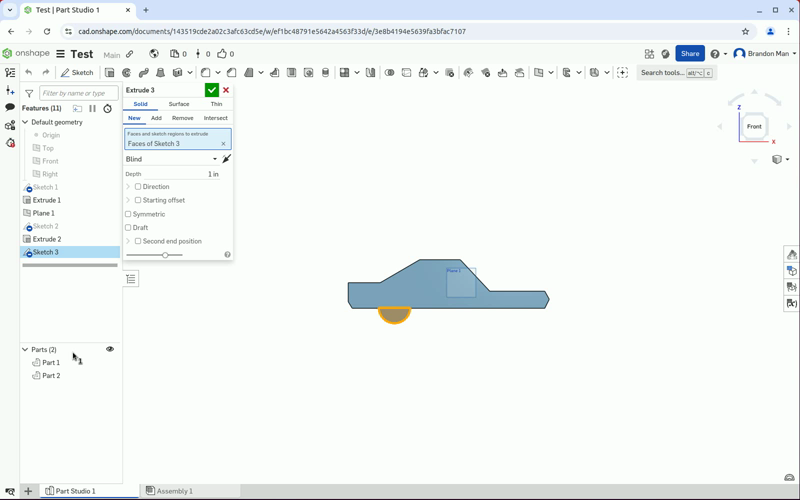
mouse_move(143, 106)
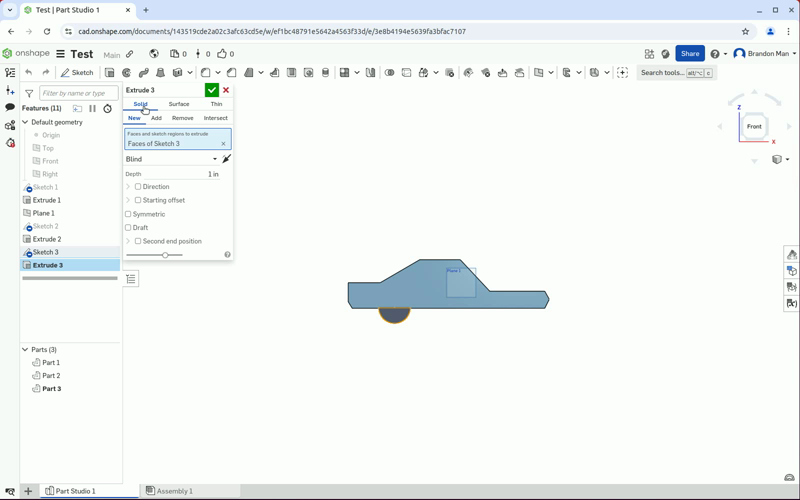
click(143, 106)
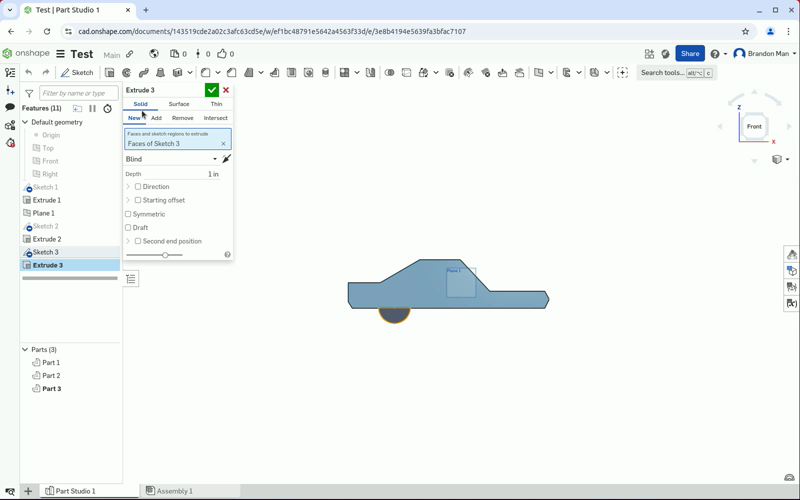
mouse_move(137, 120)
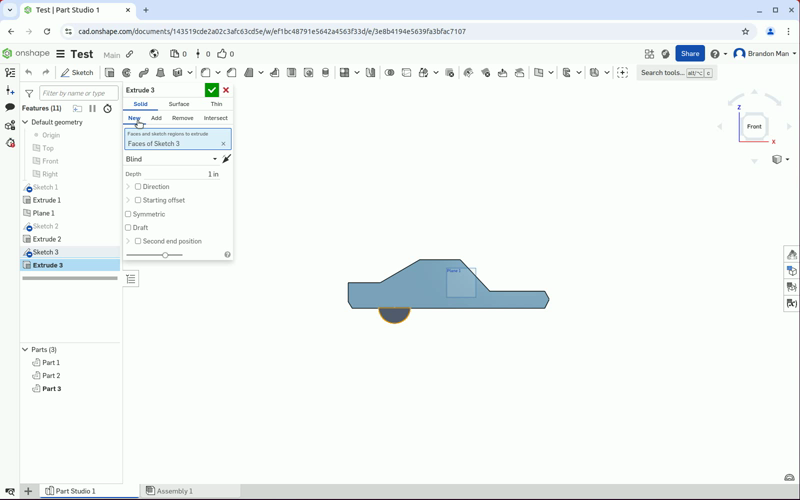
click(137, 120)
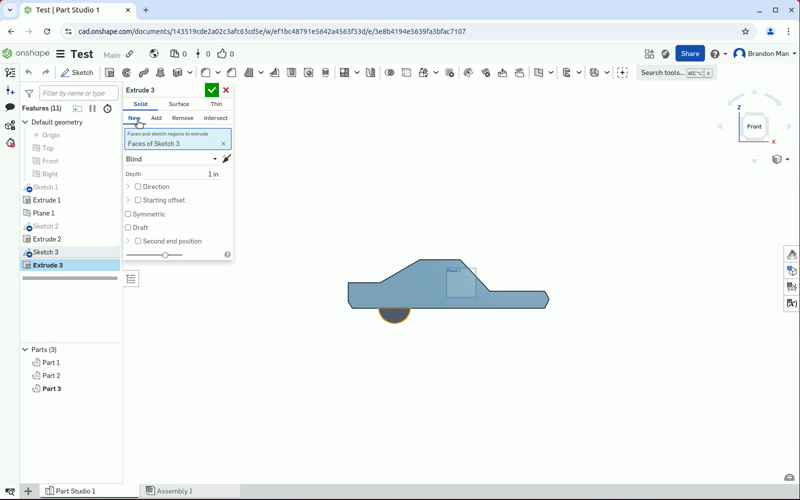
key(tab, 4)
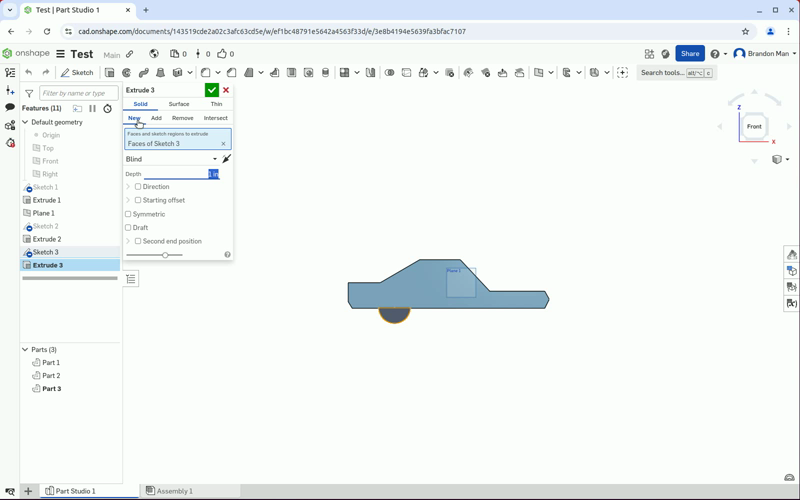
text(-7.462)
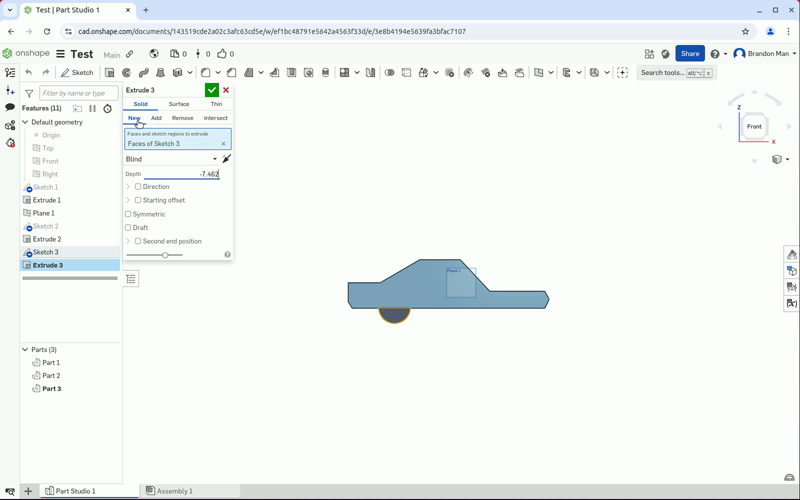
key(enter)
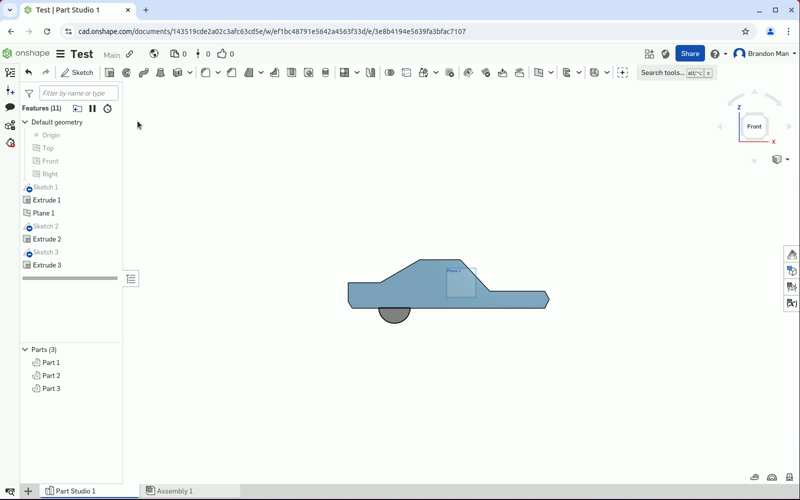
key(shift+h)
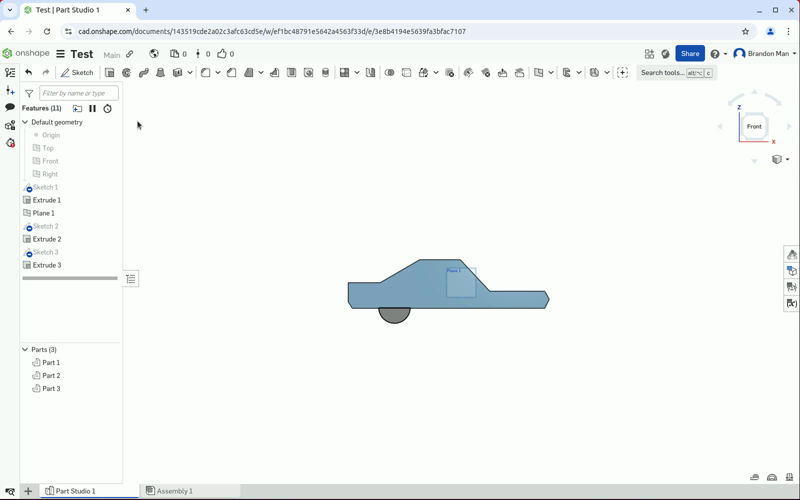
key(shift+h)
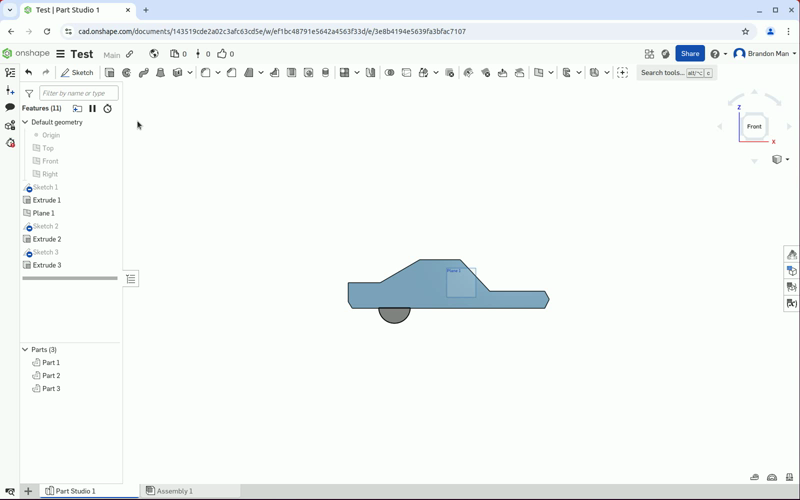
mouse_move(73, 189)
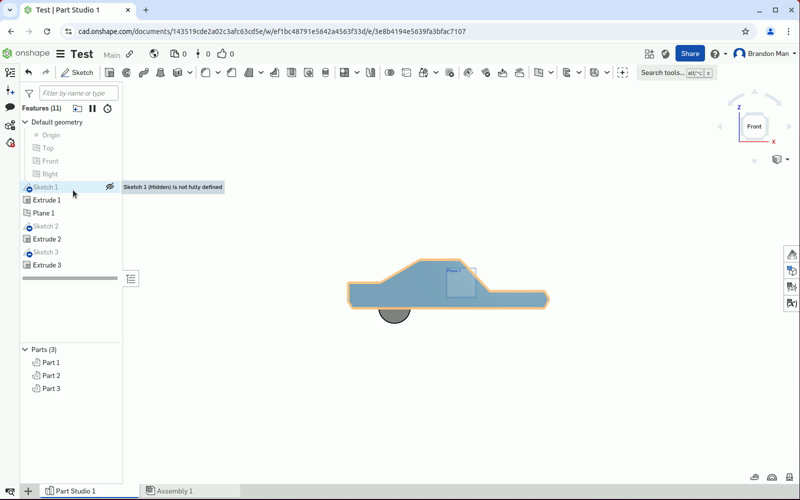
click(73, 189)
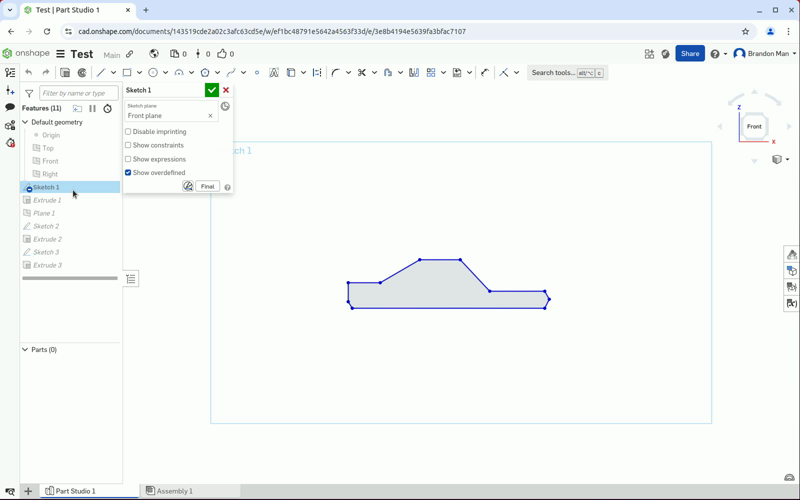
mouse_move(229, 92)
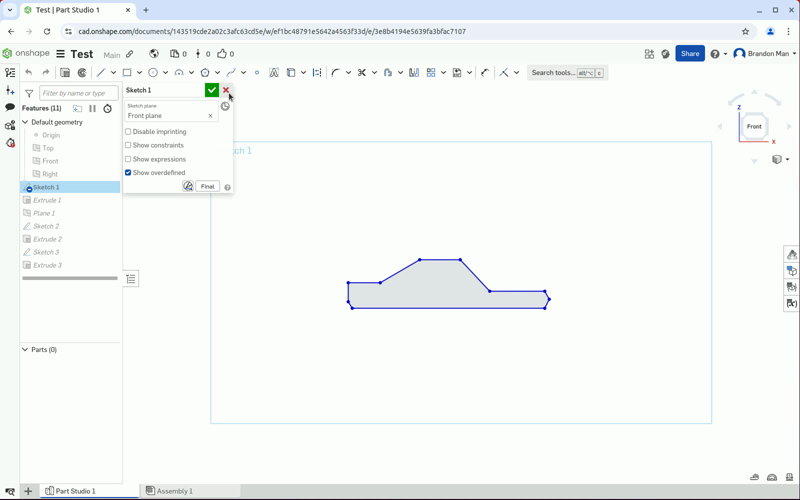
click(229, 92)
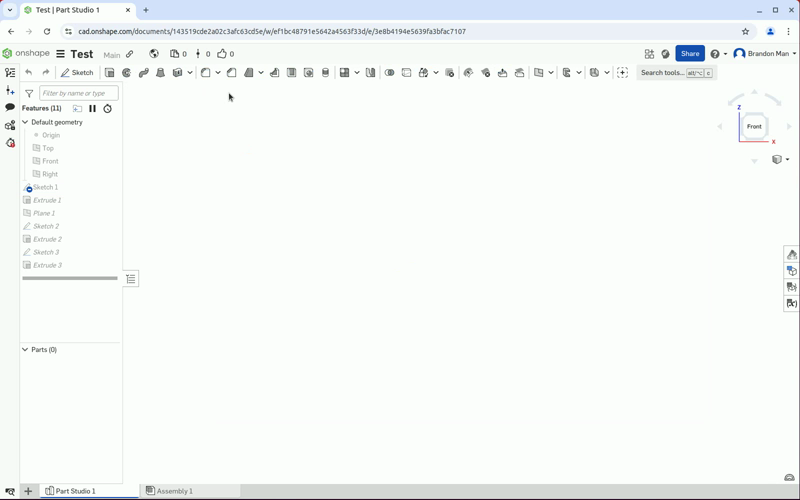
key(shift+s)
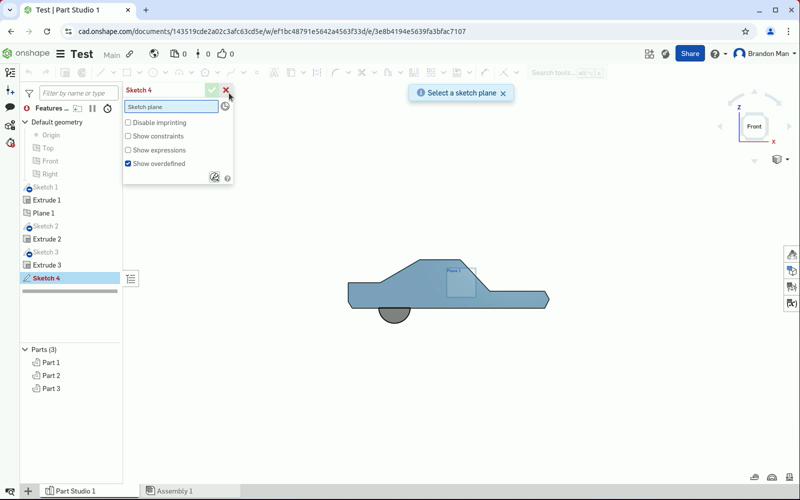
mouse_move(73, 215)
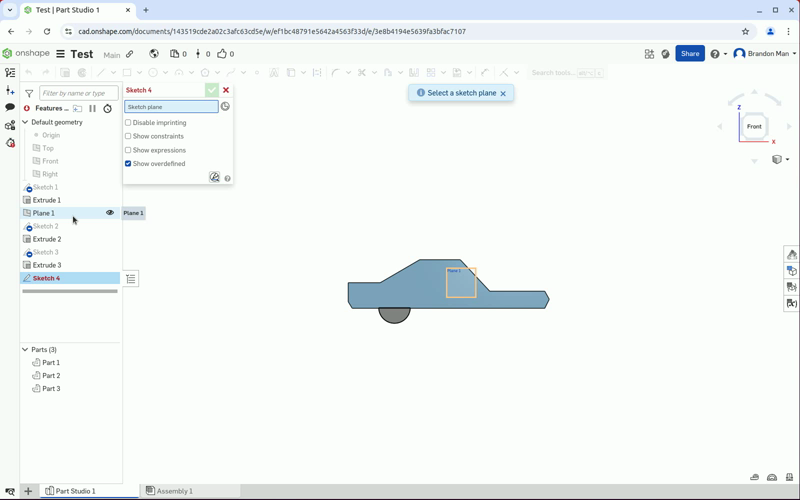
click(73, 215)
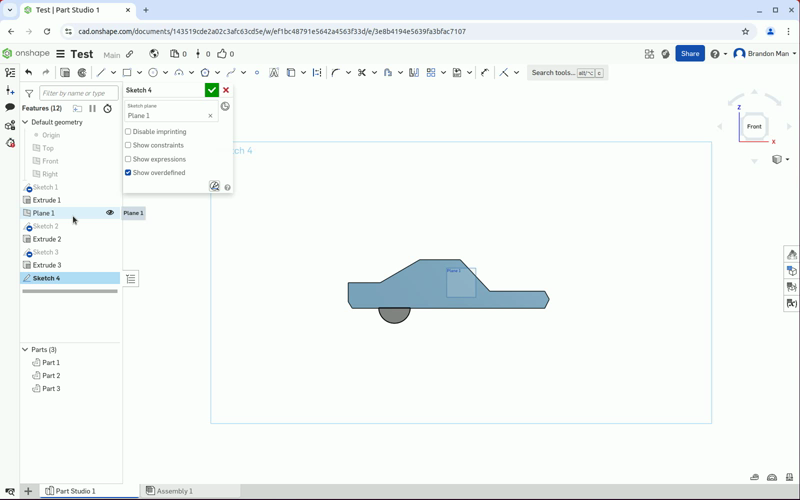
mouse_move(73, 352)
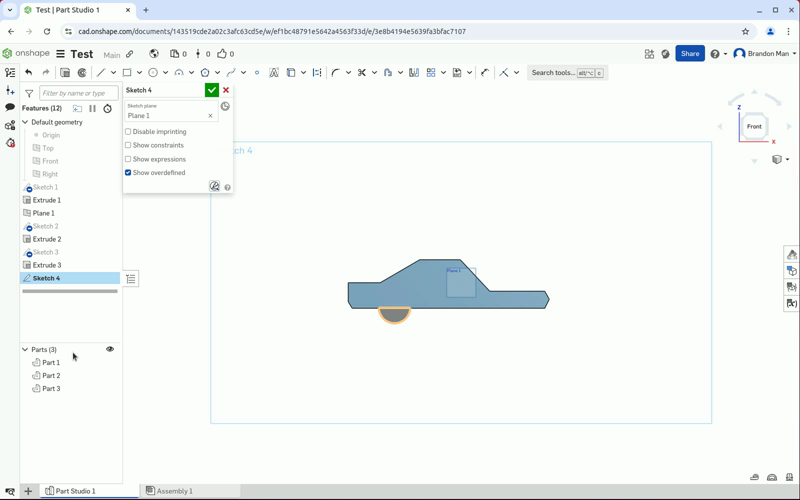
key(y)
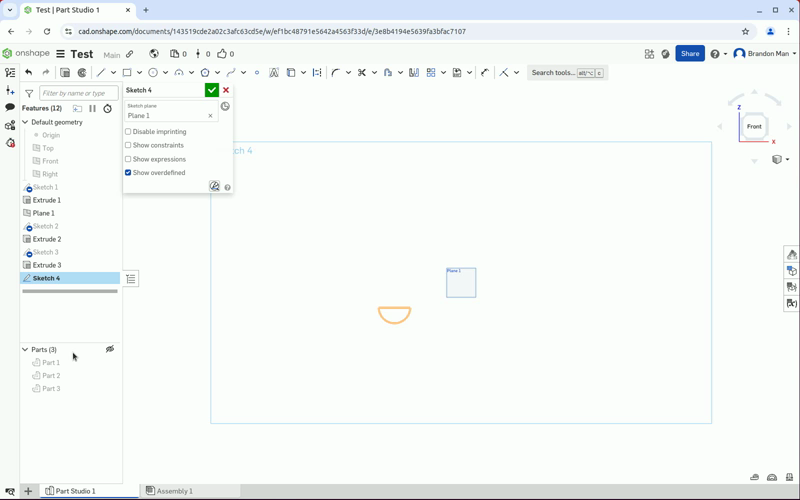
key(a)
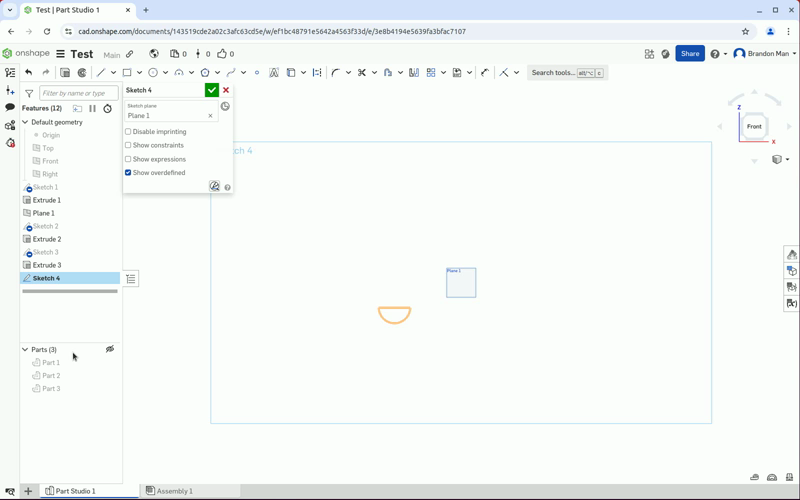
key_down(shift)
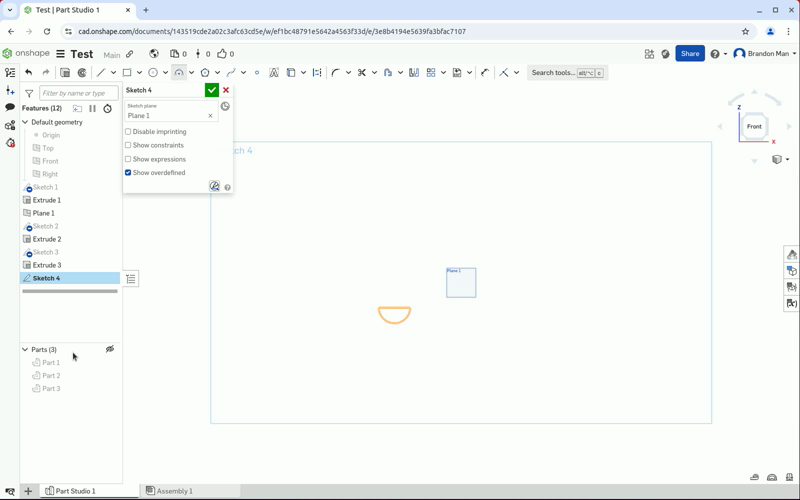
mouse_move(452, 307)
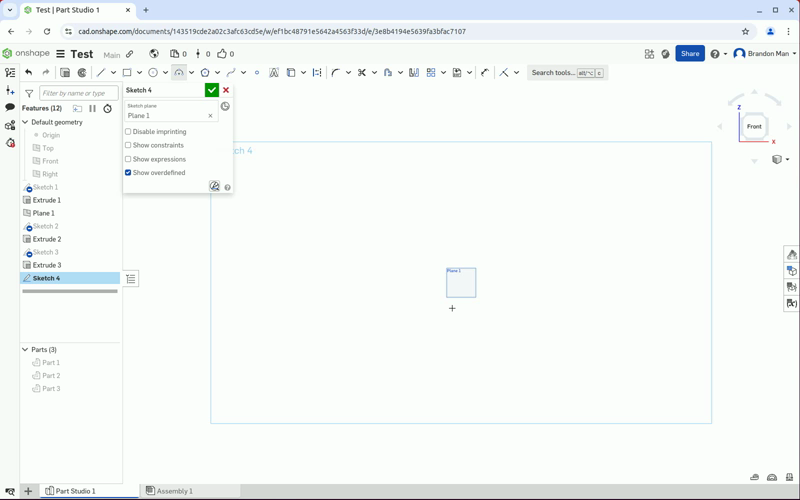
click(452, 307)
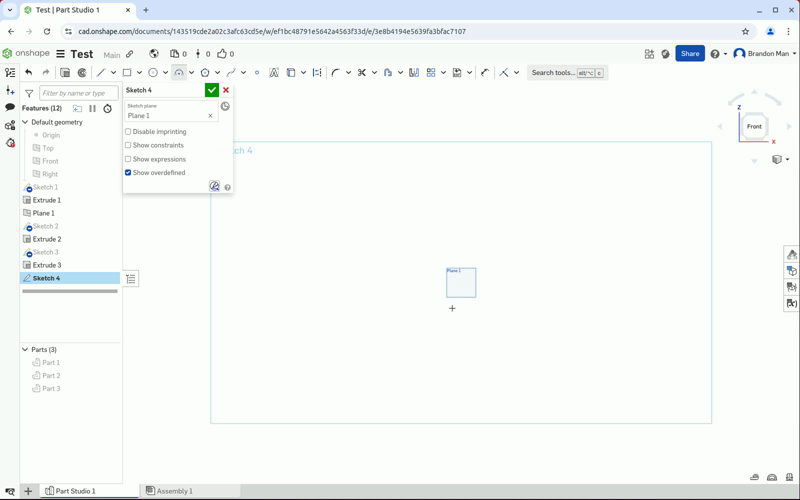
key_up(shift)
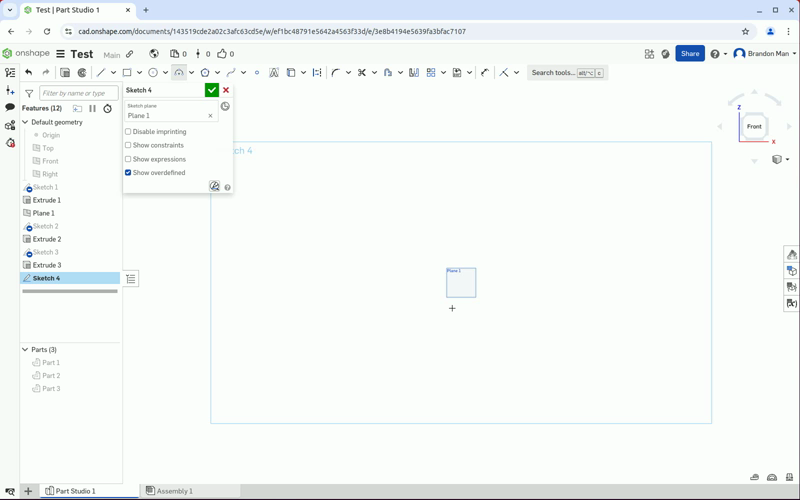
key_down(shift)
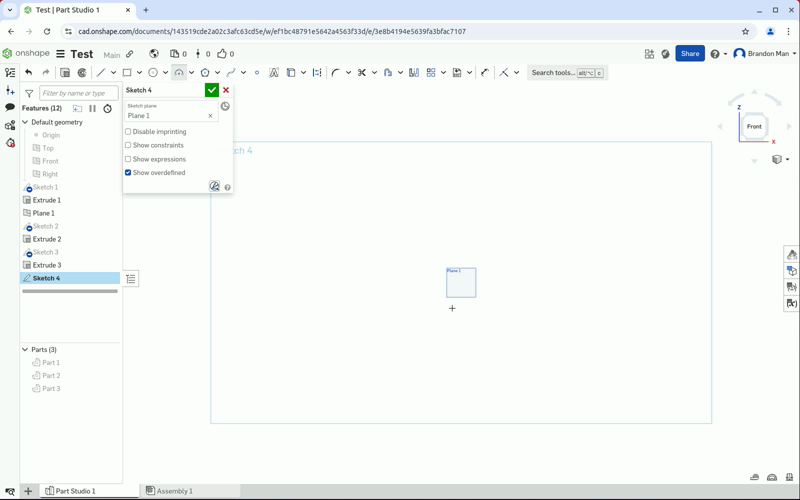
mouse_move(482, 307)
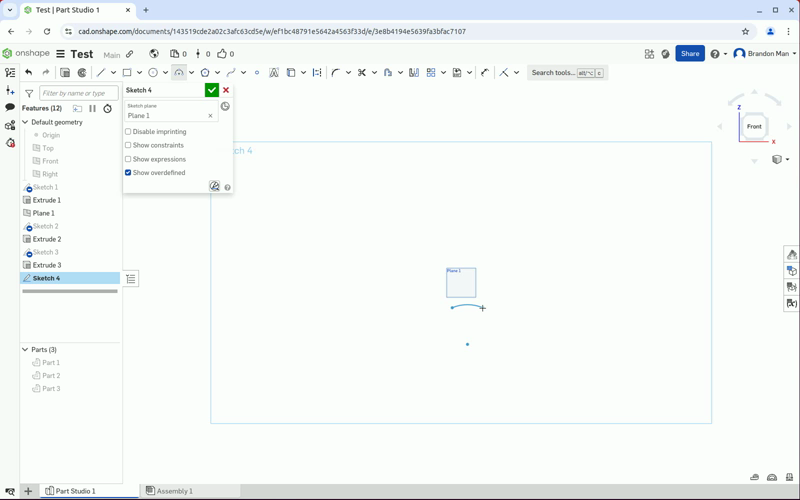
click(482, 307)
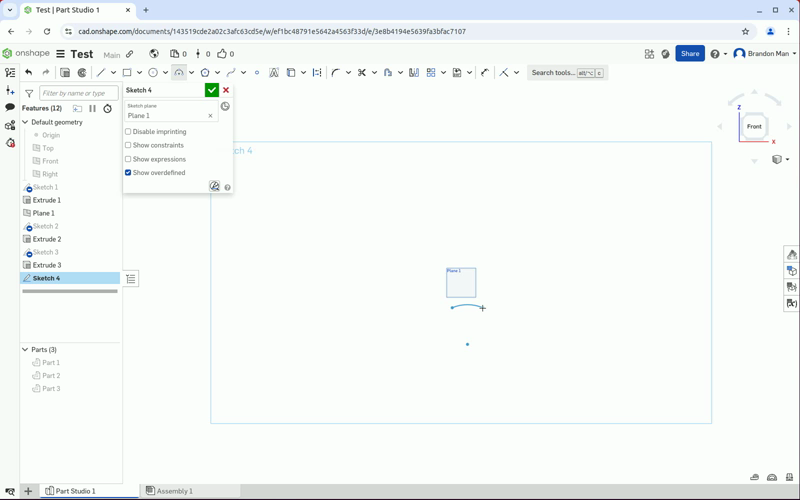
mouse_move(467, 322)
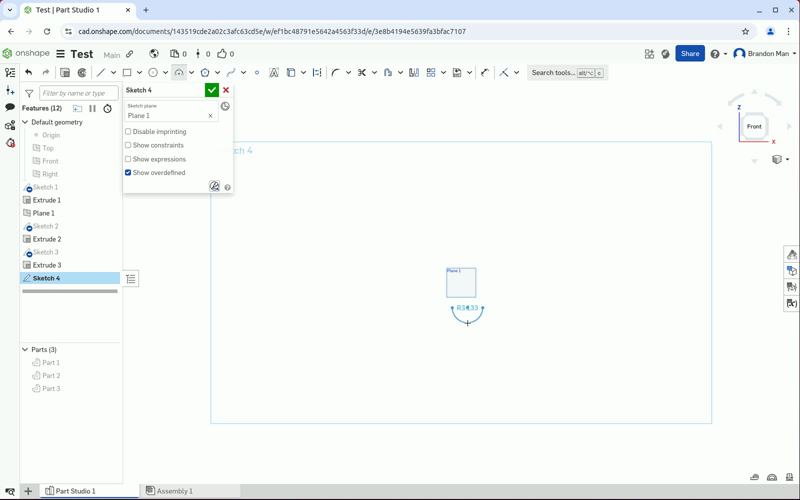
click(467, 322)
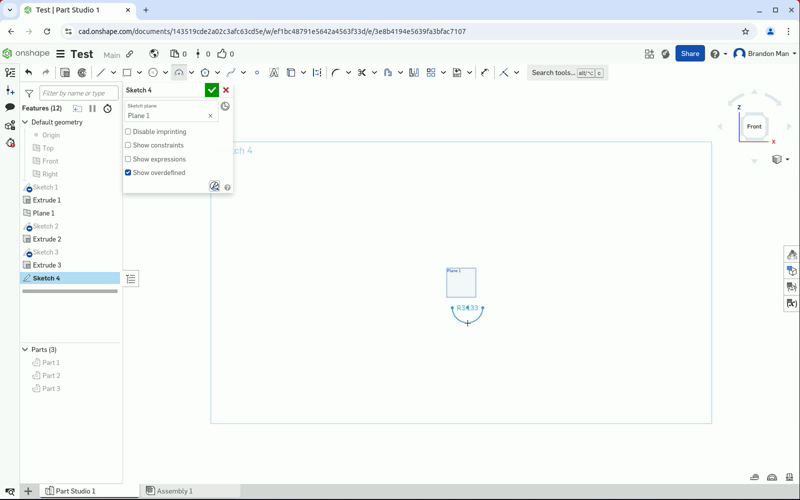
key_up(shift)
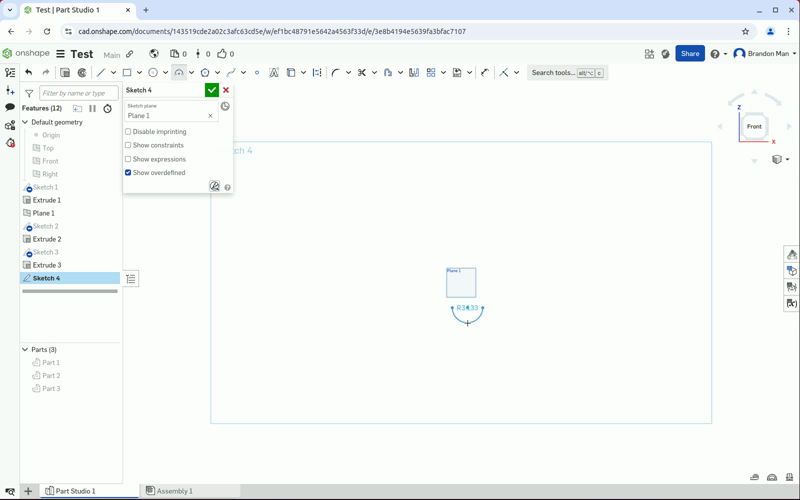
key(esc)
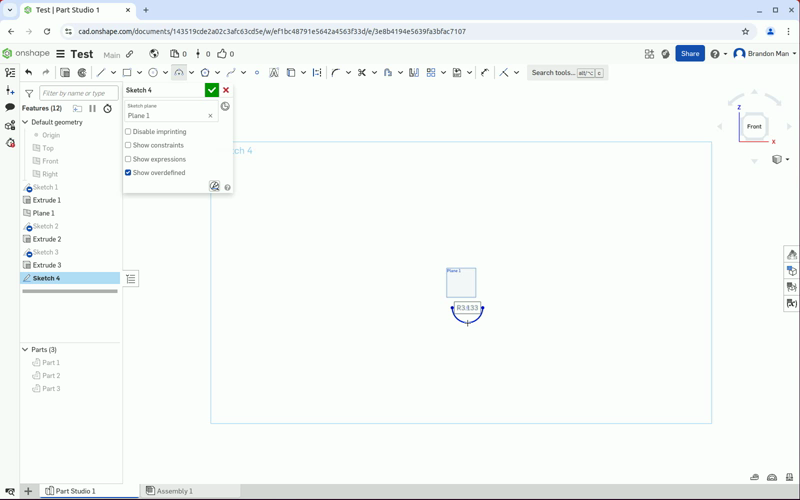
key(l)
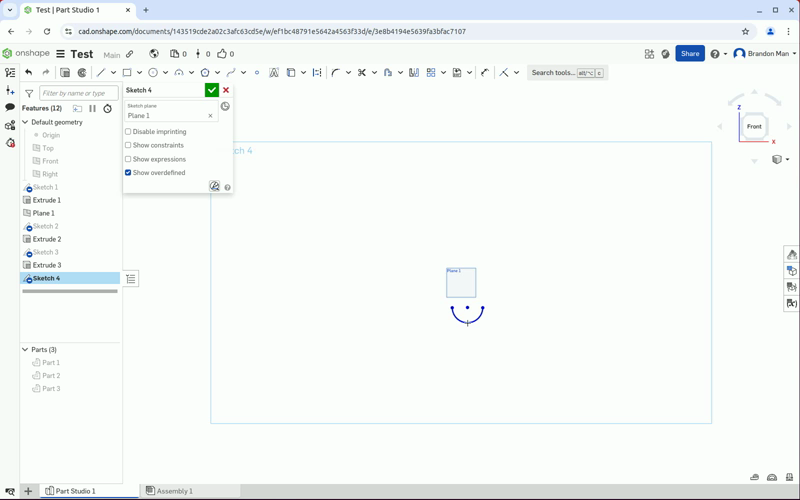
mouse_move(482, 307)
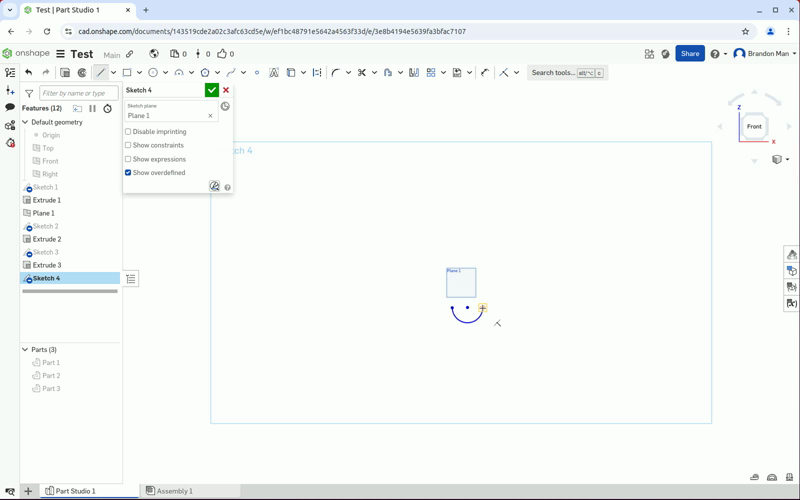
click(482, 307)
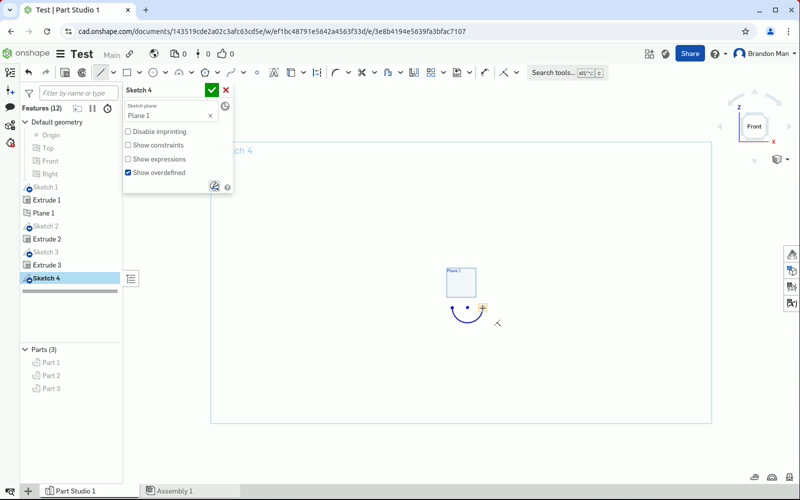
mouse_move(512, 307)
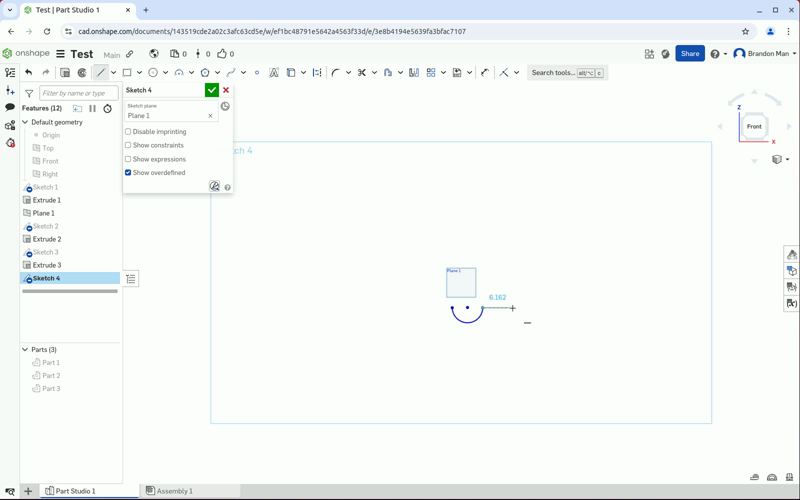
key_down(shift)
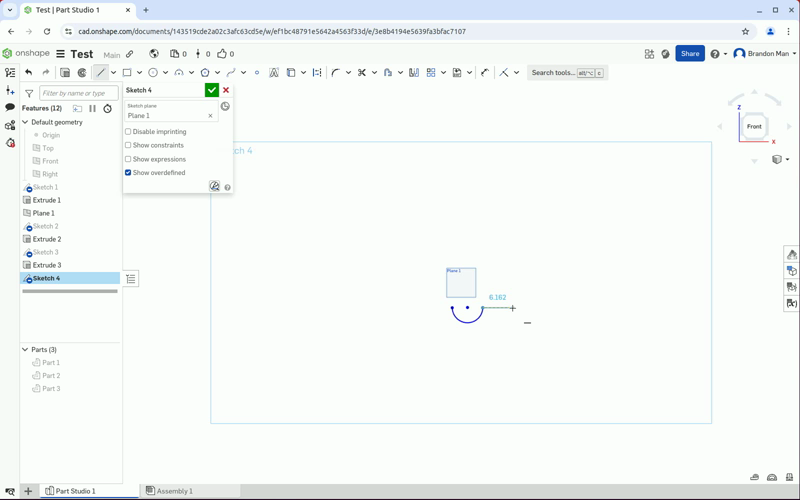
mouse_move(452, 307)
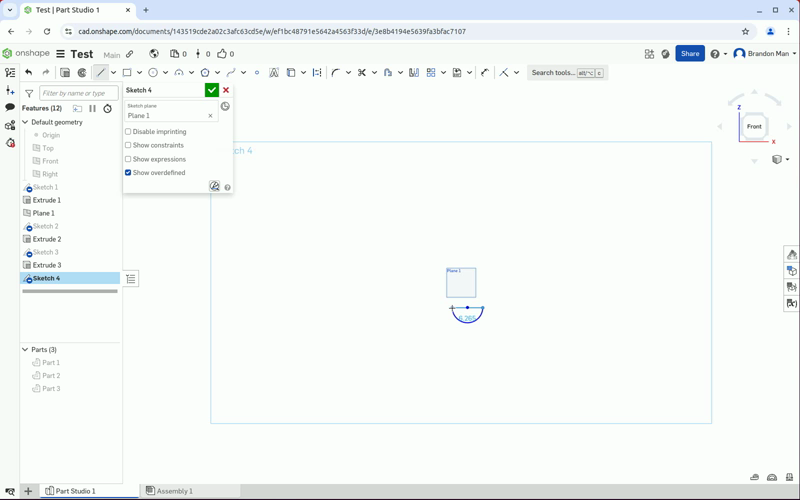
key_up(shift)
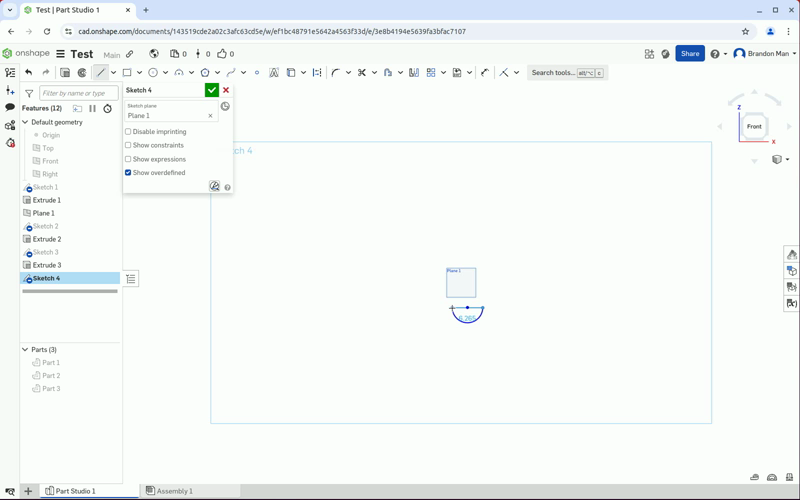
click(452, 307)
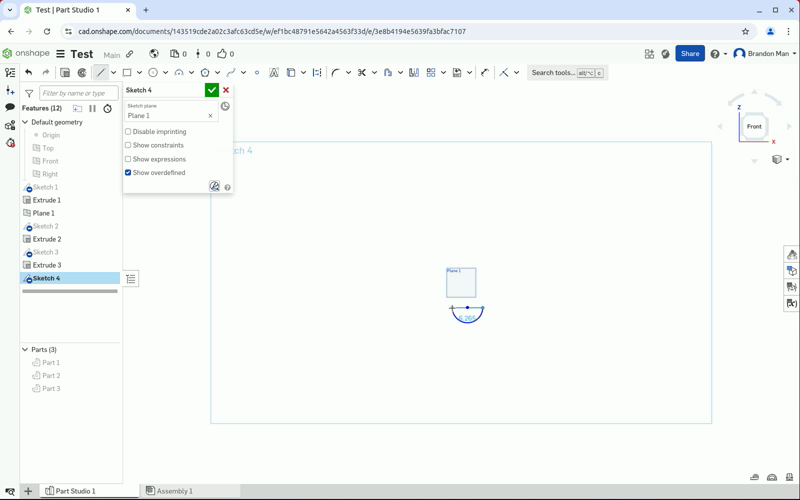
key(esc)
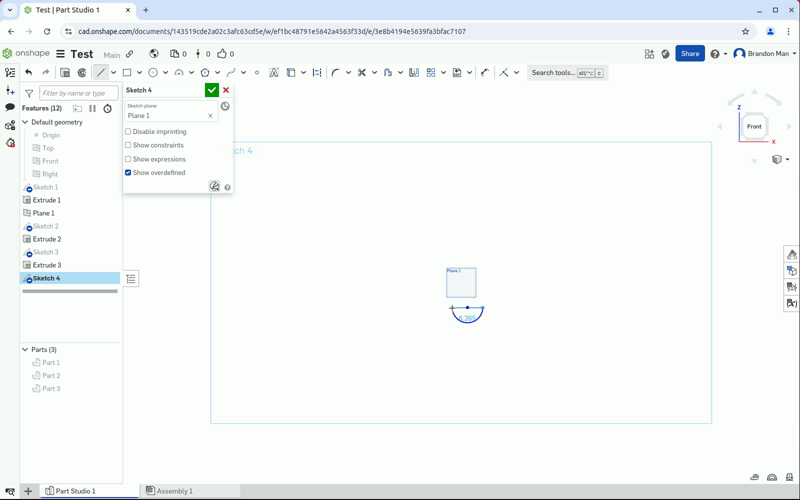
mouse_move(466, 312)
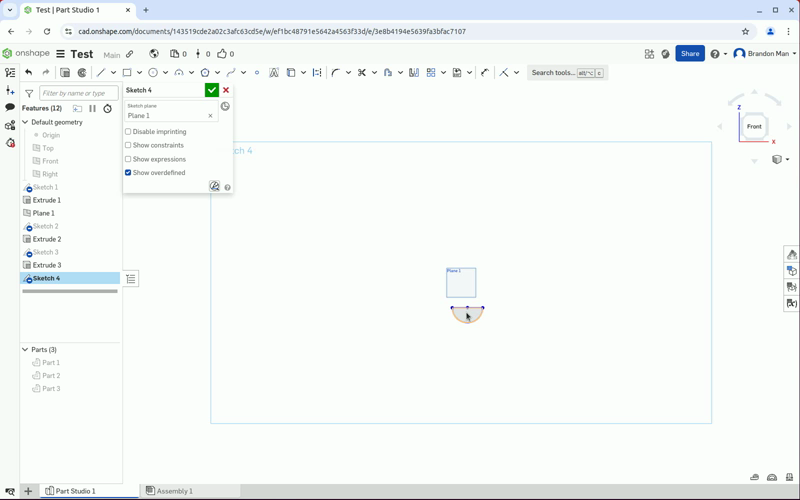
scroll(6)
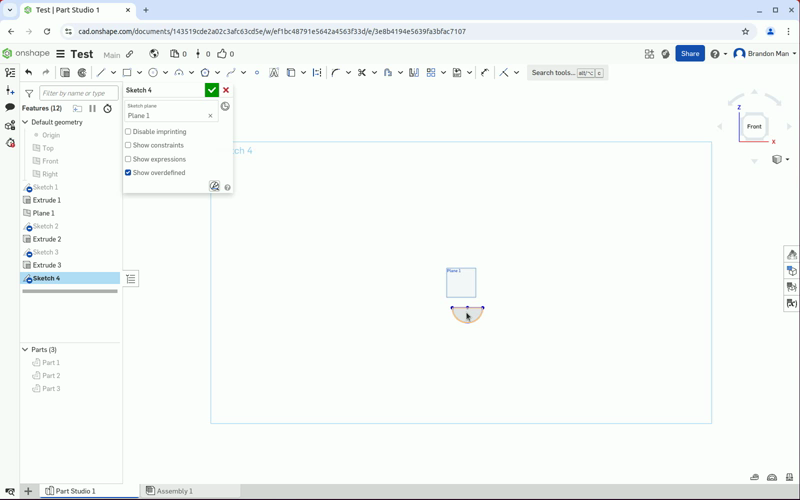
scroll(6)
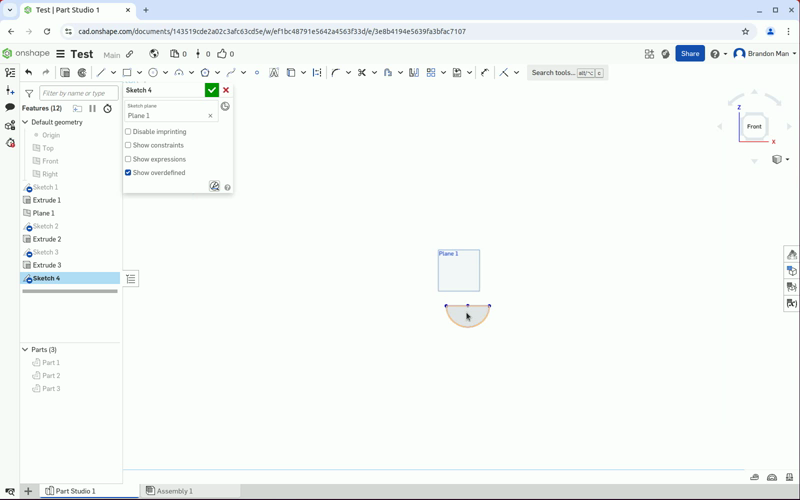
scroll(6)
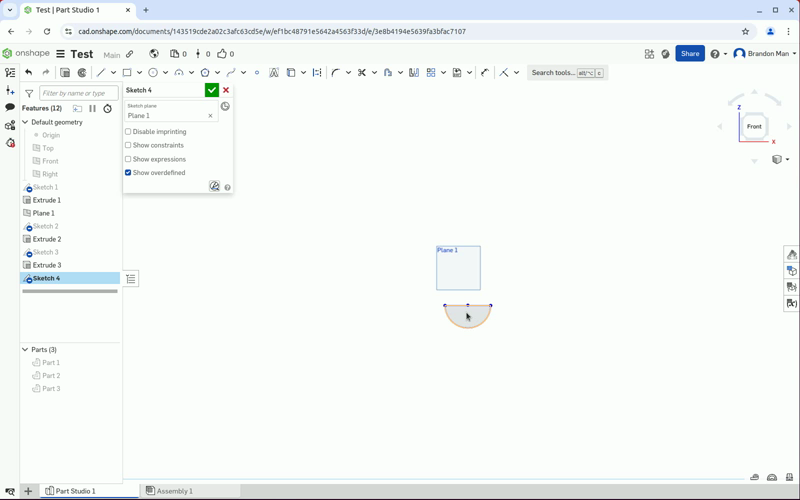
scroll(6)
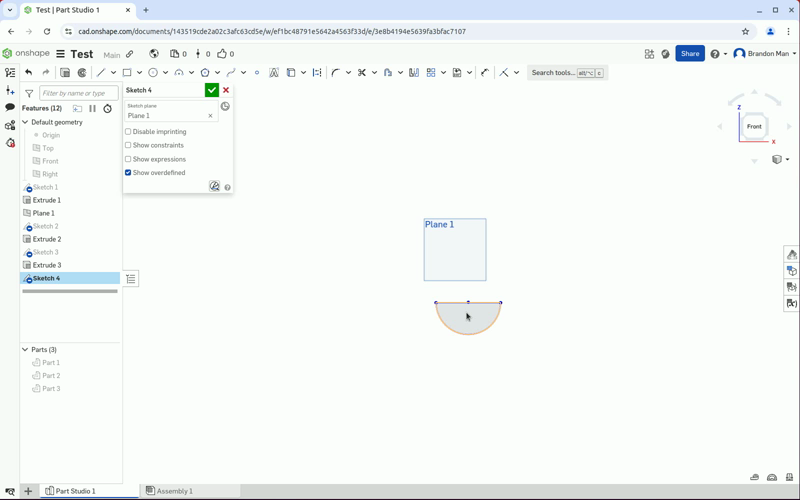
scroll(6)
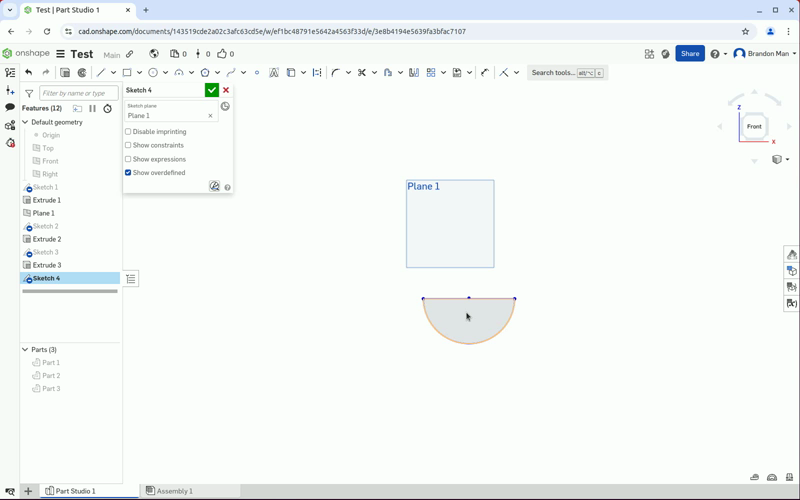
scroll(6)
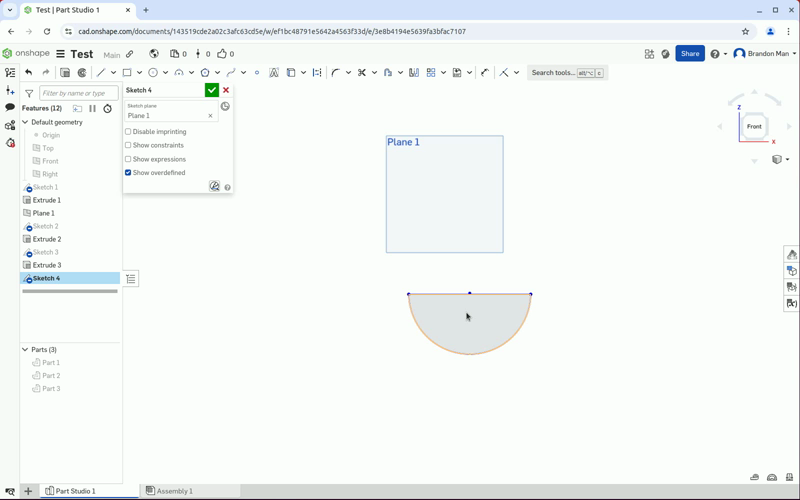
scroll(6)
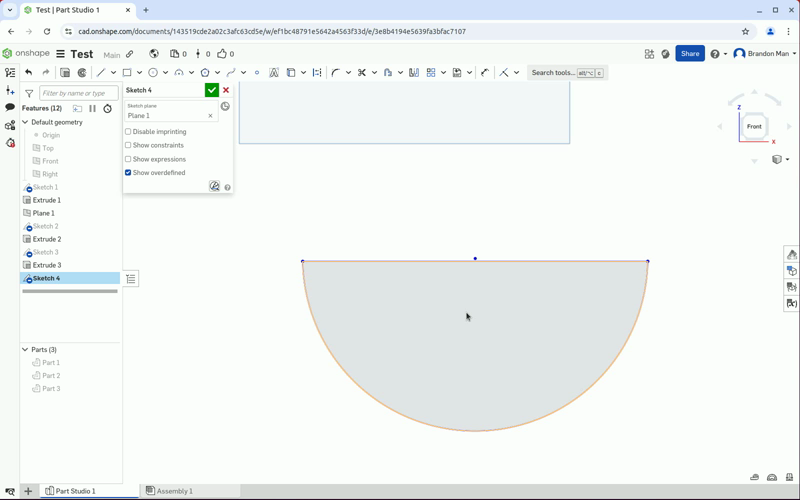
click(466, 312)
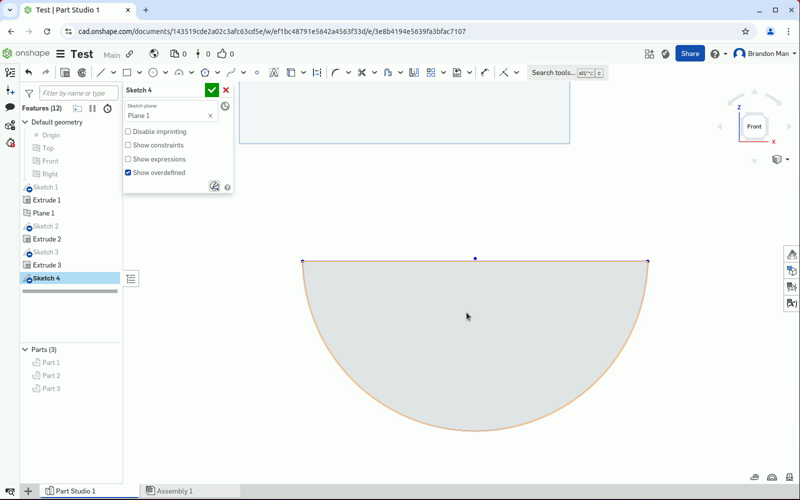
scroll(-6)
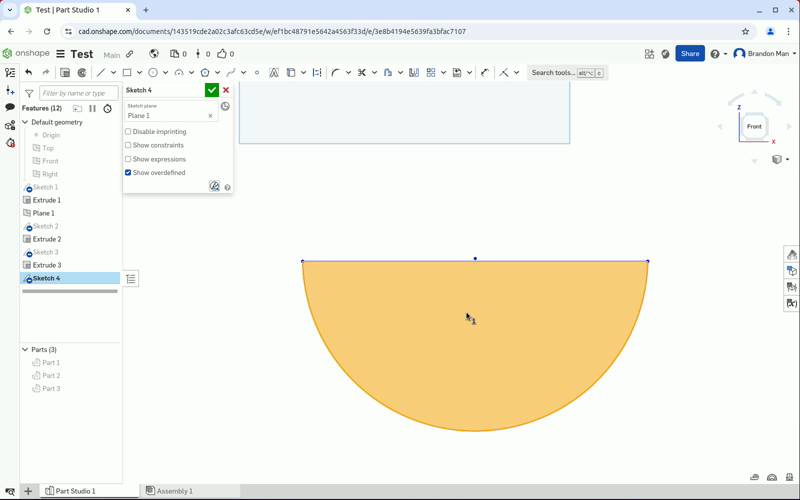
scroll(-6)
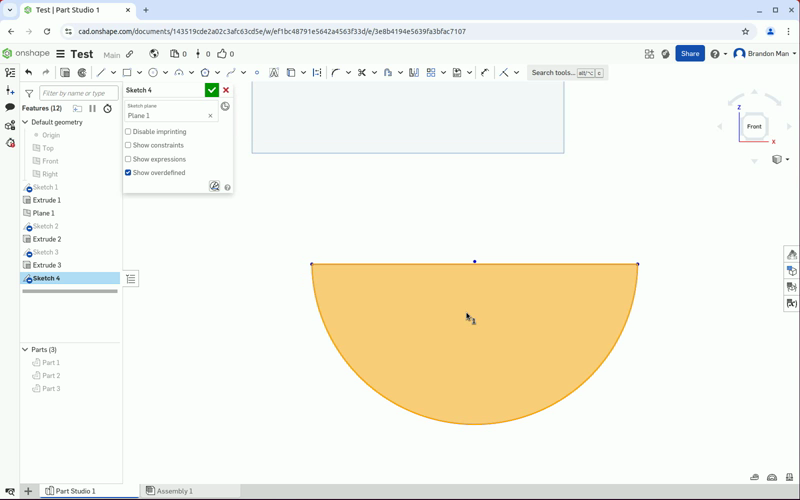
scroll(-6)
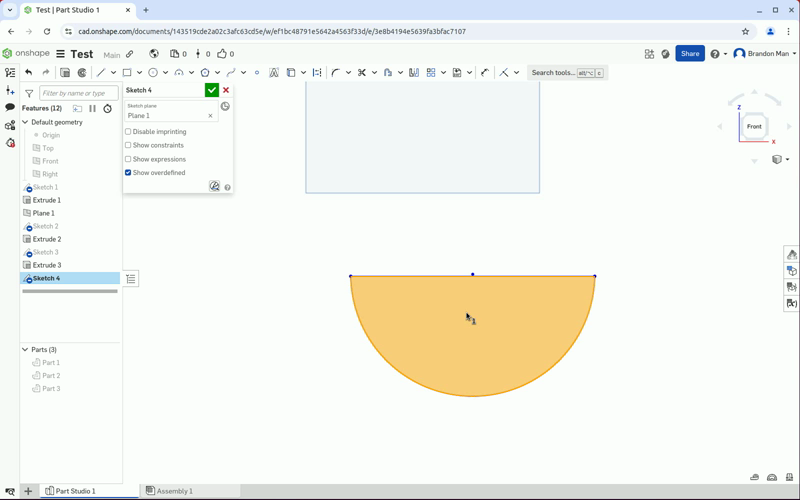
scroll(-6)
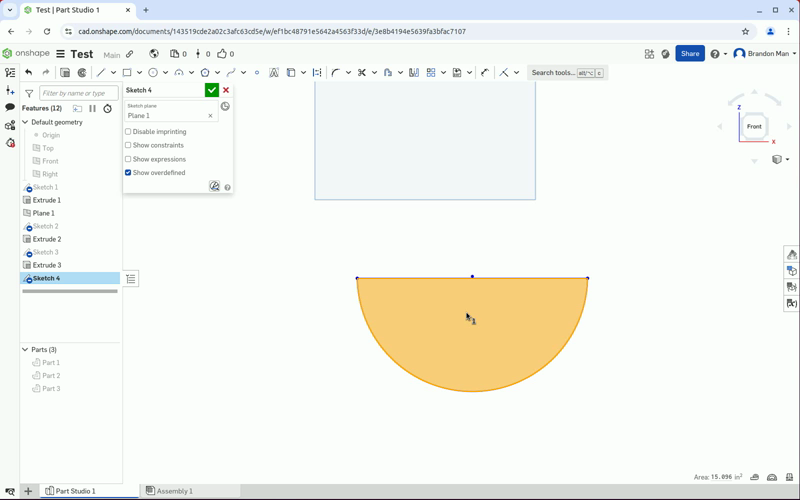
scroll(-6)
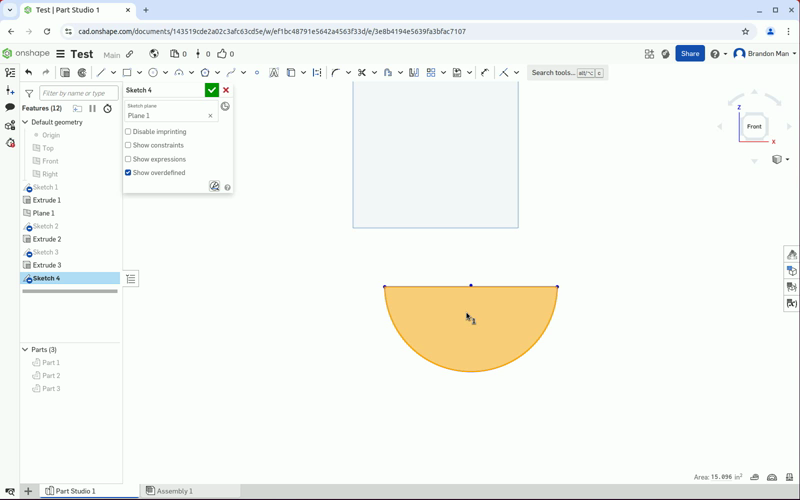
scroll(-6)
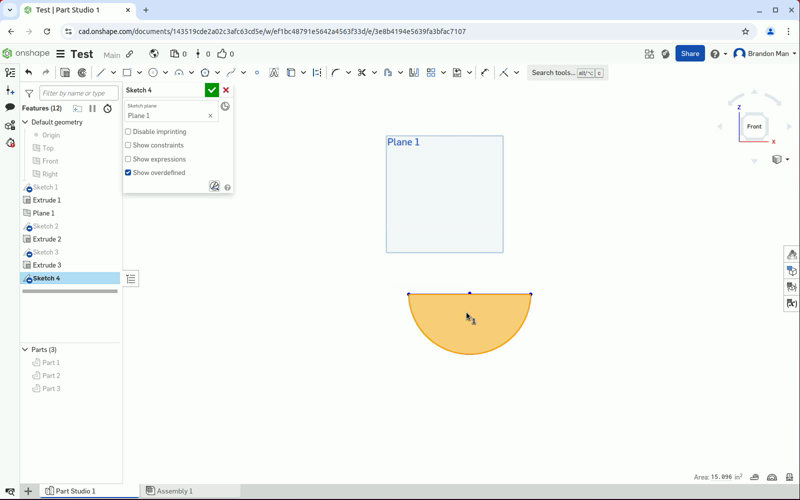
scroll(-6)
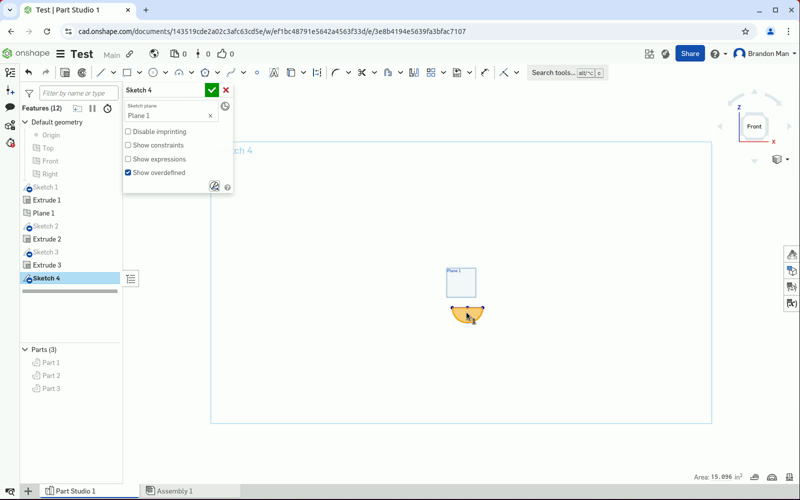
mouse_move(73, 352)
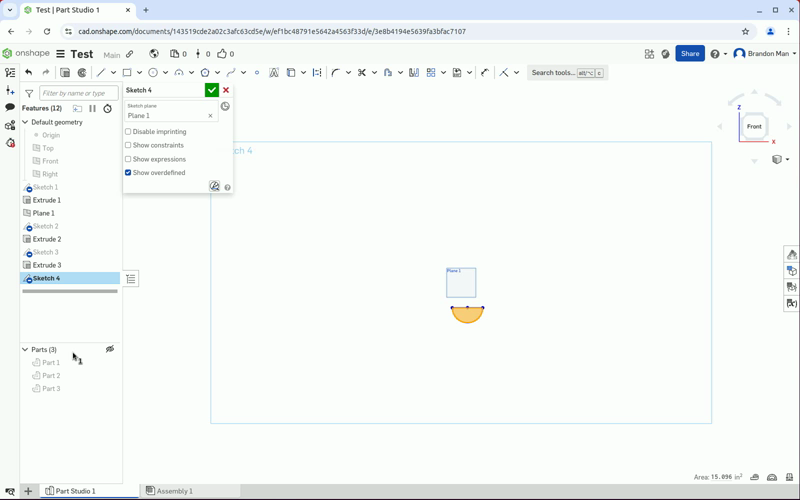
key(shift+y)
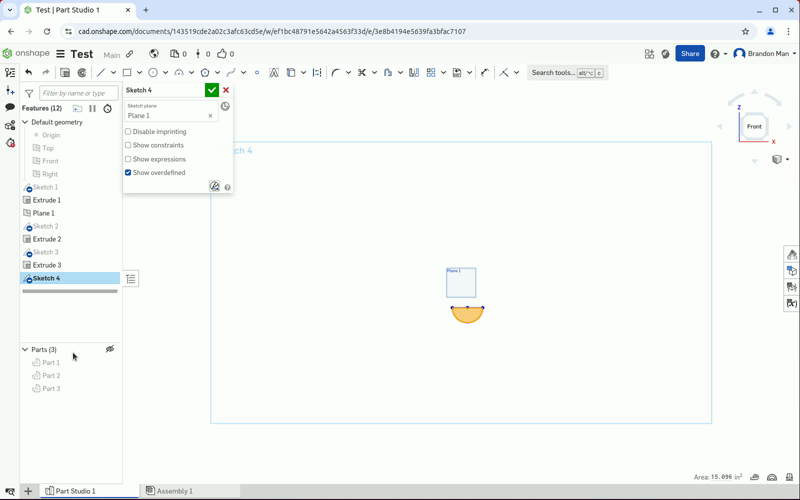
key(shift+e)
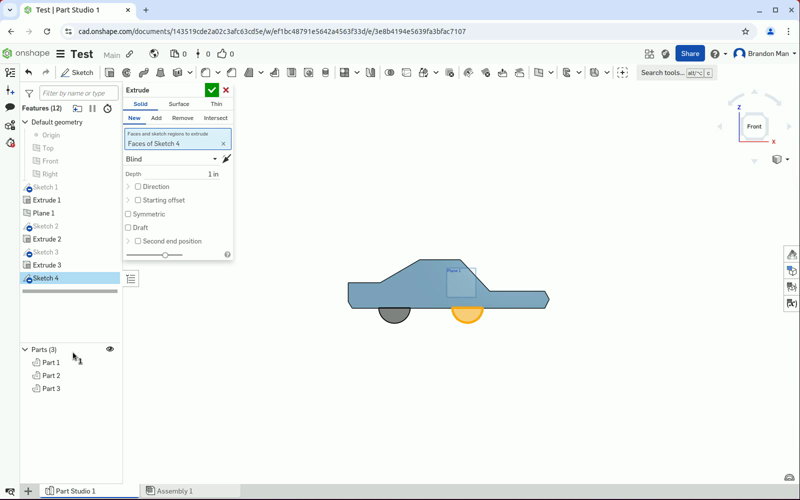
mouse_move(143, 106)
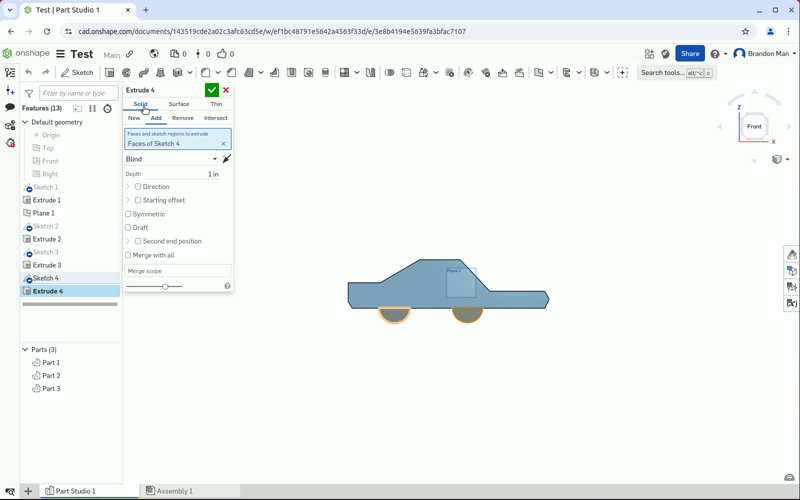
click(143, 106)
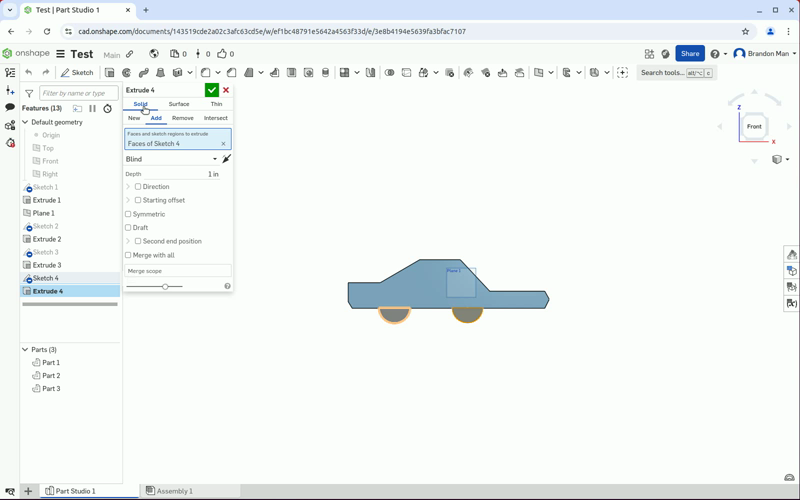
mouse_move(137, 120)
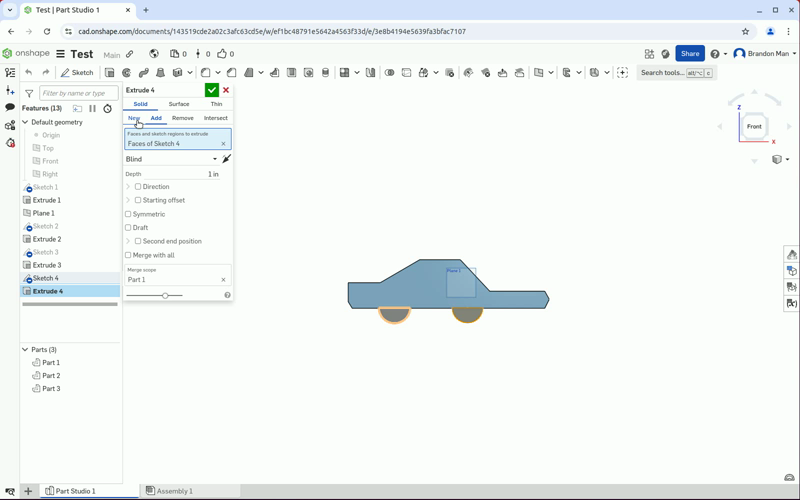
click(137, 120)
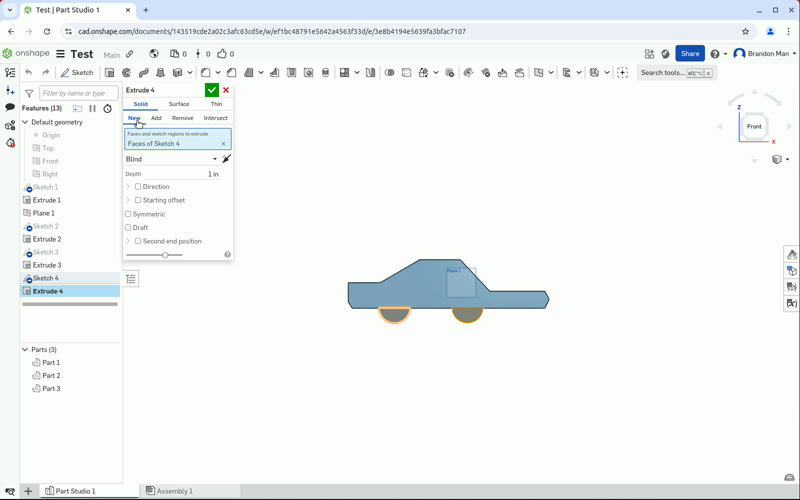
key(tab, 4)
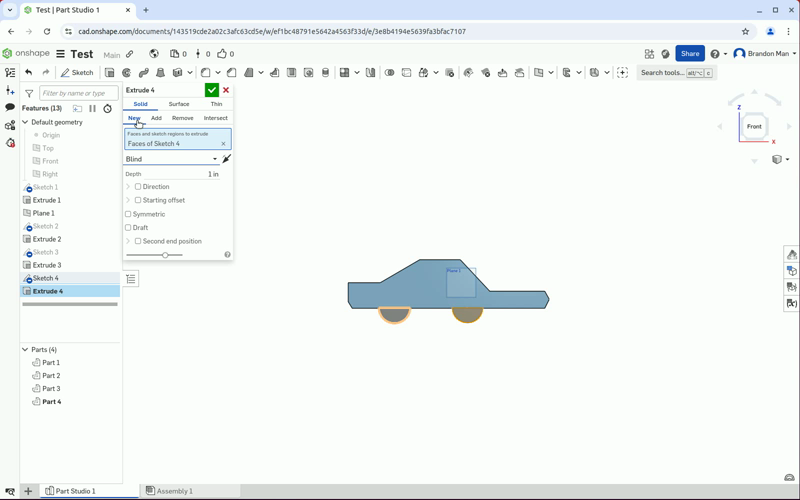
text(-7.462)
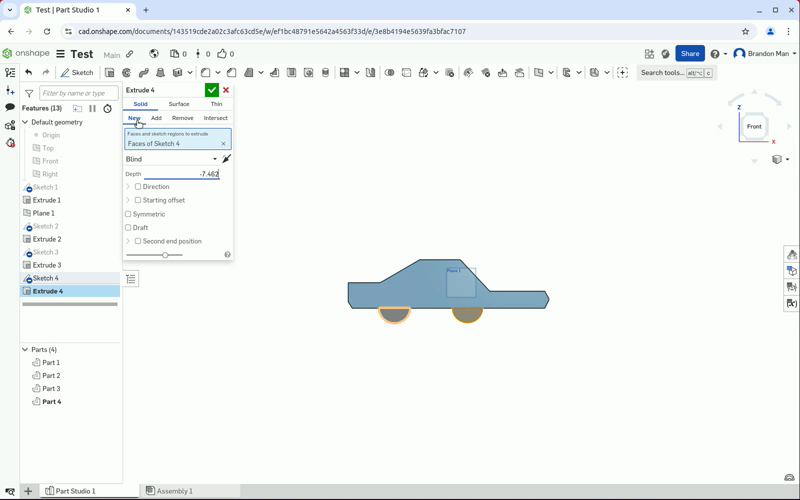
key(enter)
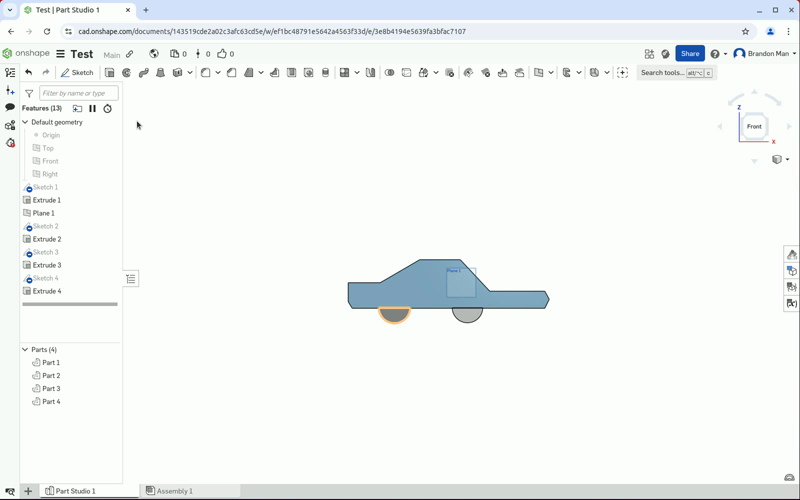
key(shift+h)
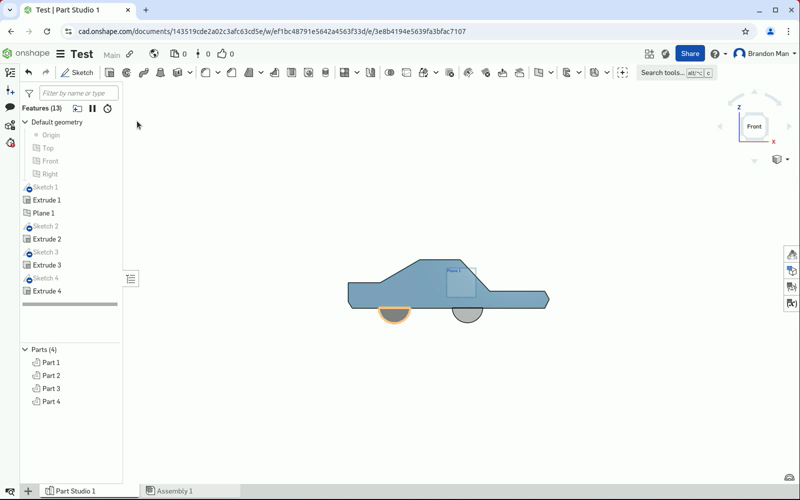
key(shift+h)
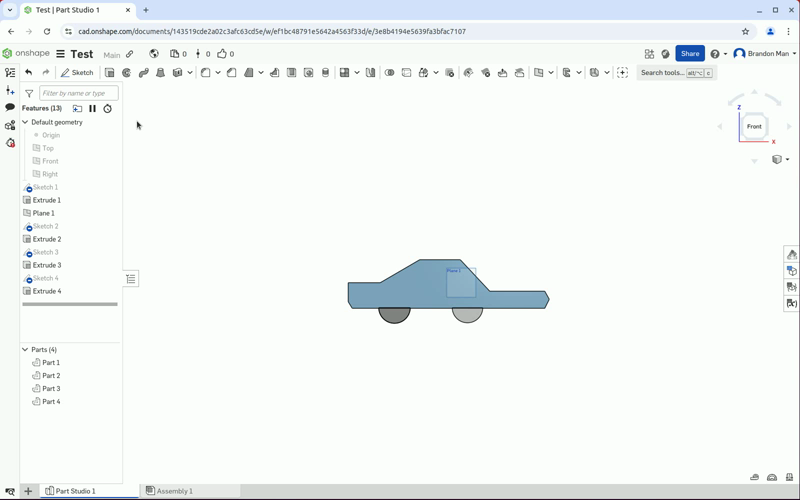
mouse_move(73, 189)
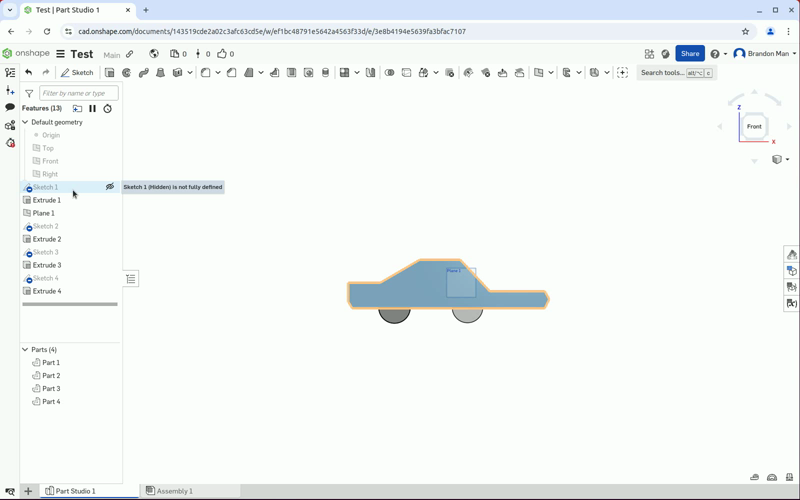
click(73, 189)
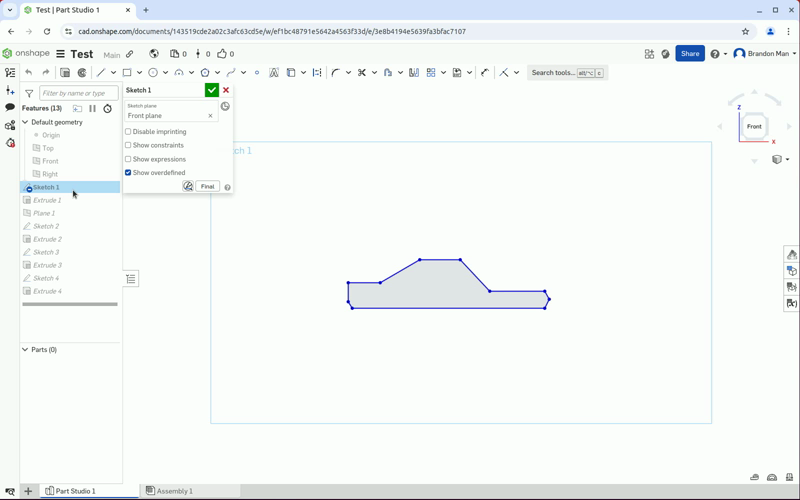
mouse_move(229, 92)
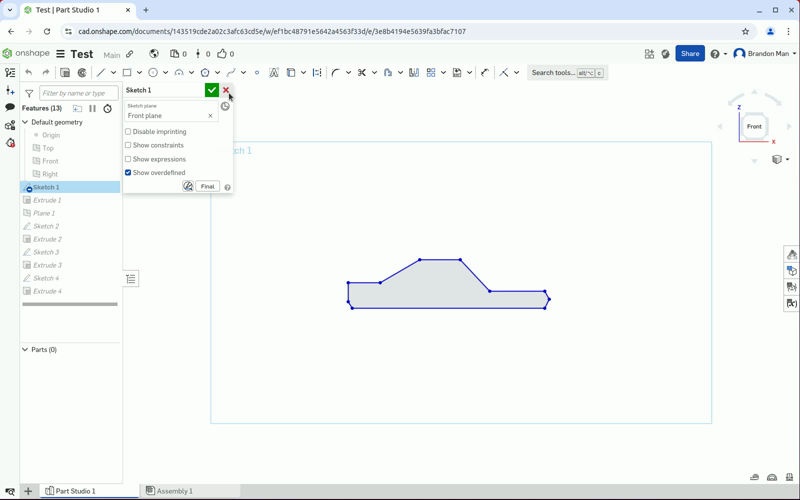
click(229, 92)
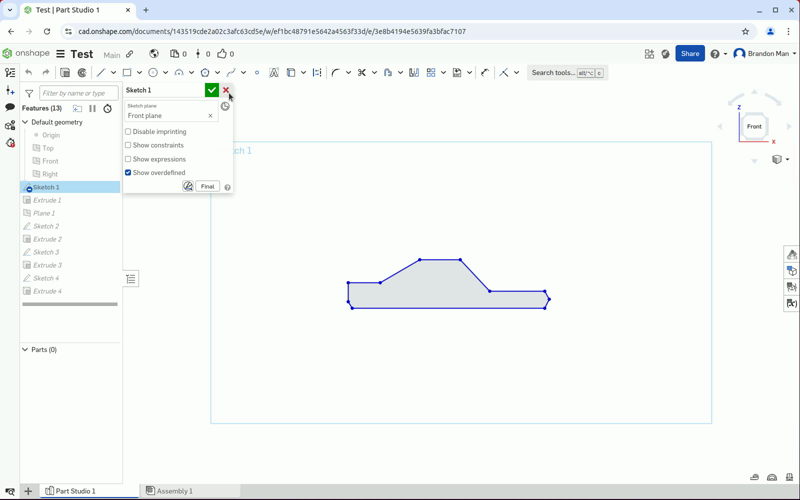
key(shift+s)
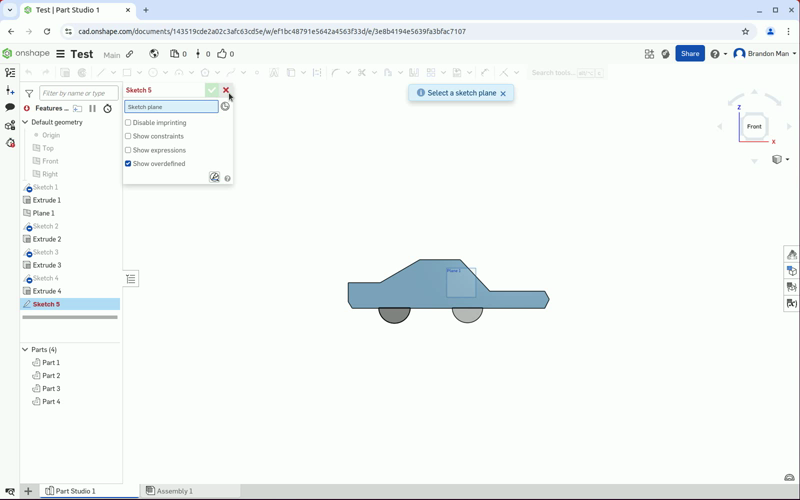
mouse_move(73, 215)
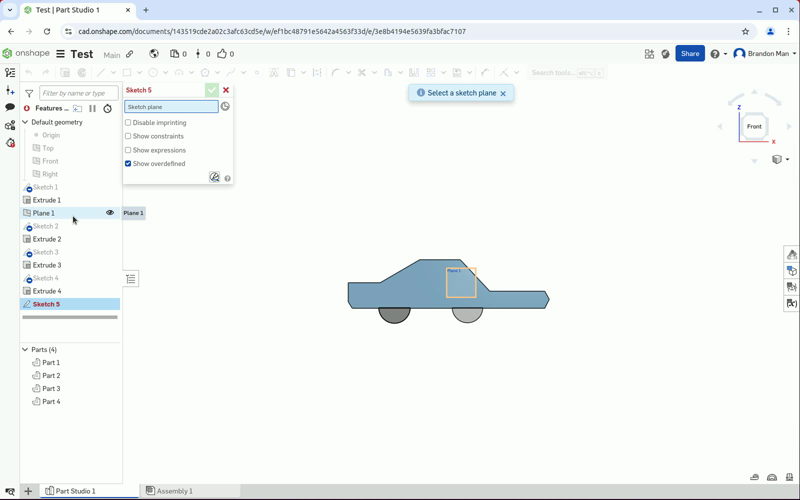
click(73, 215)
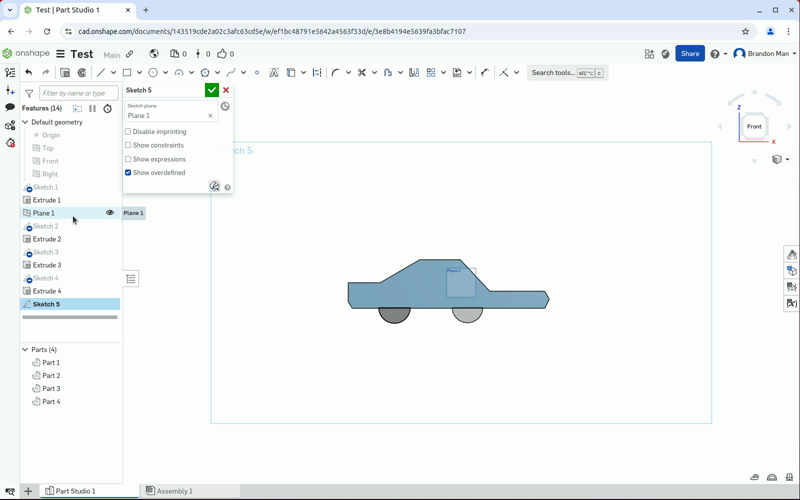
mouse_move(73, 352)
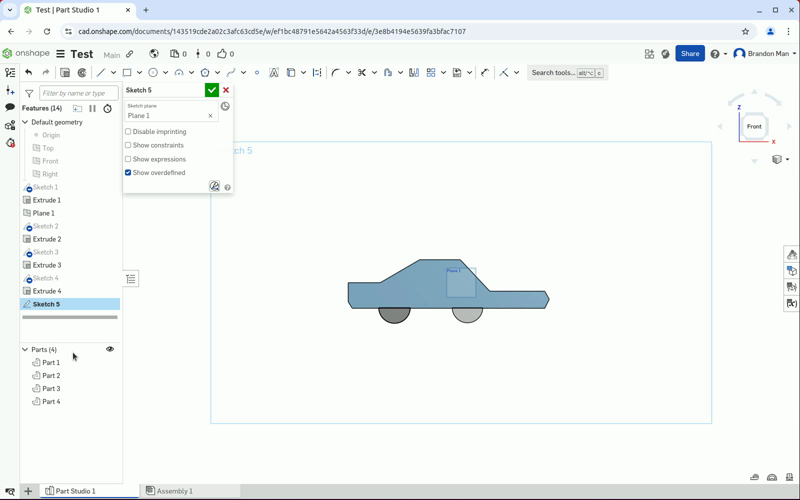
key(y)
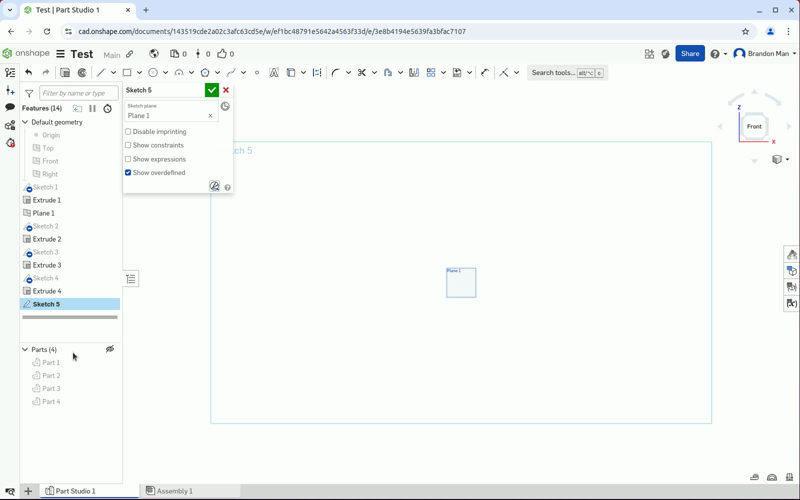
key(a)
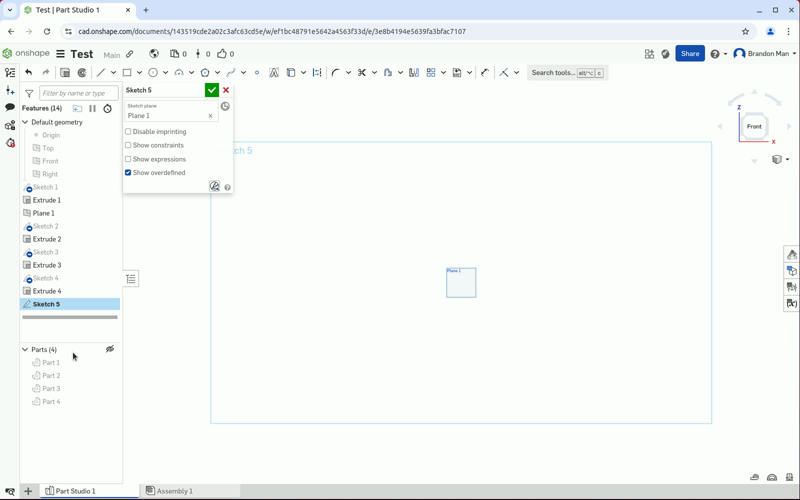
key_down(shift)
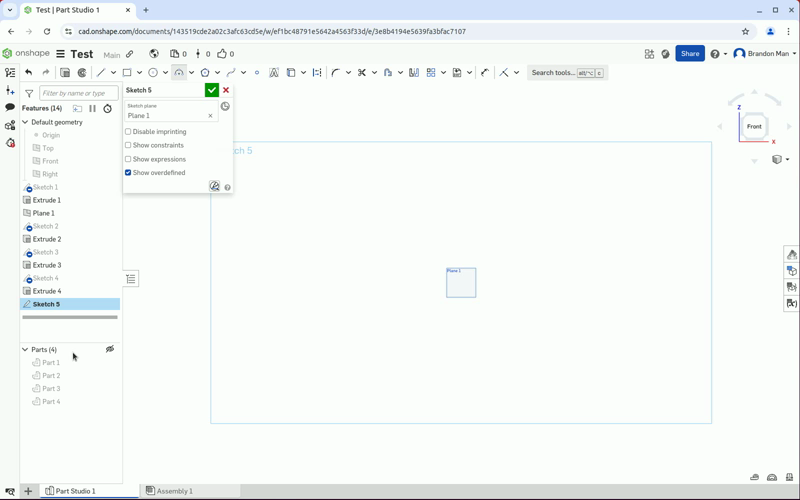
mouse_move(452, 307)
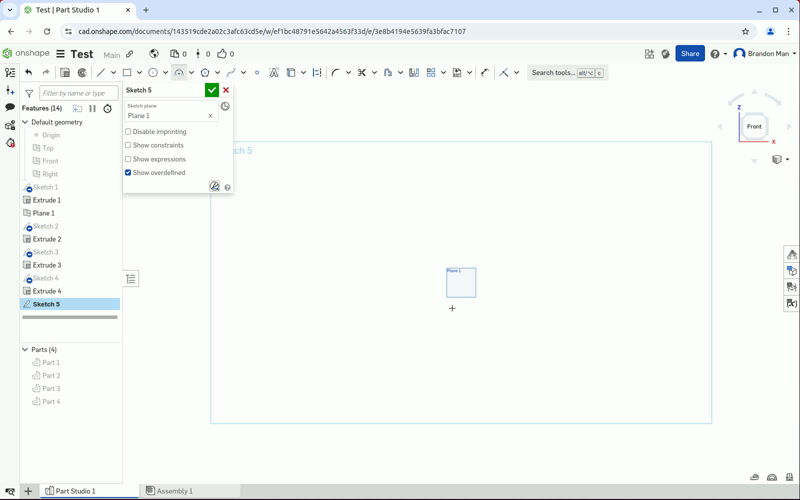
click(452, 307)
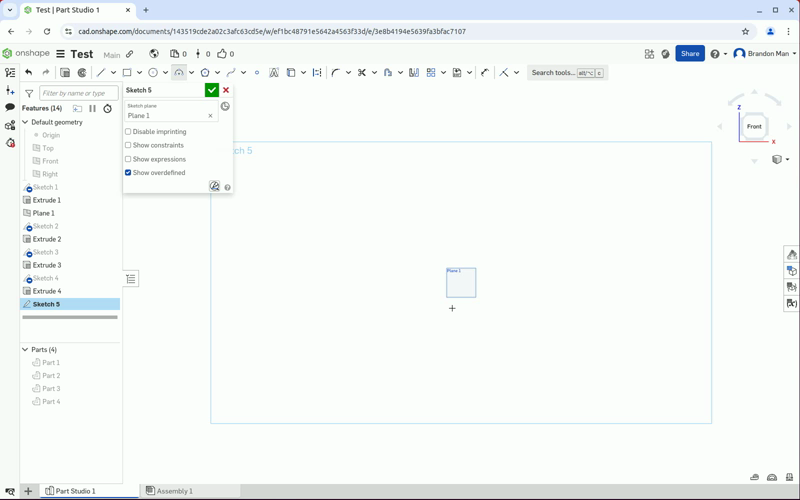
key_up(shift)
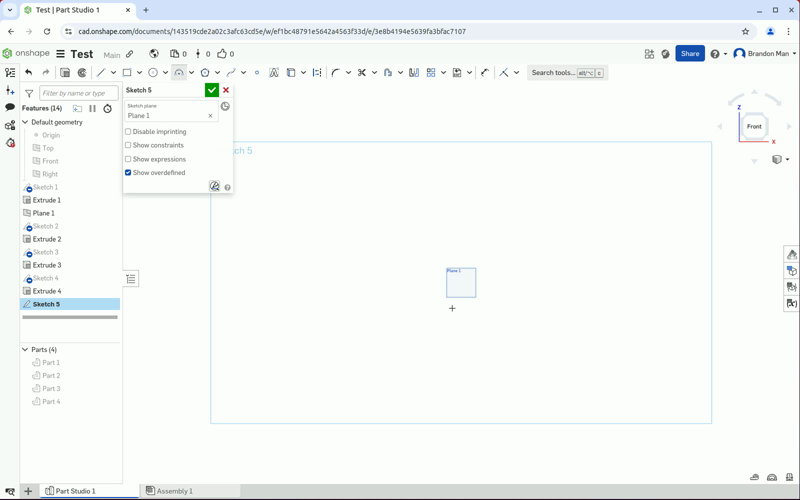
key_down(shift)
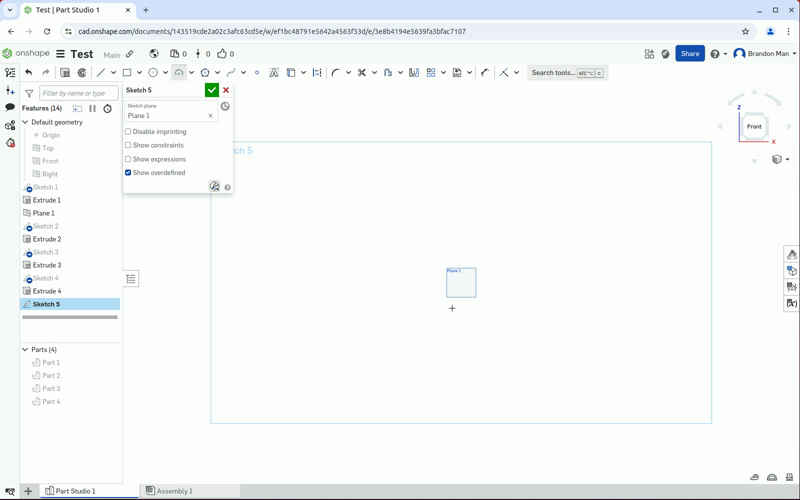
mouse_move(482, 307)
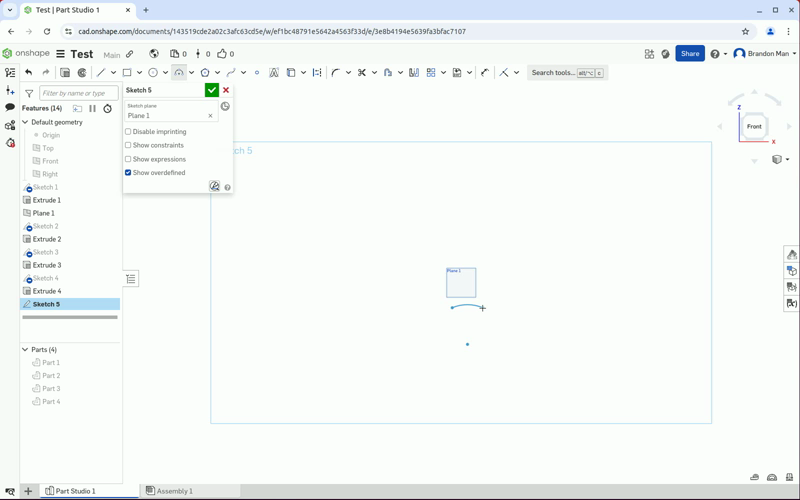
click(482, 307)
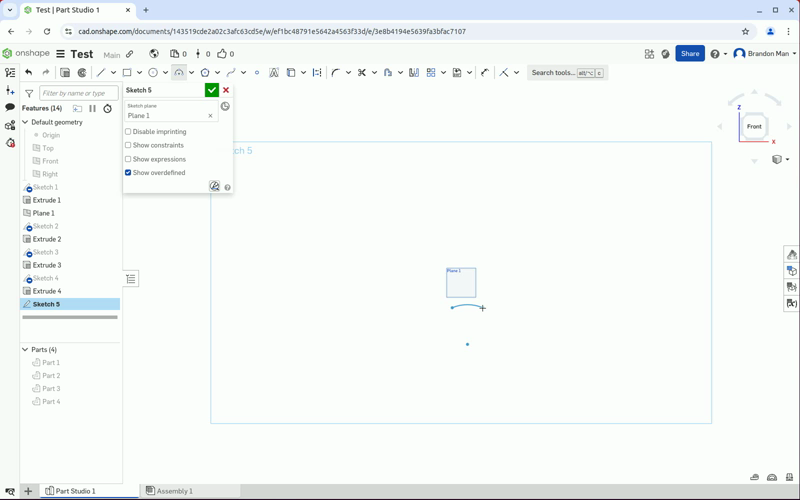
mouse_move(467, 322)
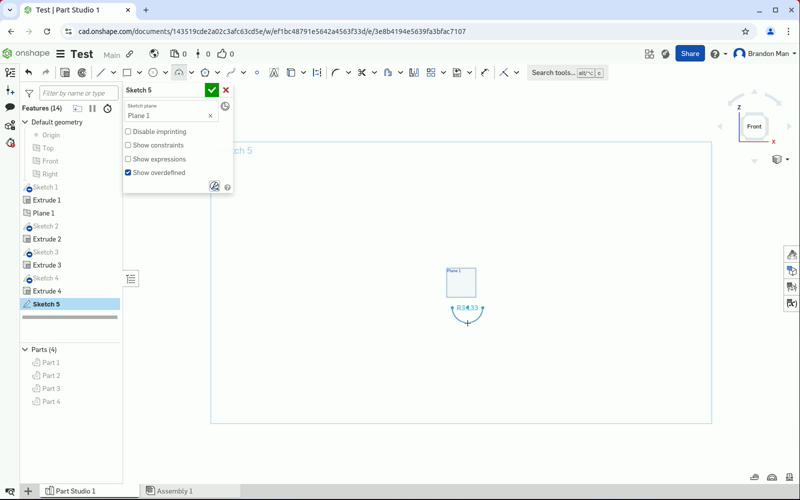
click(467, 322)
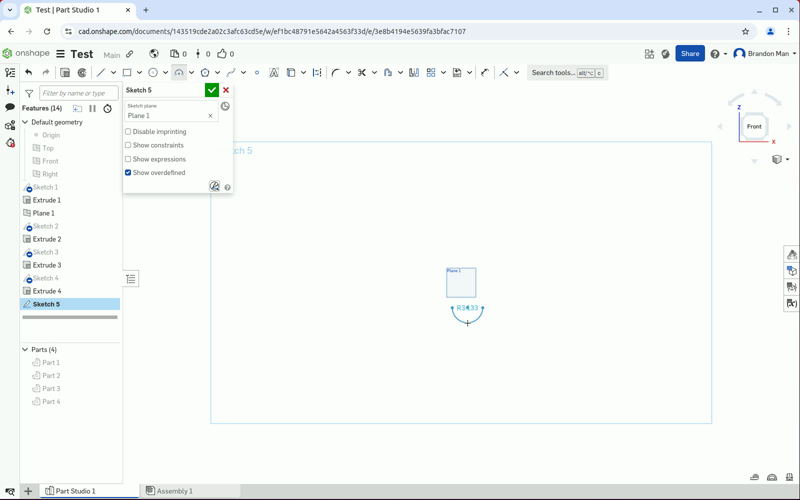
key_up(shift)
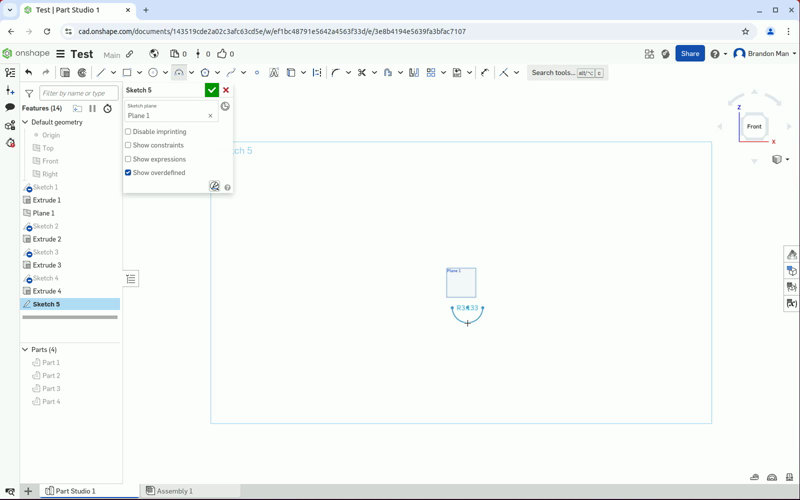
key(esc)
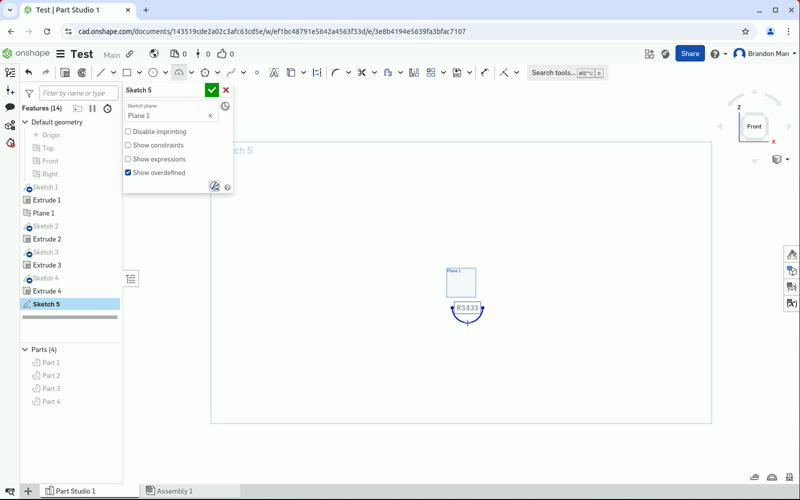
key(l)
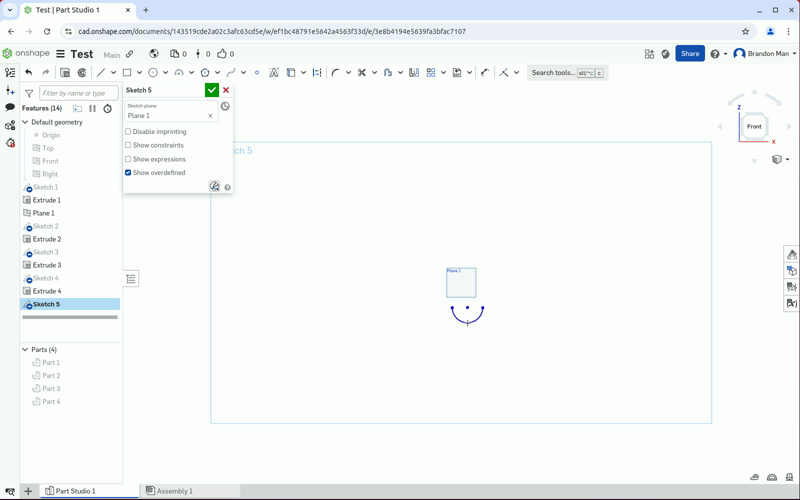
mouse_move(482, 307)
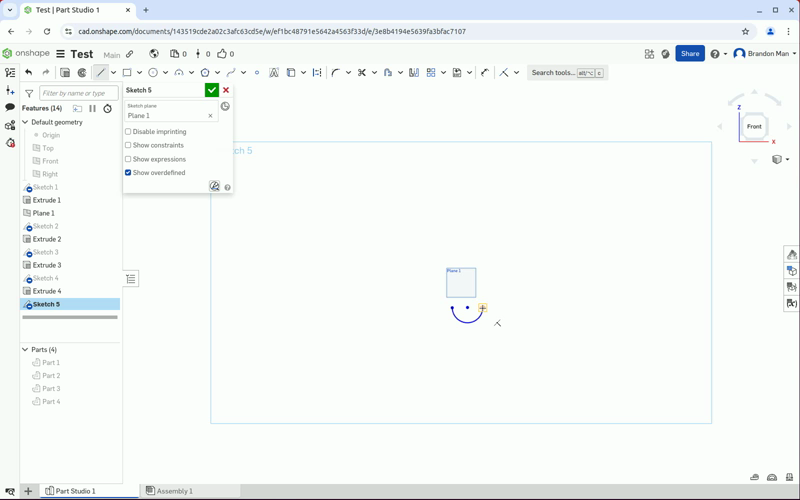
click(482, 307)
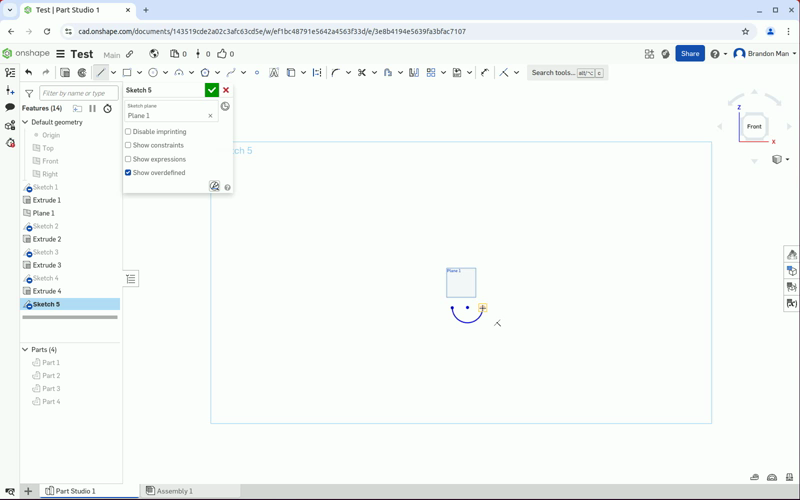
mouse_move(512, 307)
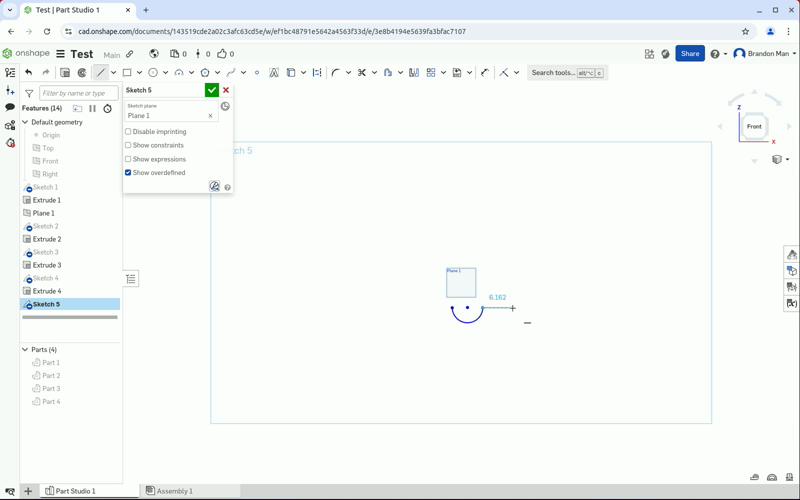
key_down(shift)
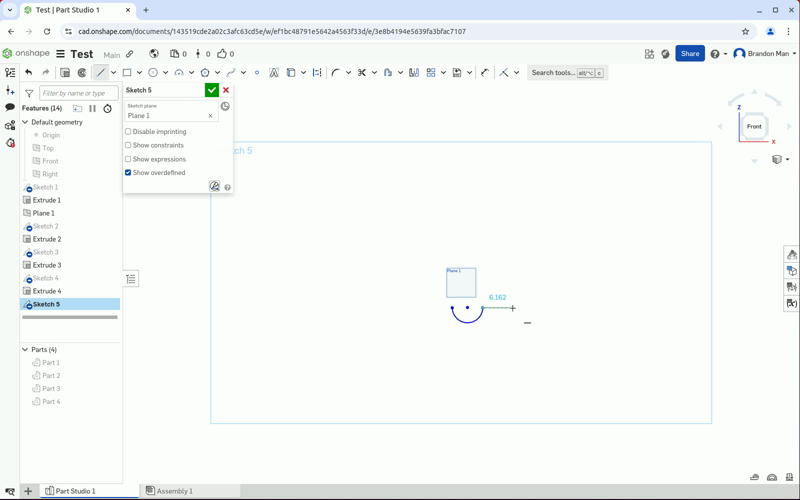
mouse_move(452, 307)
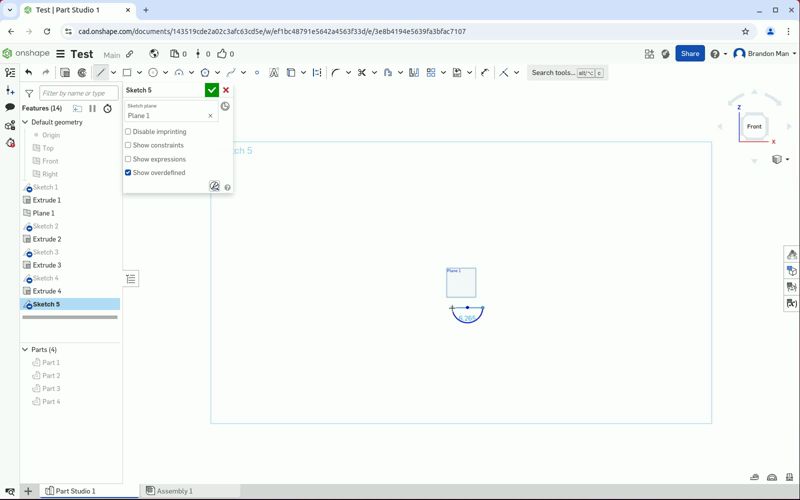
key_up(shift)
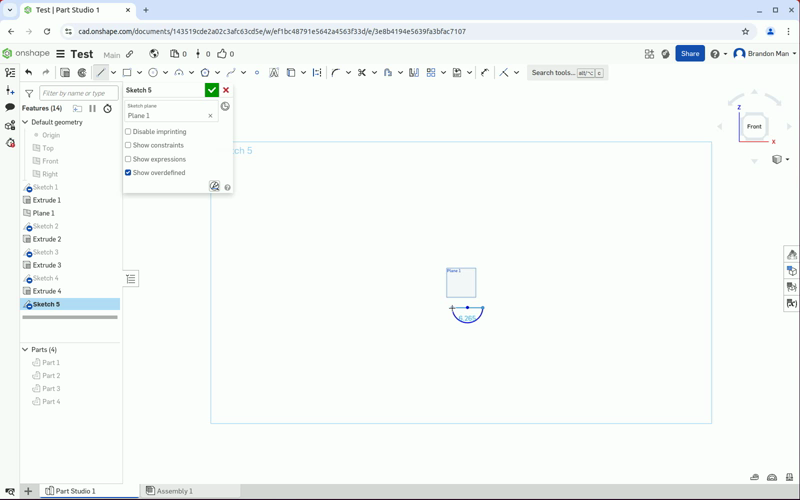
click(452, 307)
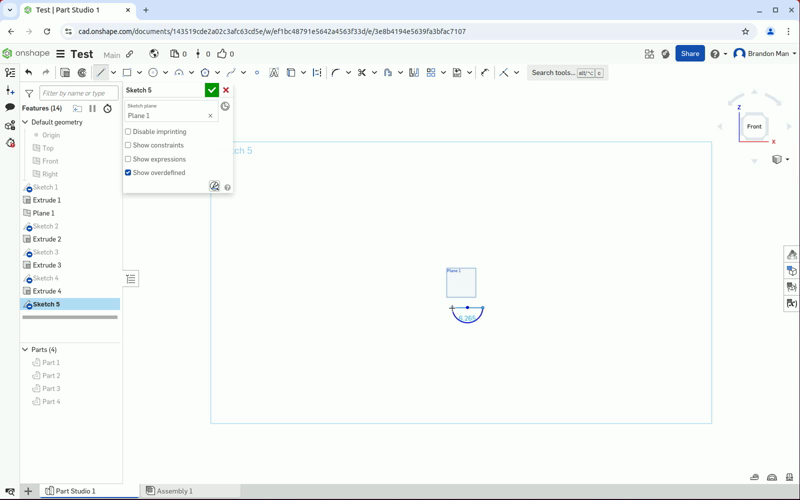
key(esc)
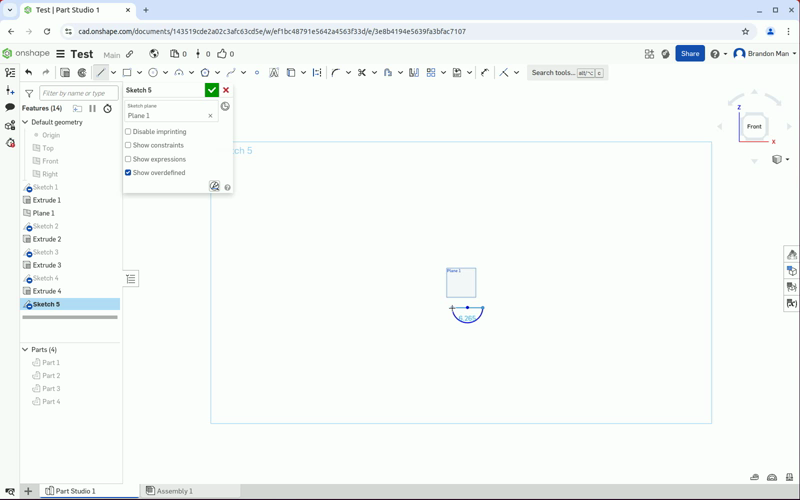
mouse_move(457, 309)
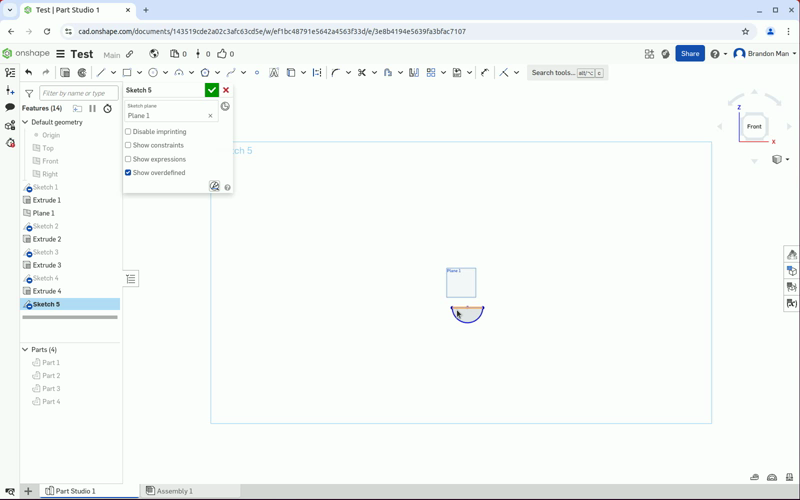
scroll(6)
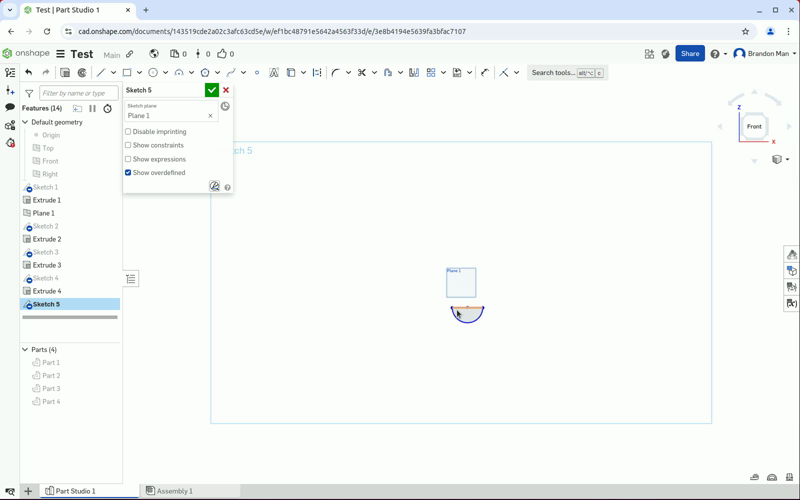
scroll(6)
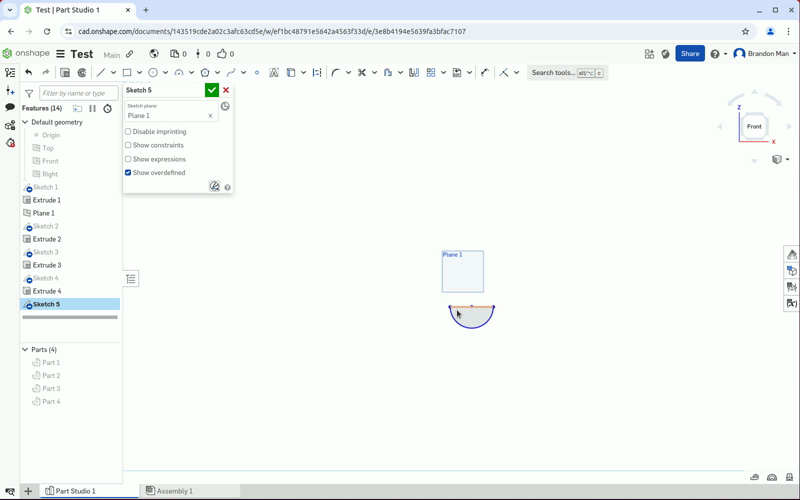
scroll(6)
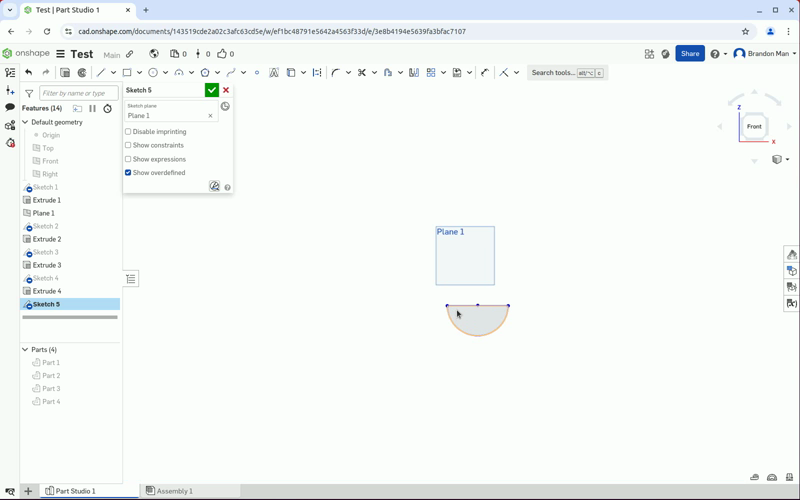
scroll(6)
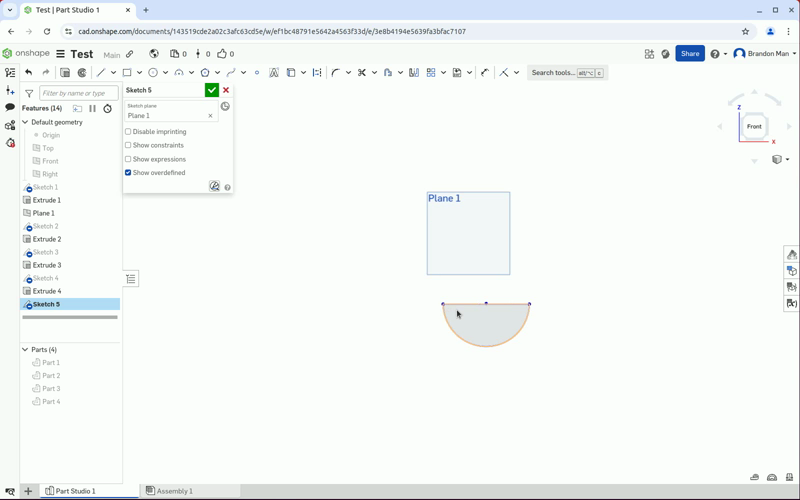
scroll(6)
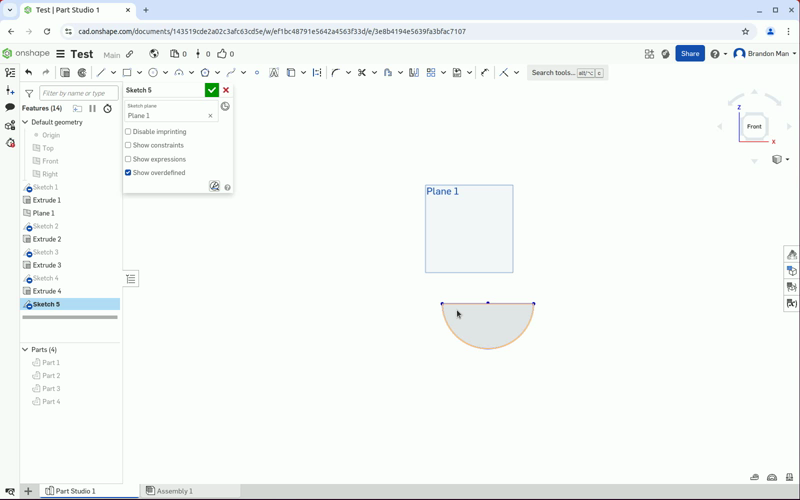
scroll(6)
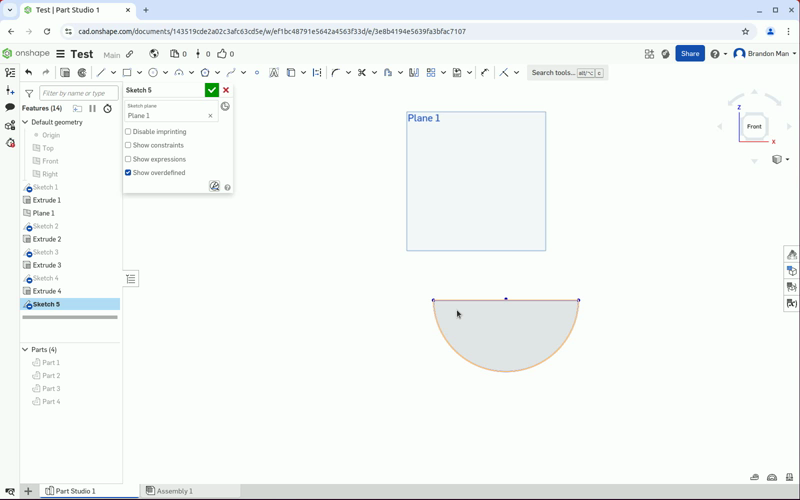
scroll(6)
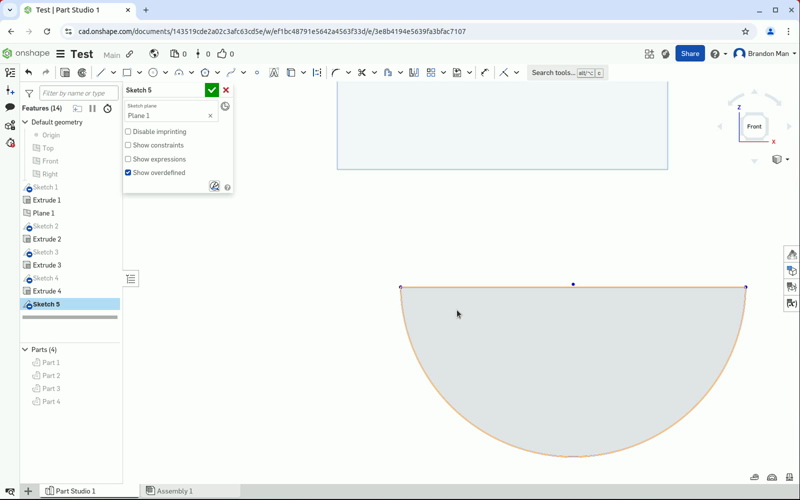
click(457, 309)
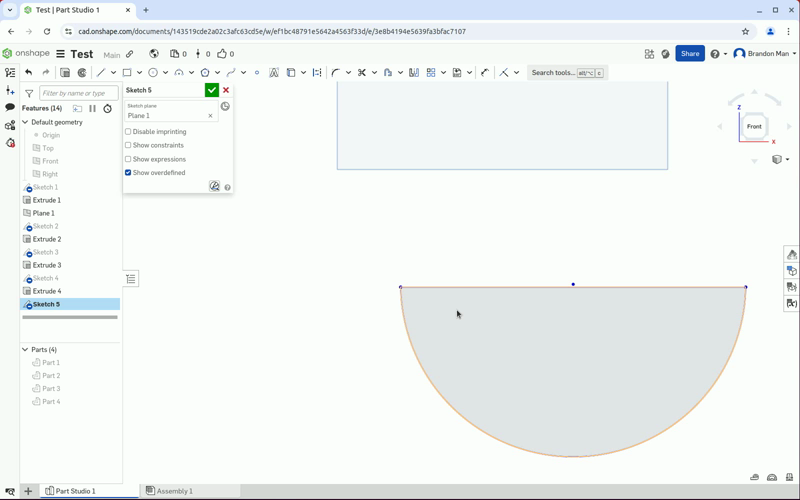
scroll(-6)
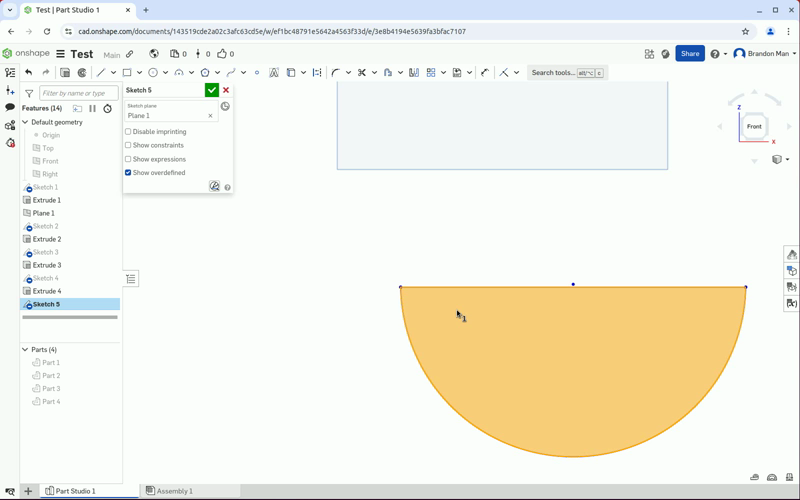
scroll(-6)
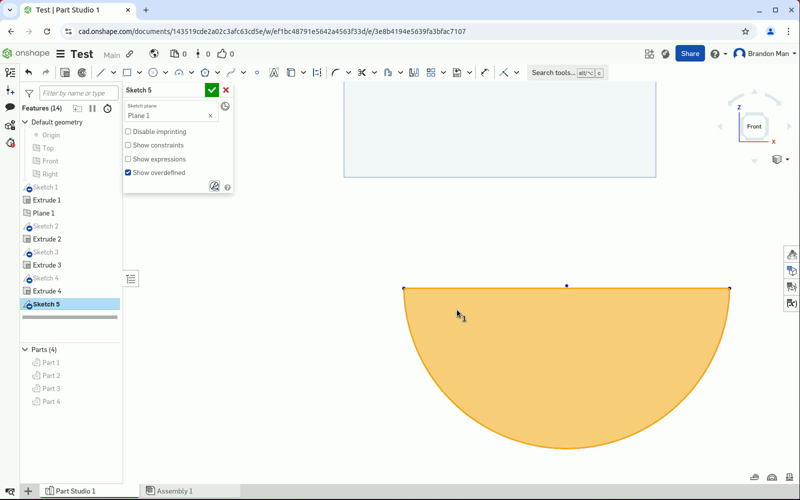
scroll(-6)
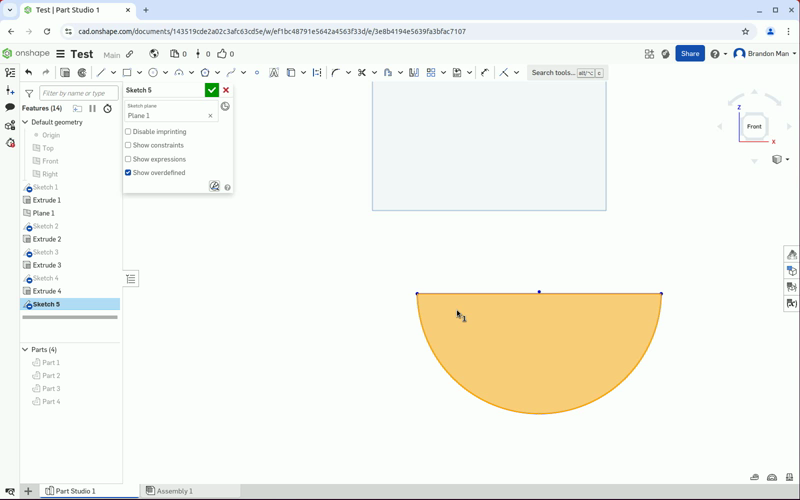
scroll(-6)
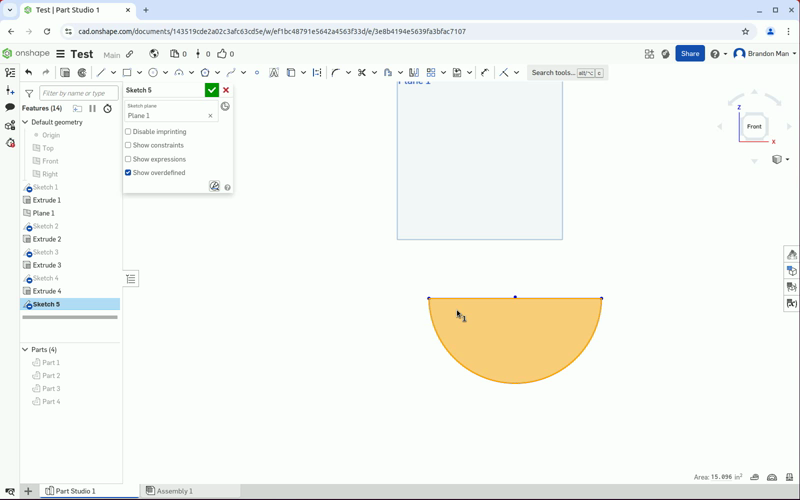
scroll(-6)
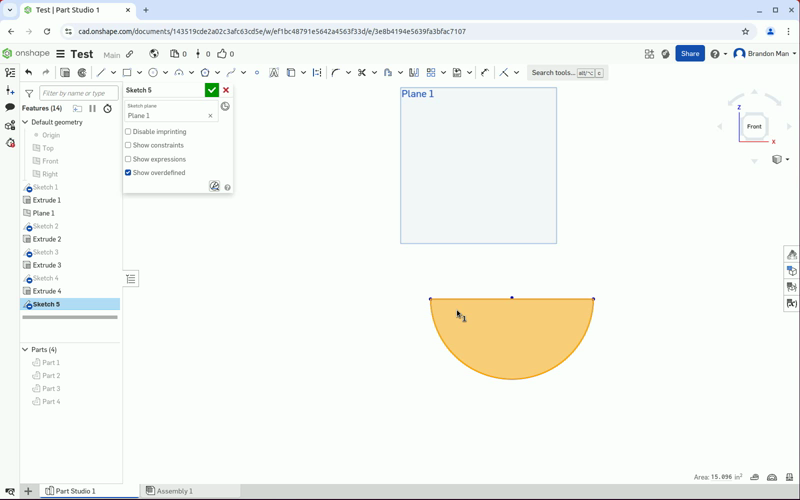
scroll(-6)
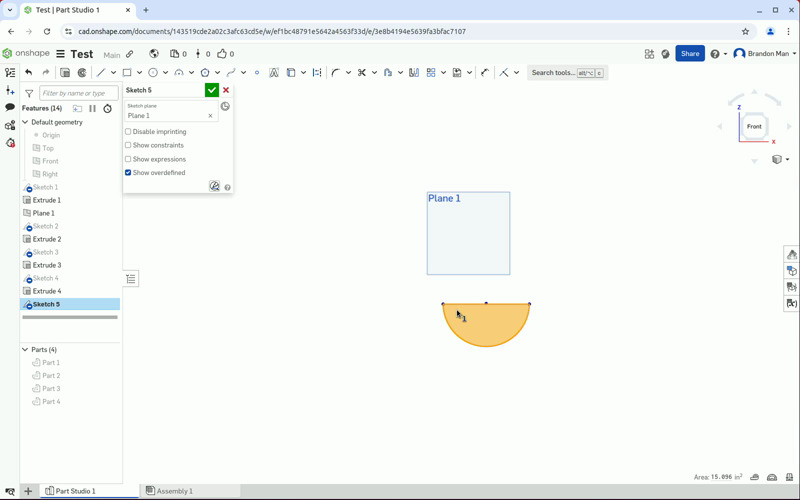
scroll(-6)
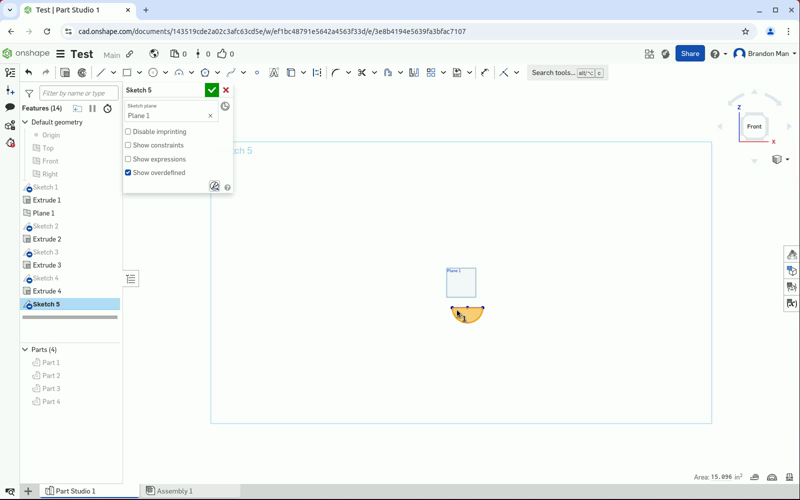
mouse_move(73, 352)
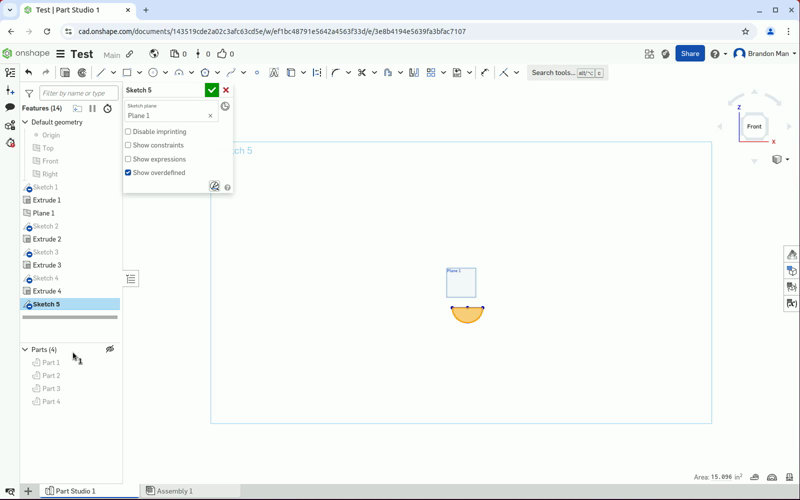
key(shift+y)
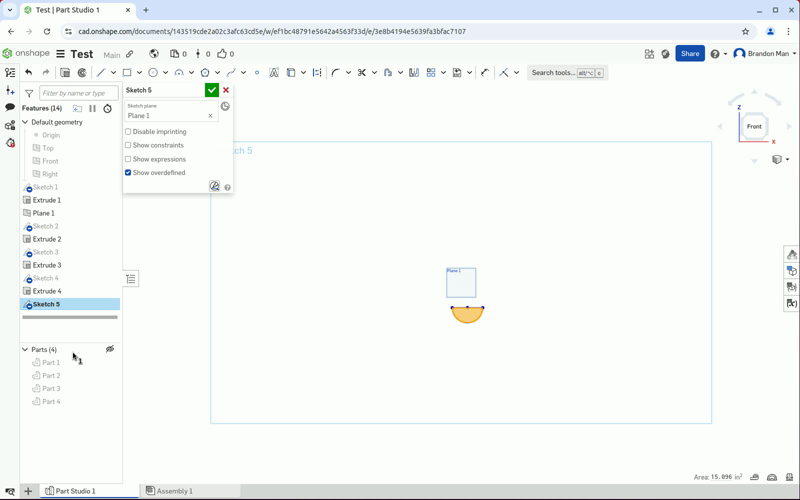
key(shift+e)
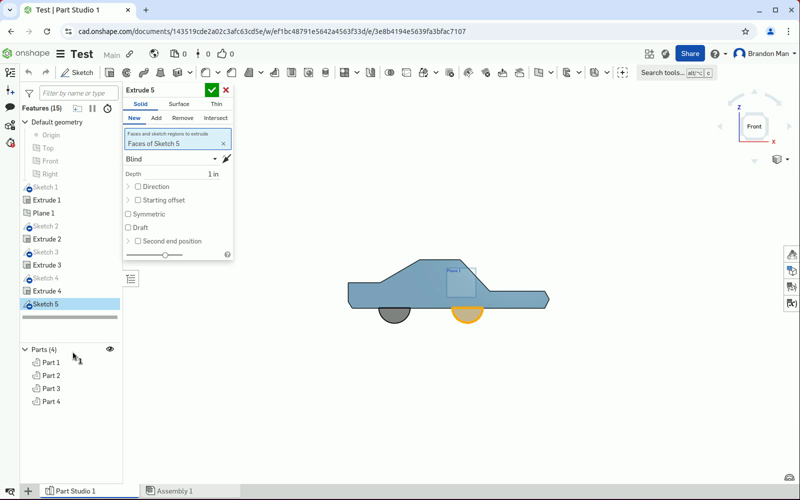
mouse_move(143, 106)
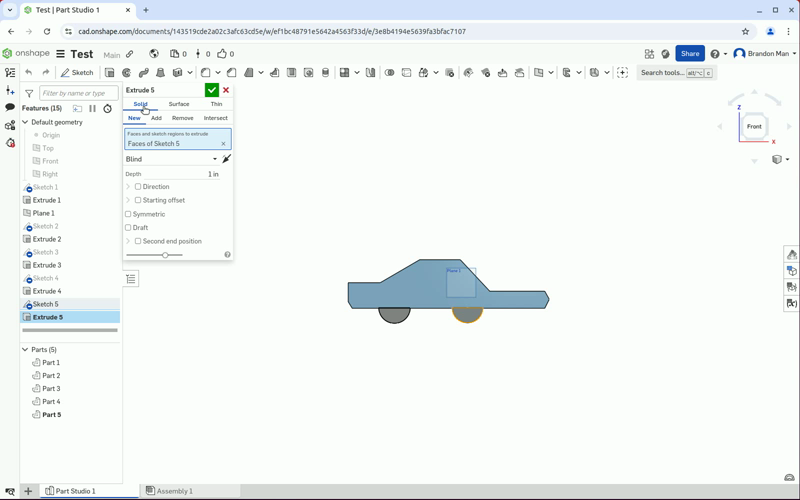
click(143, 106)
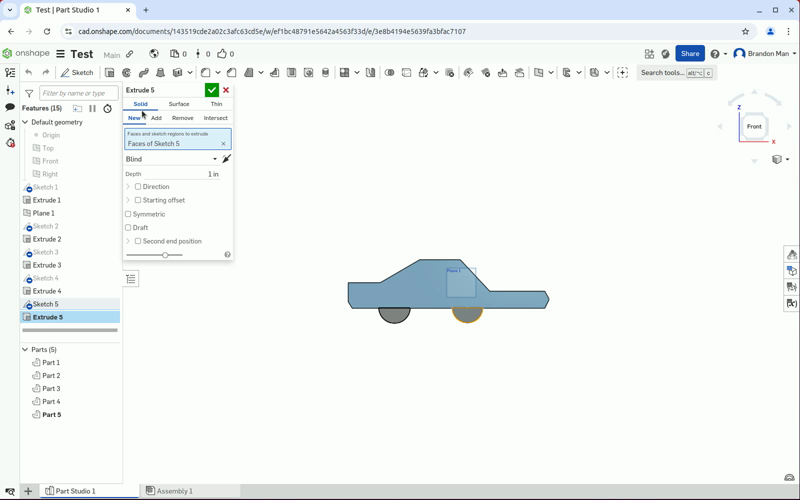
mouse_move(137, 120)
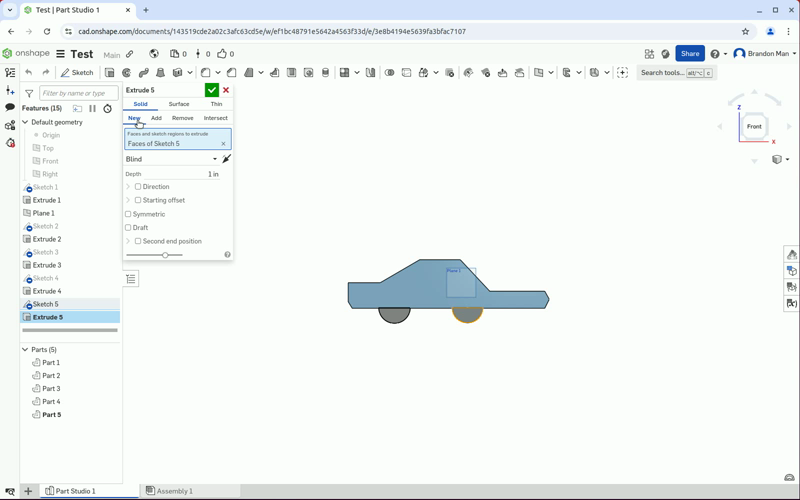
click(137, 120)
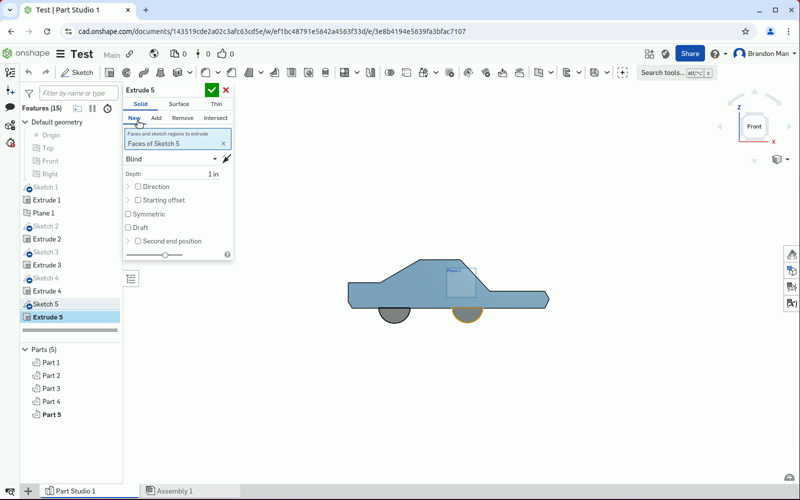
key(tab, 4)
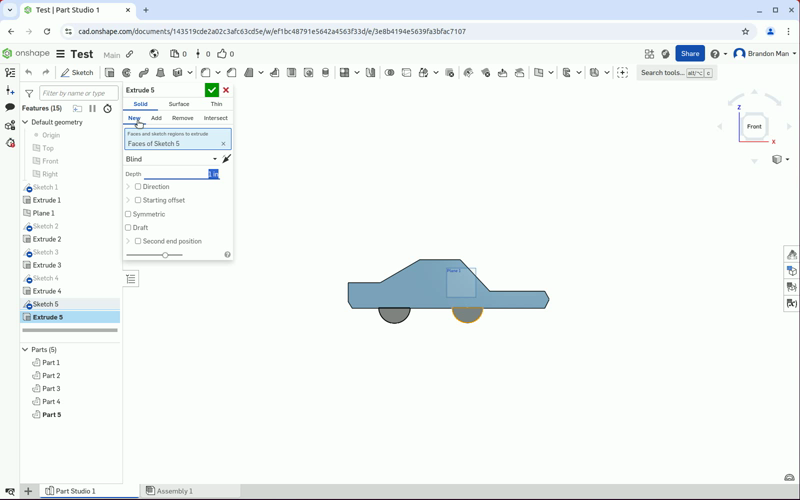
text(-7.462)
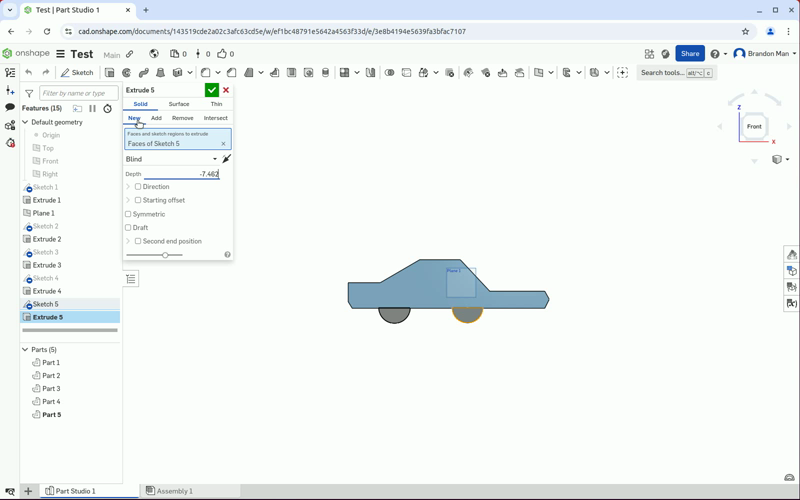
key(enter)
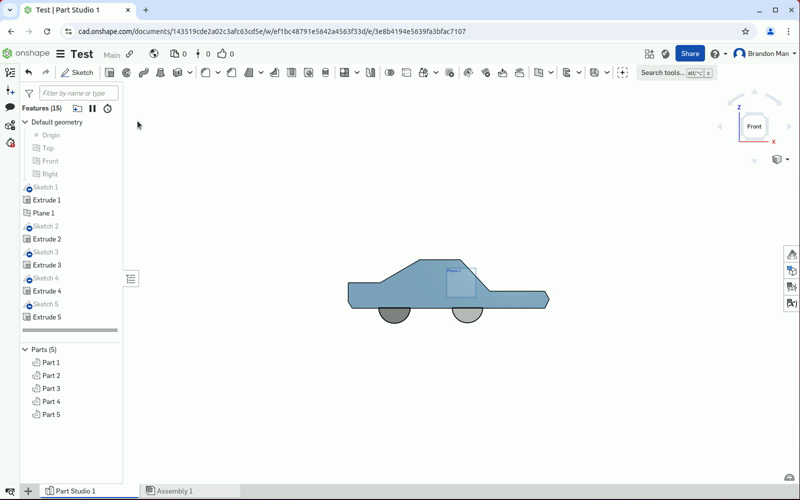
key(shift+h)
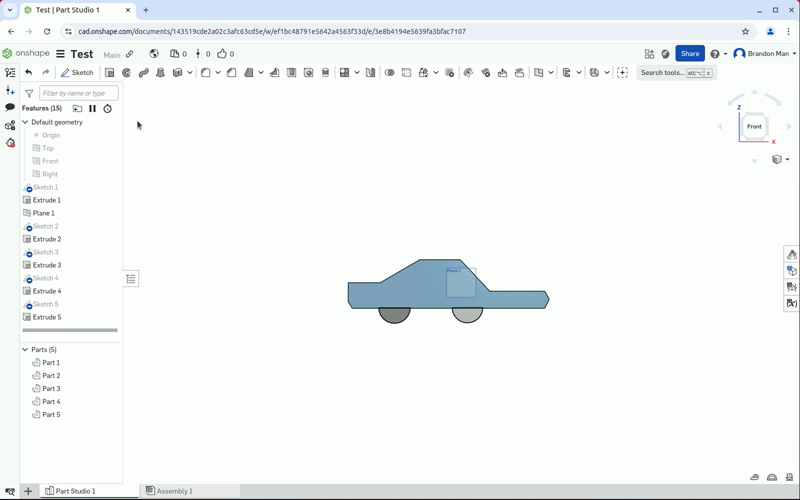
key(shift+h)
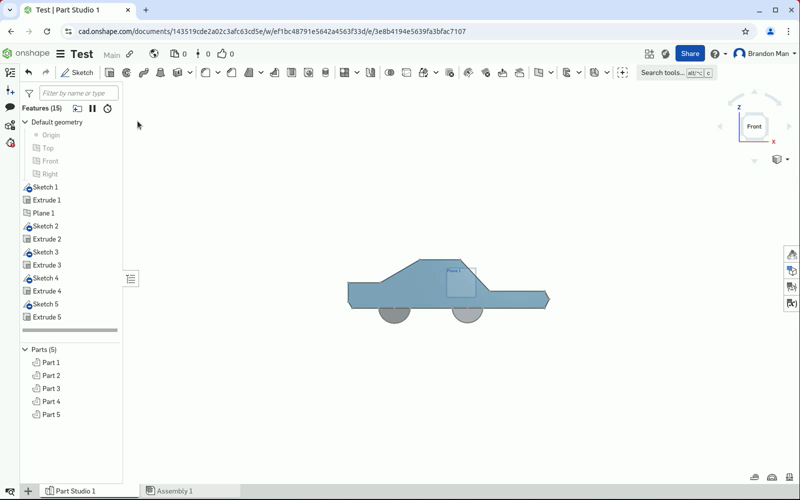
key(shift+7)
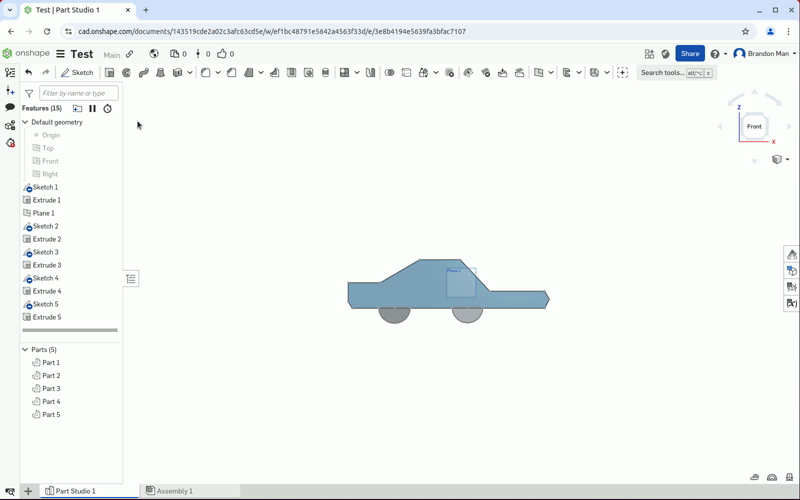
key(left, 2)
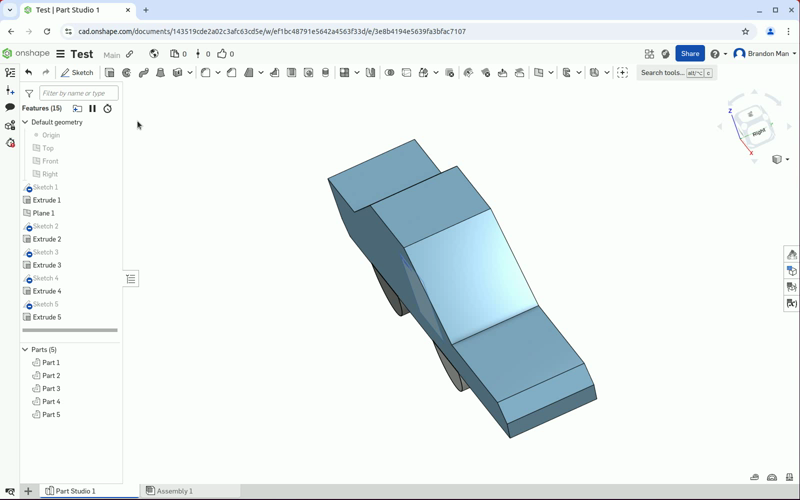
key(down, 2)
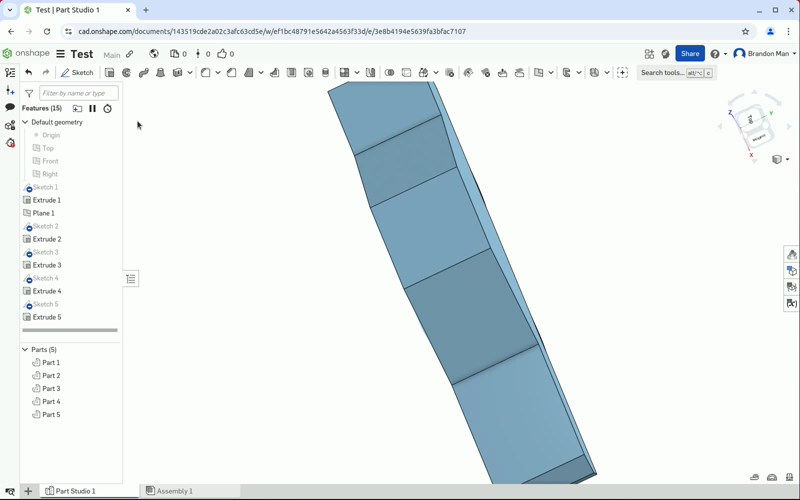
key(up, 2)
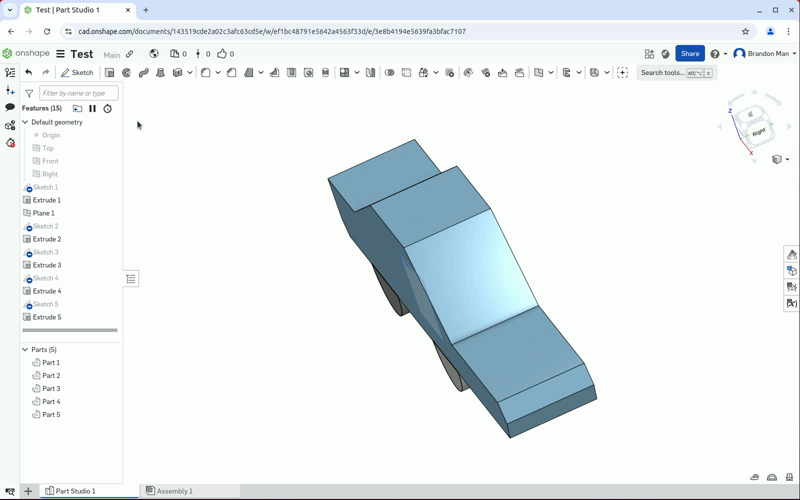
key(right, 2)
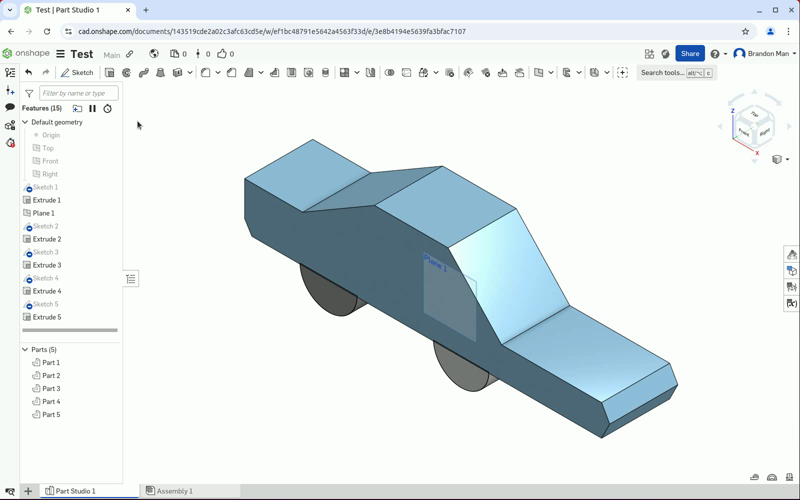
mouse_move(73, 189)
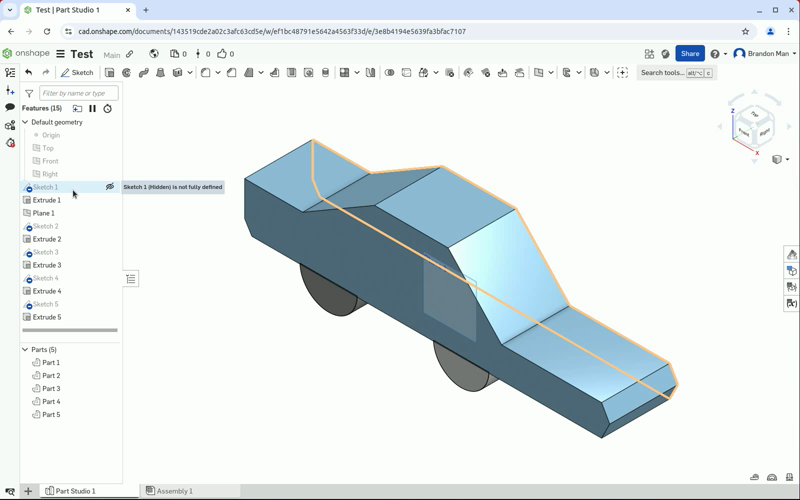
click(73, 189)